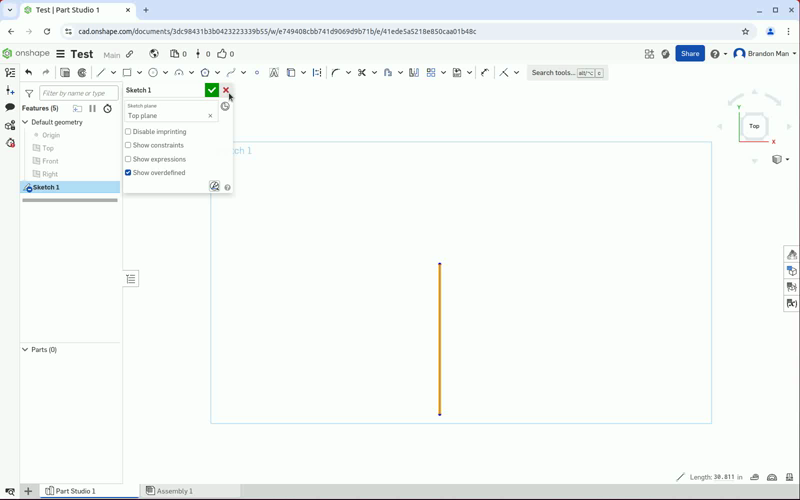
key(shift+h)
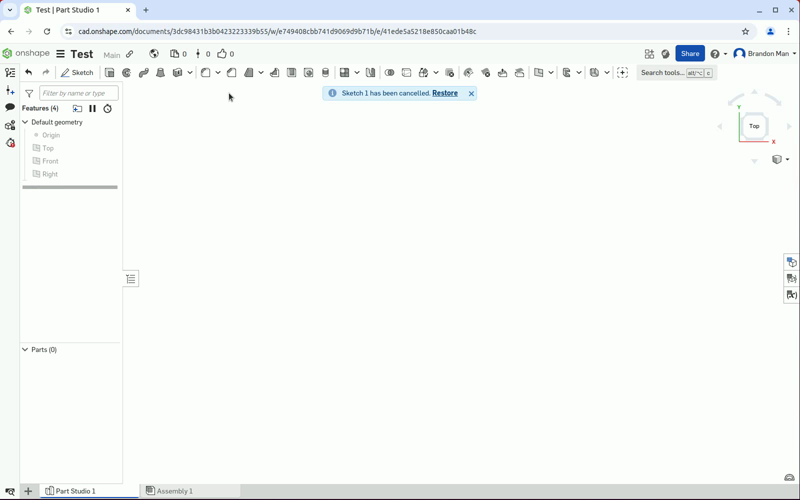
mouse_move(73, 352)
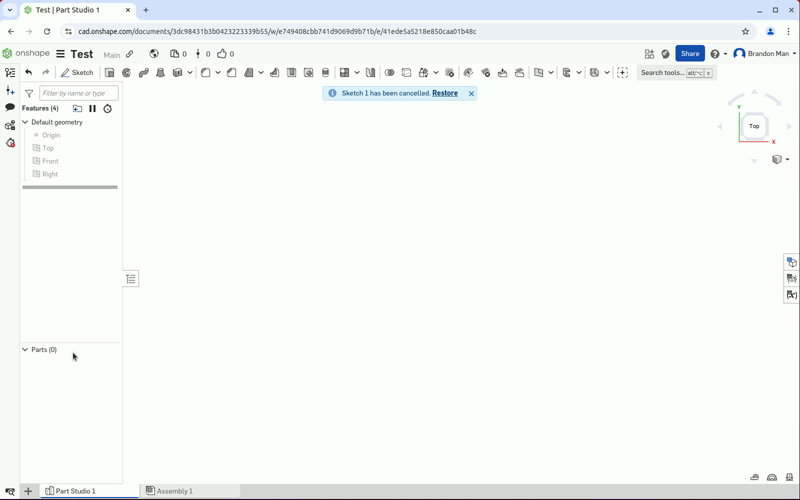
key(y)
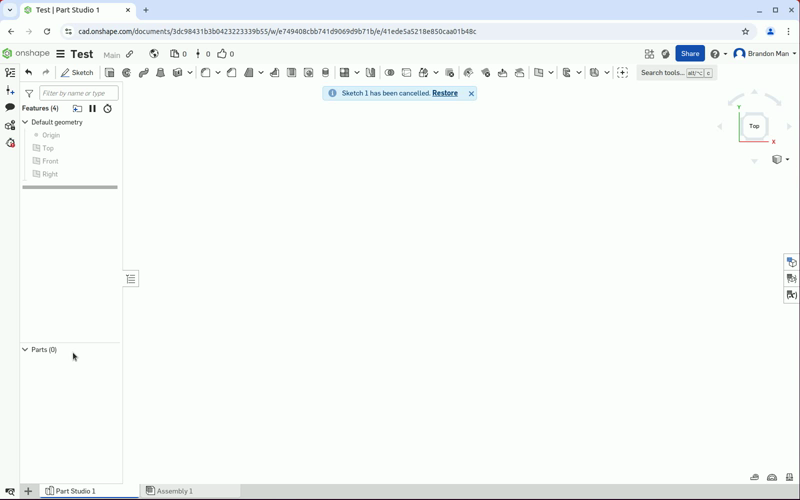
key(shift+p)
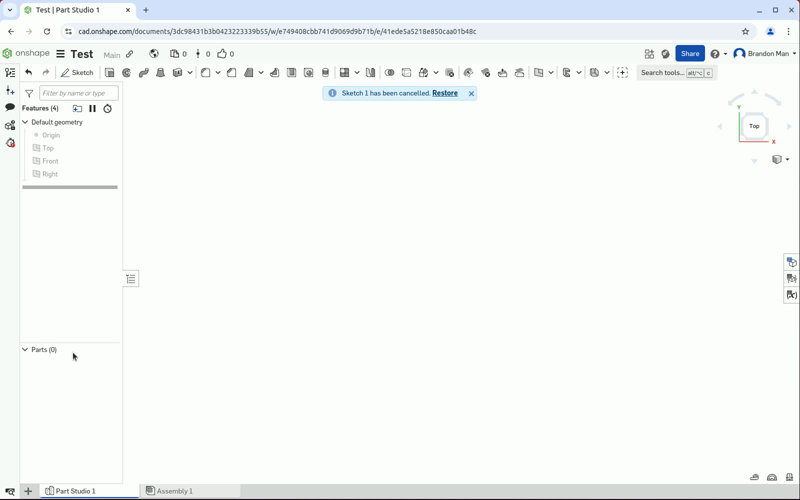
key(space)
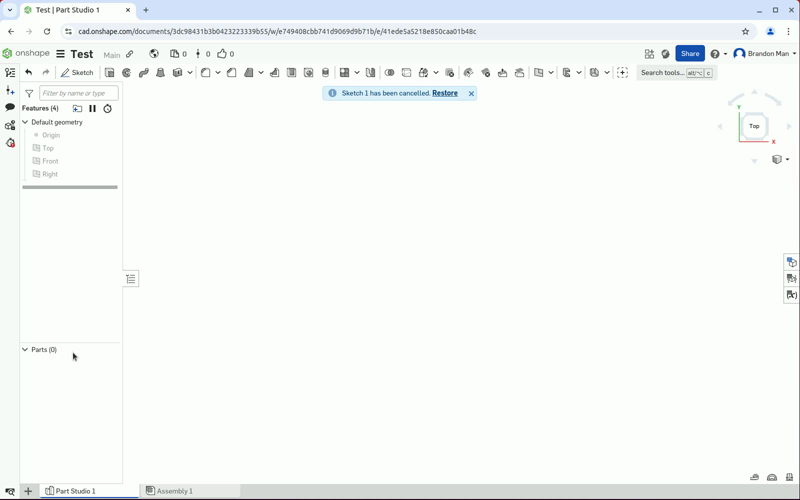
key_down(shift)
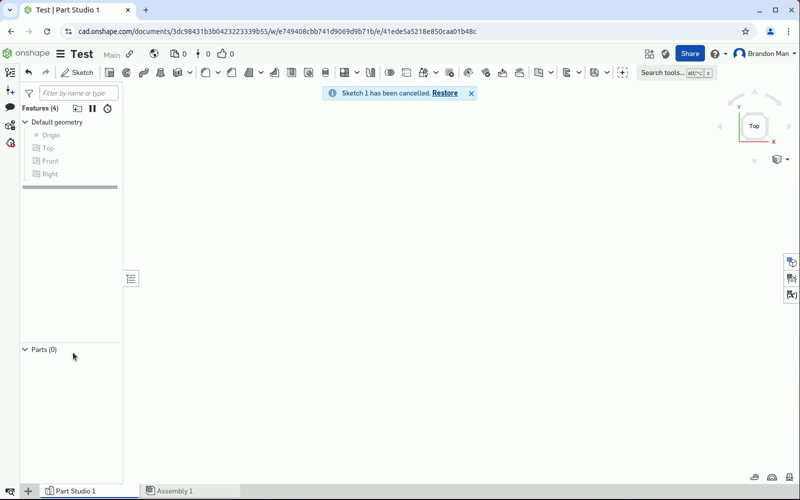
key(up)
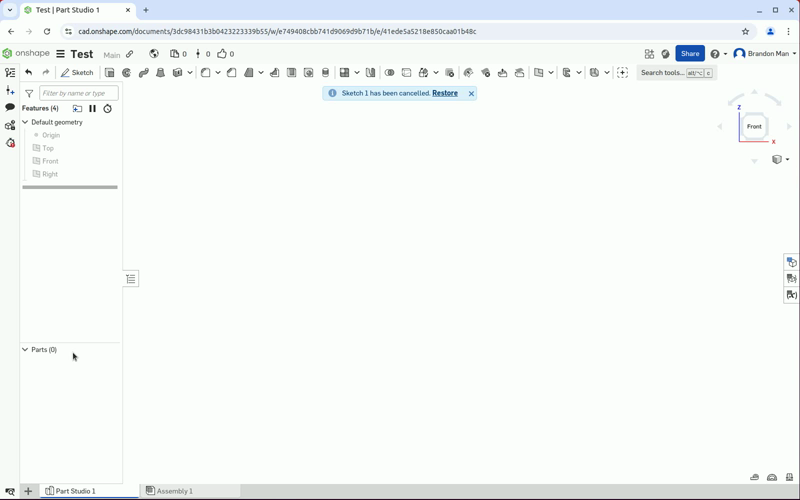
key_up(shift)
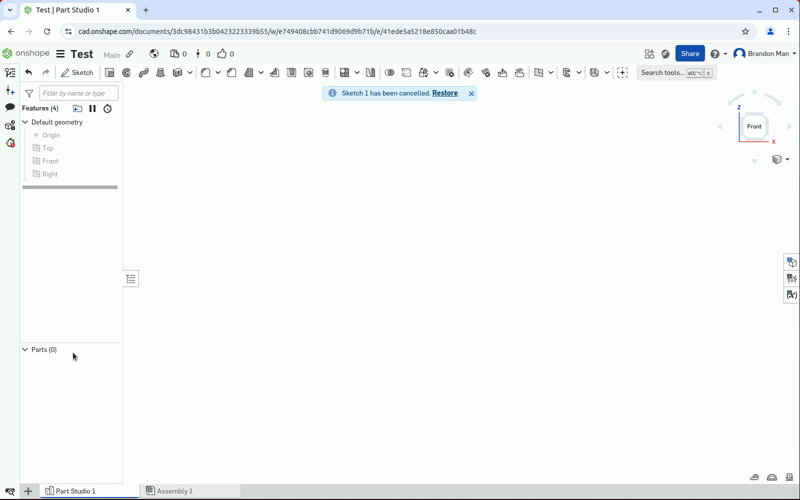
mouse_move(73, 352)
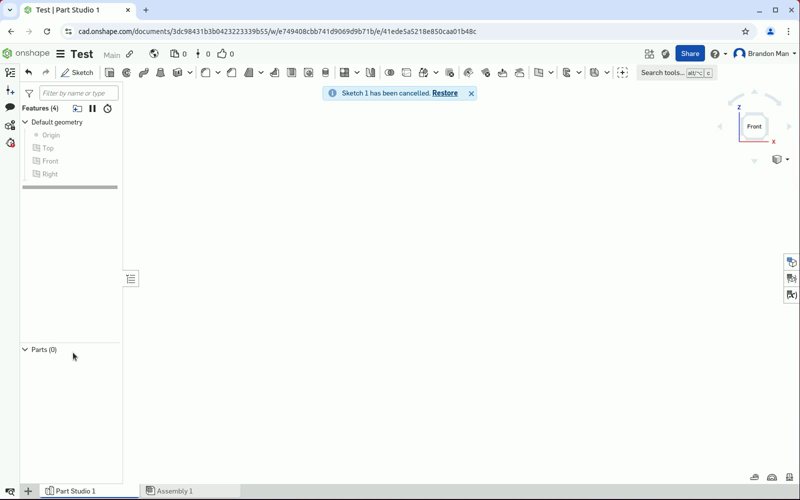
key(shift+y)
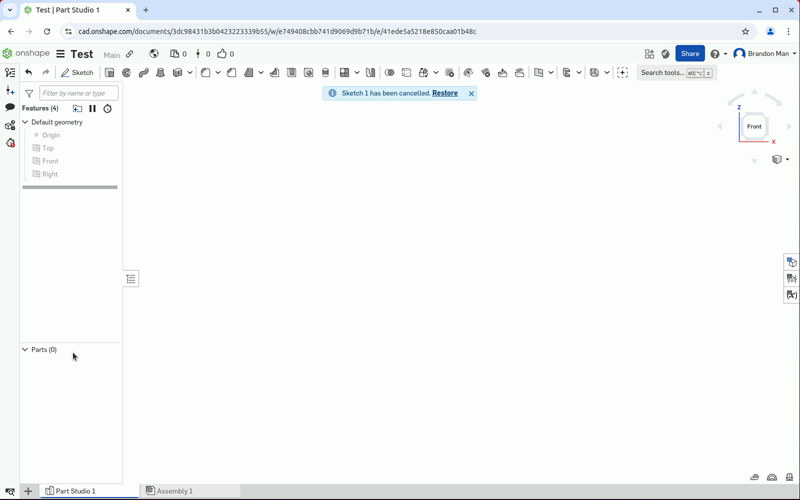
key(shift+s)
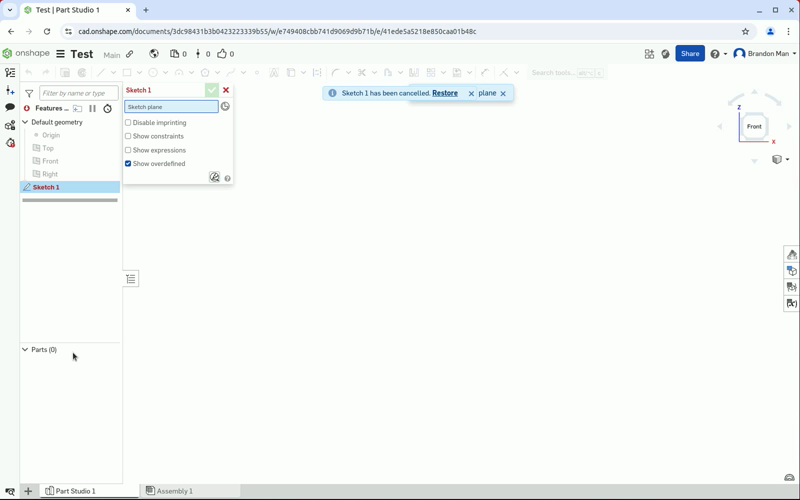
mouse_move(73, 163)
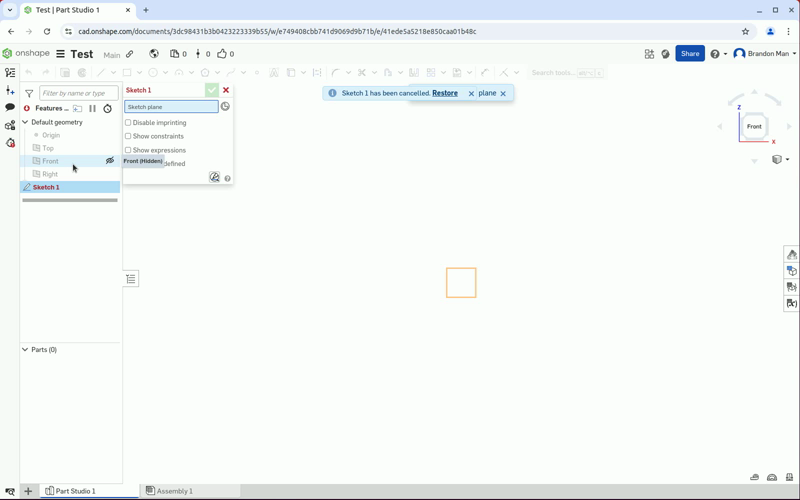
click(73, 163)
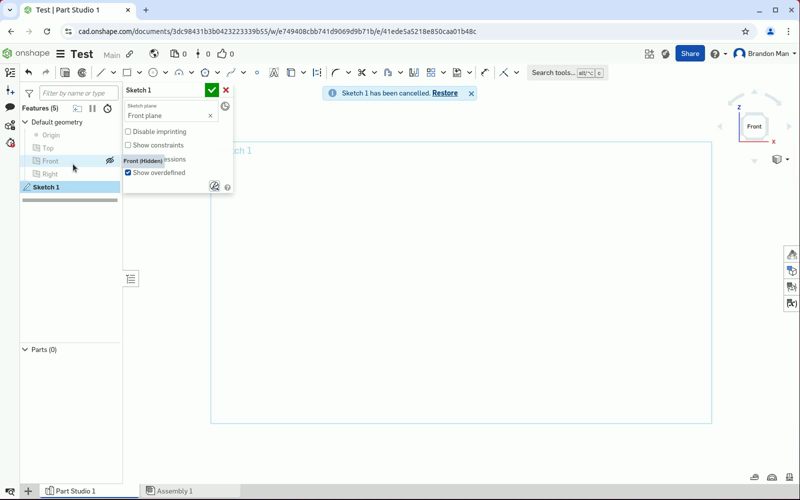
mouse_move(73, 352)
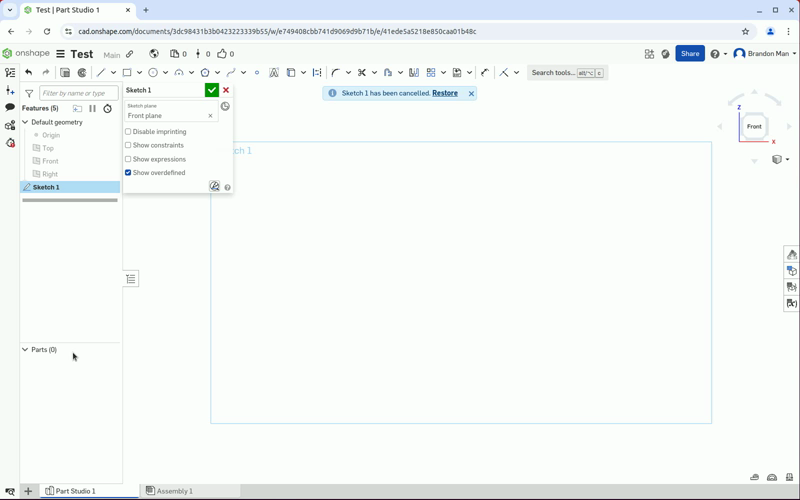
key(y)
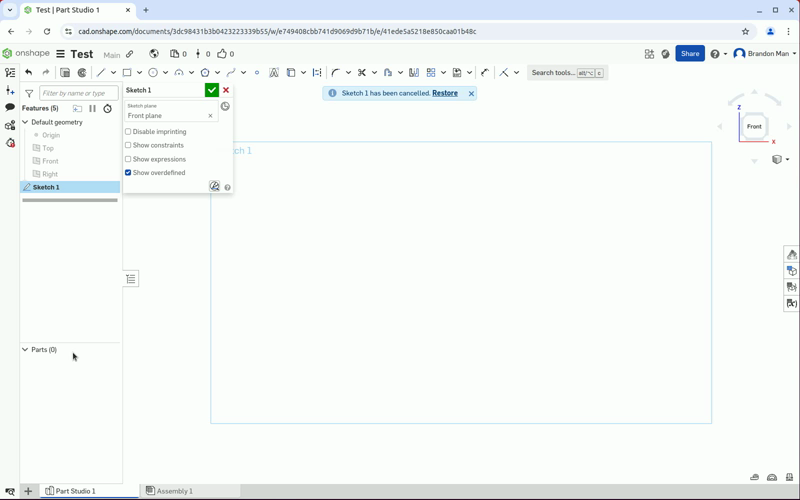
key(l)
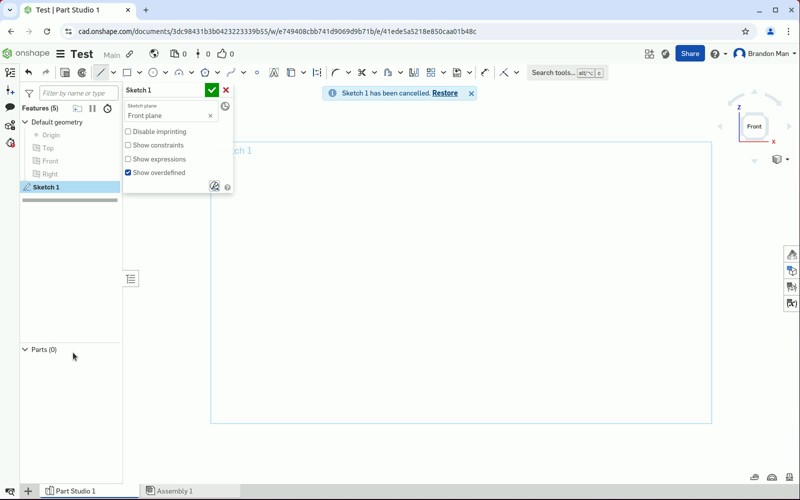
key_down(shift)
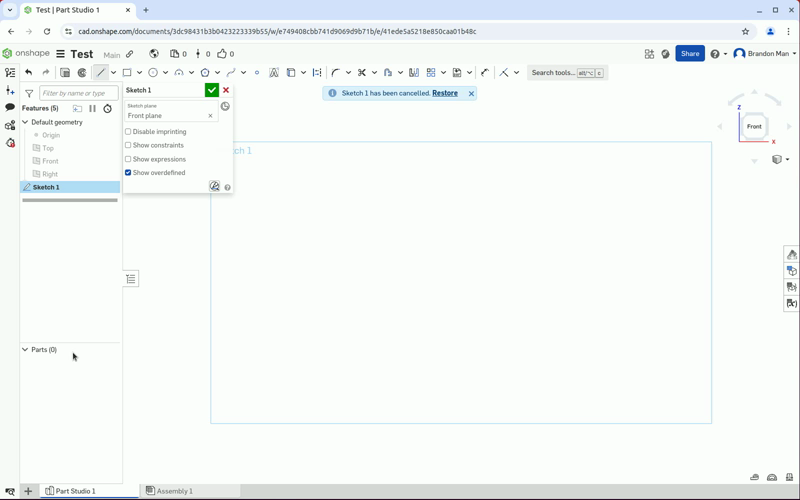
mouse_move(450, 349)
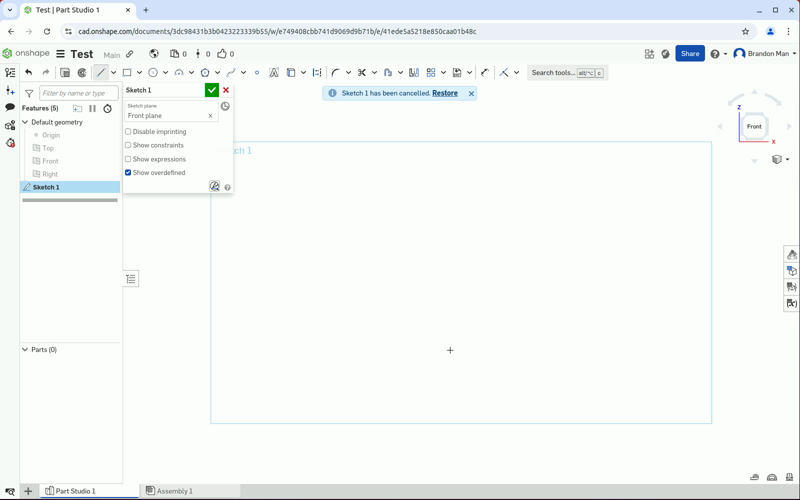
click(450, 349)
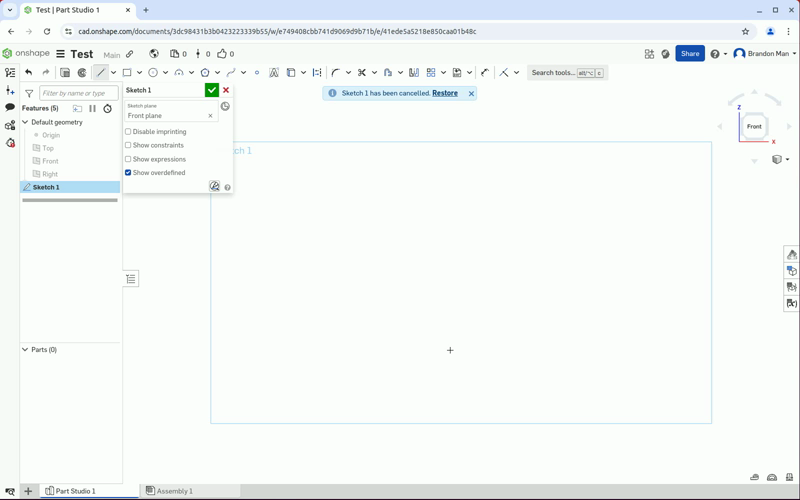
key_up(shift)
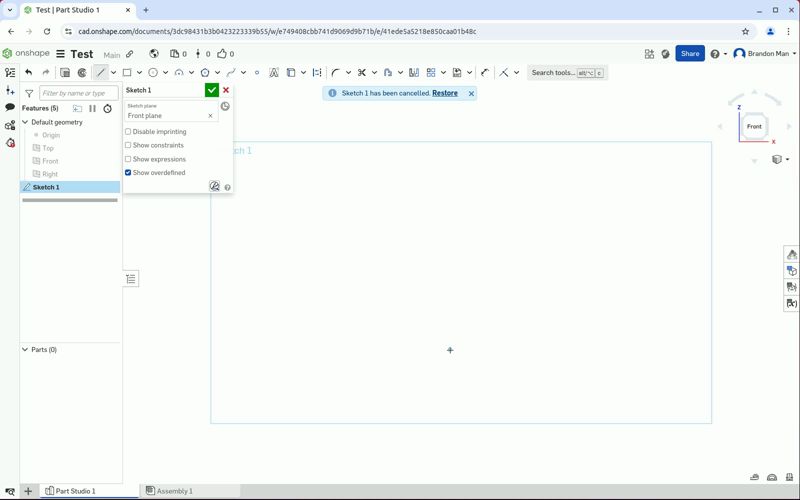
key_down(shift)
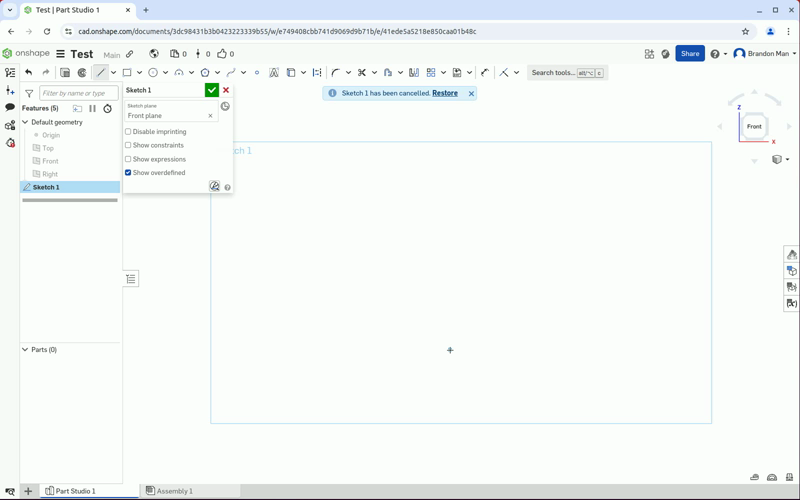
mouse_move(480, 349)
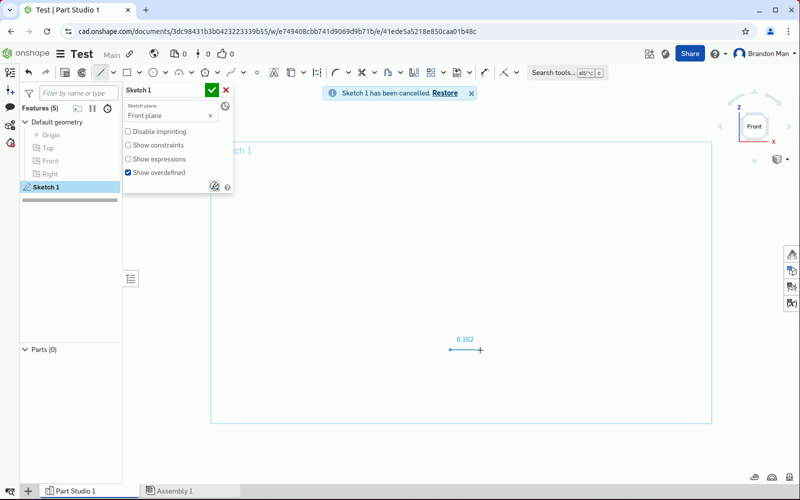
mouse_move(471, 349)
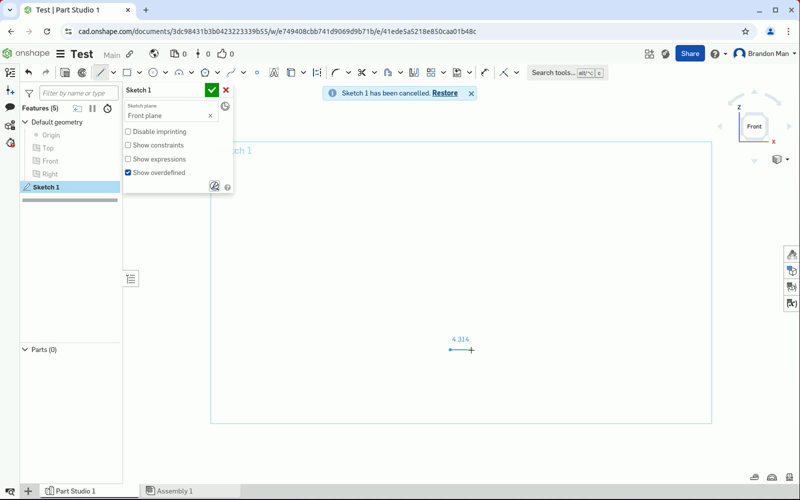
click(471, 349)
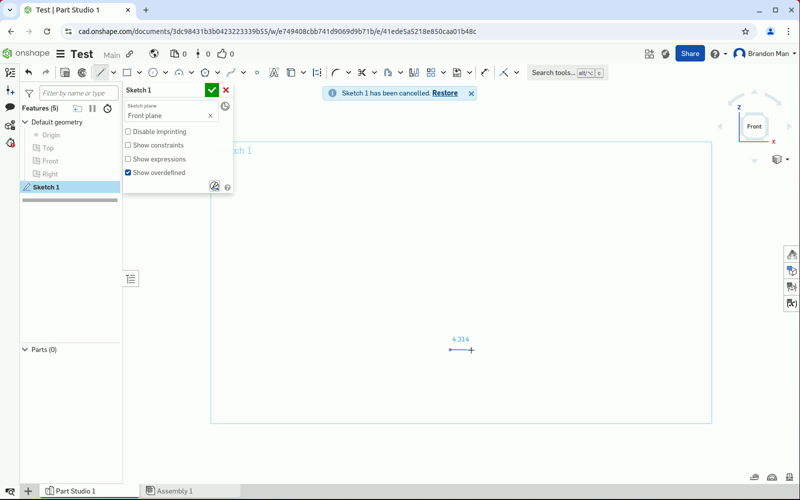
key_up(shift)
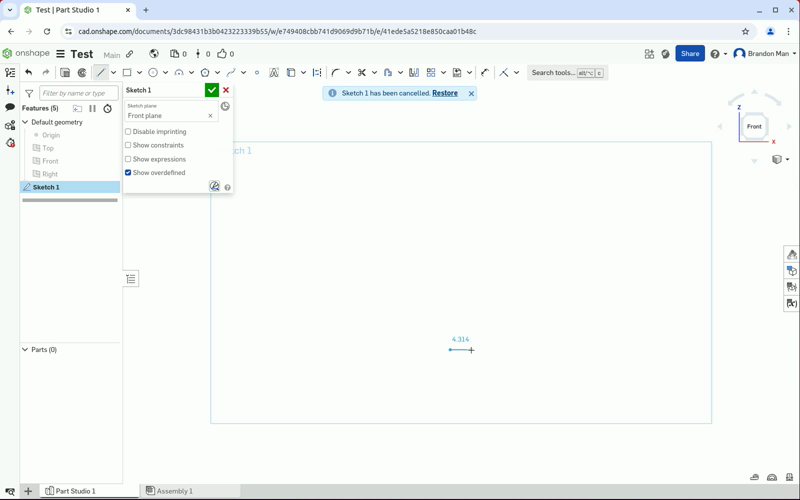
key_down(shift)
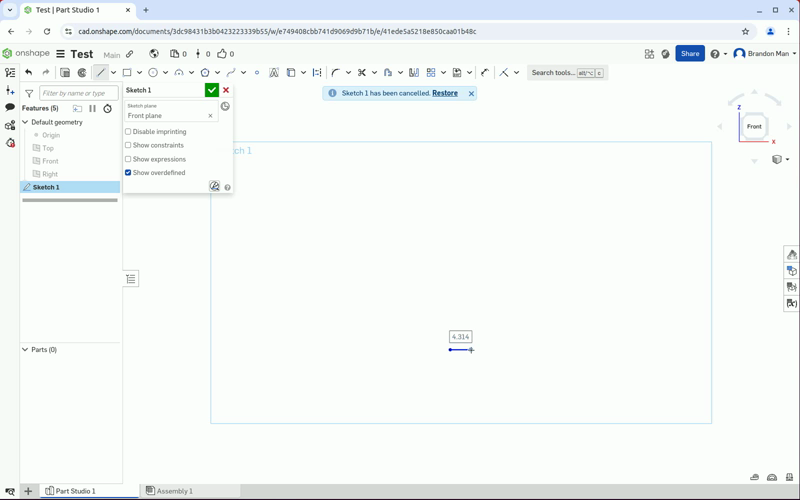
mouse_move(471, 216)
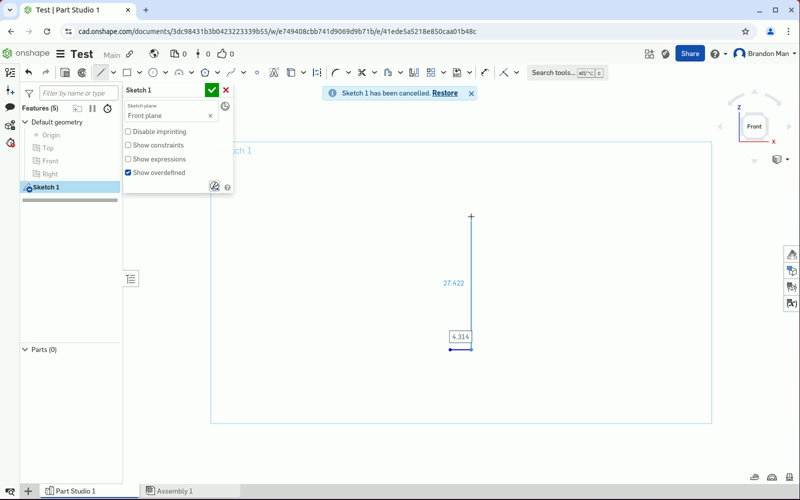
click(471, 216)
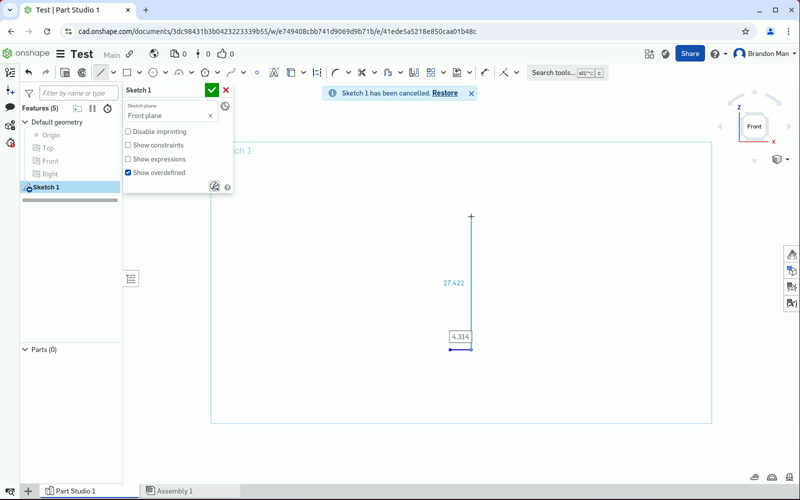
key_up(shift)
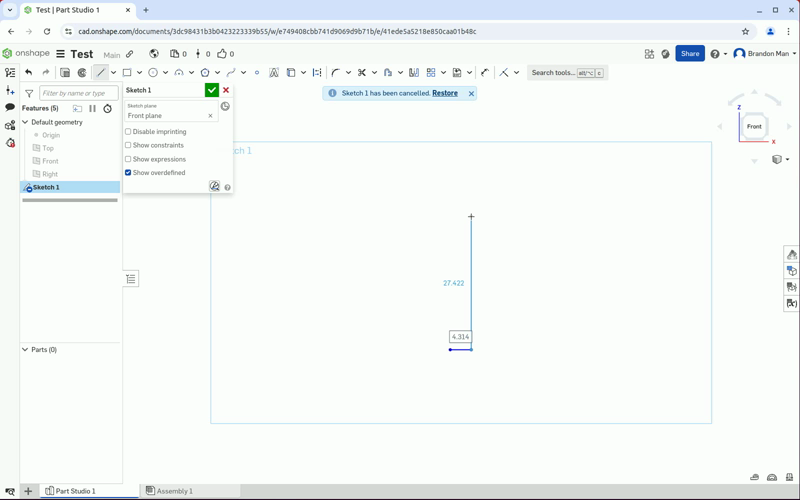
key_down(shift)
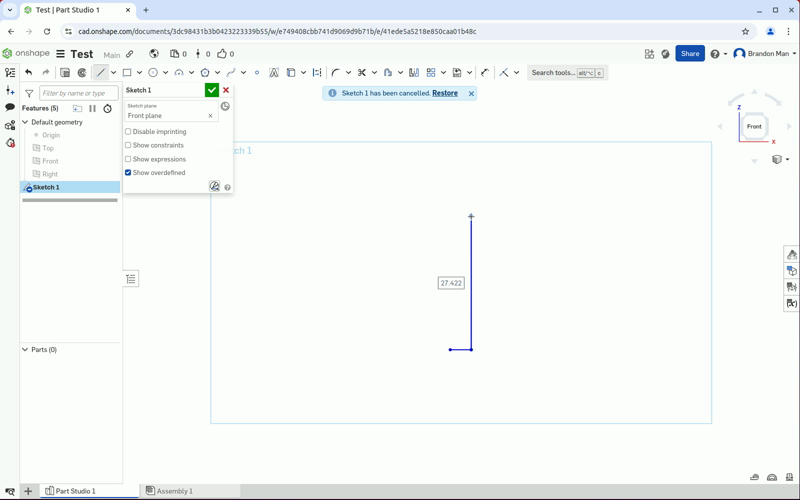
mouse_move(501, 216)
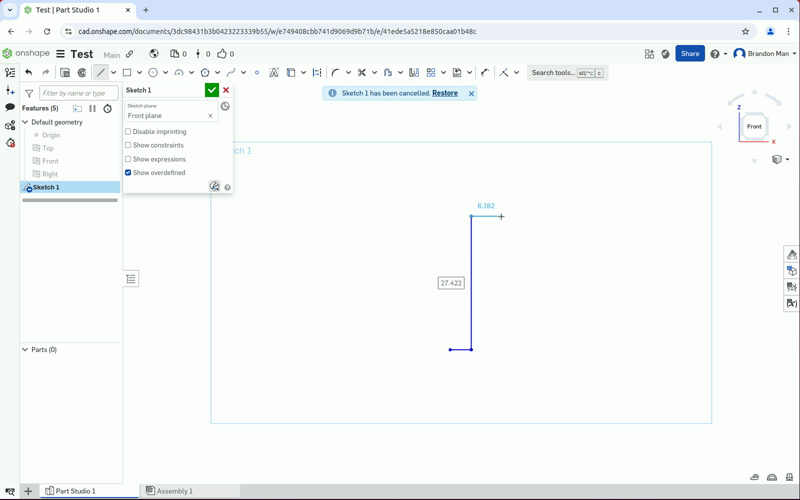
mouse_move(450, 216)
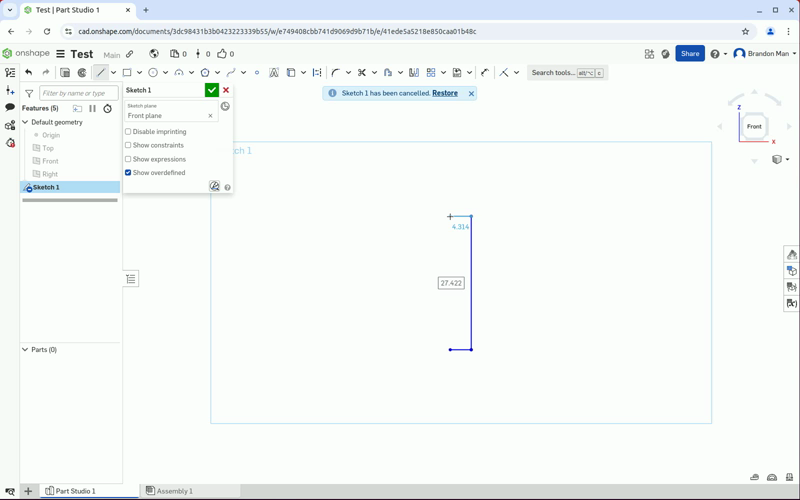
click(450, 216)
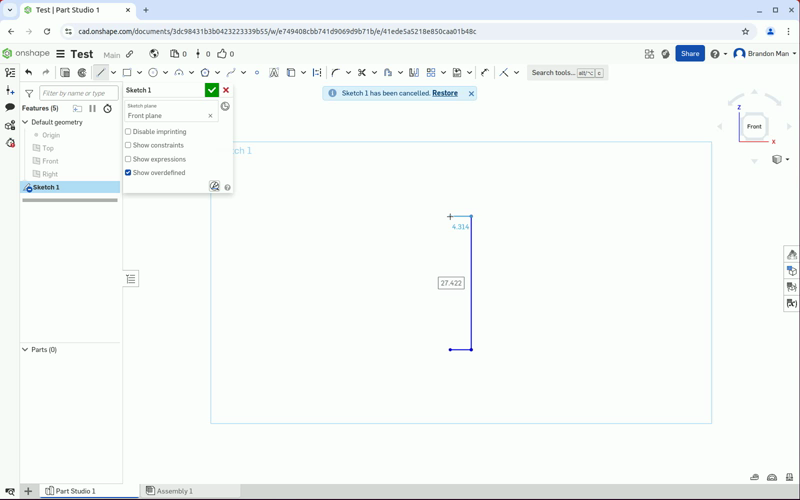
key_up(shift)
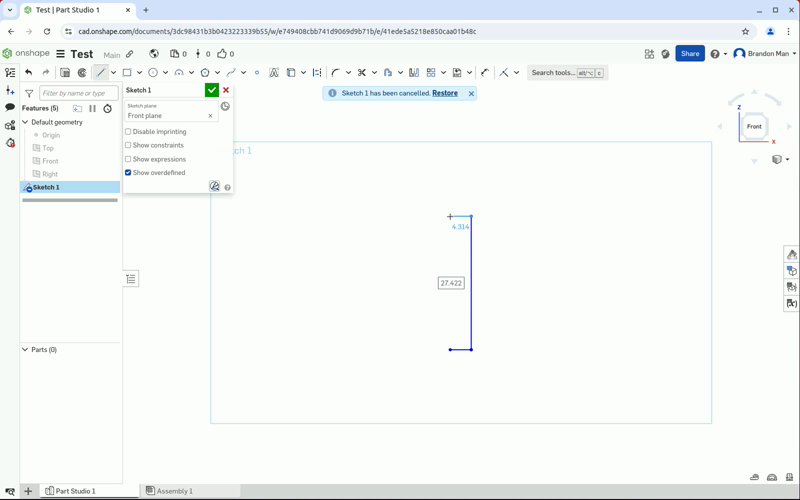
key_down(shift)
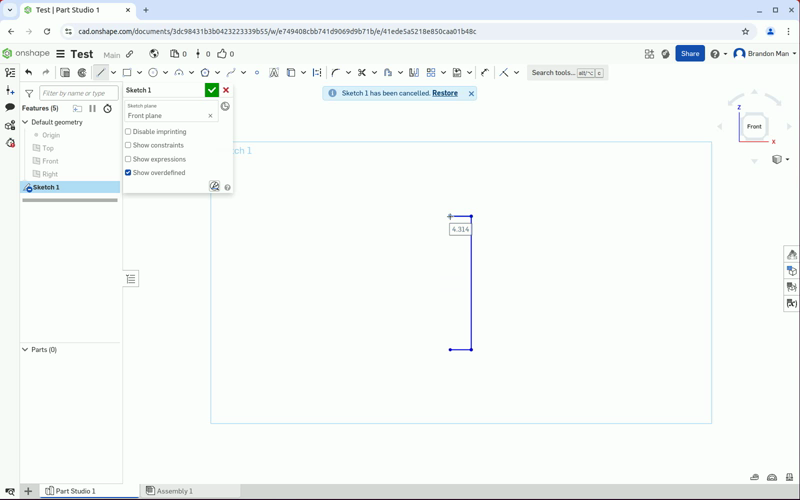
mouse_move(450, 349)
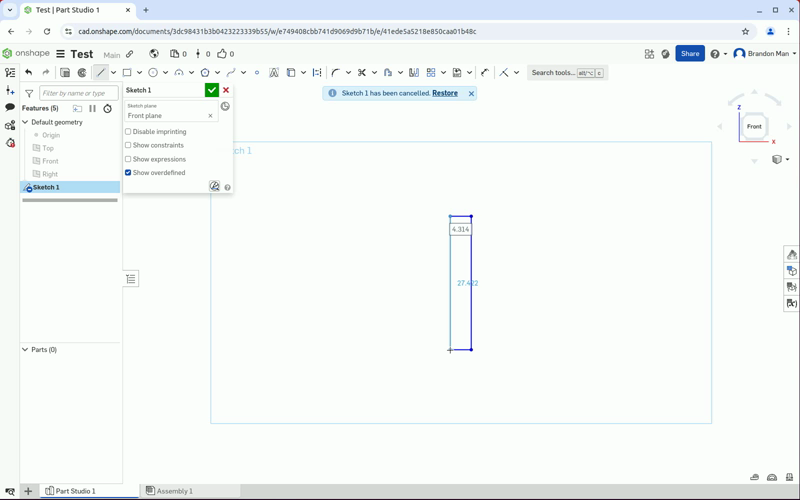
key_up(shift)
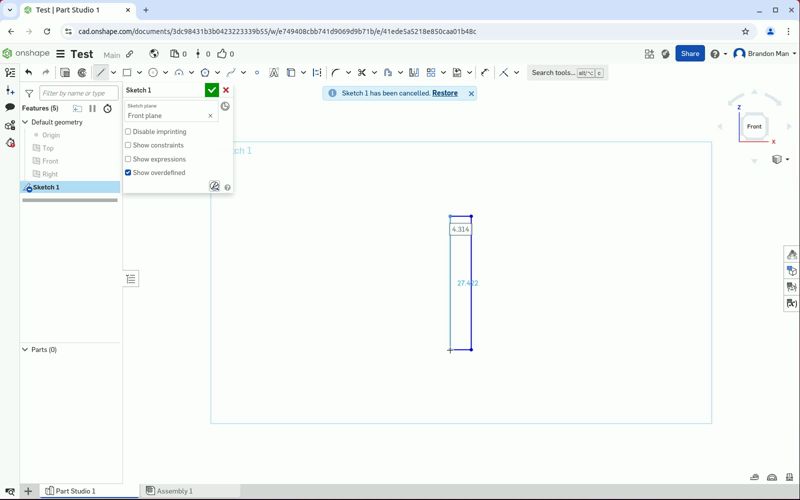
click(450, 349)
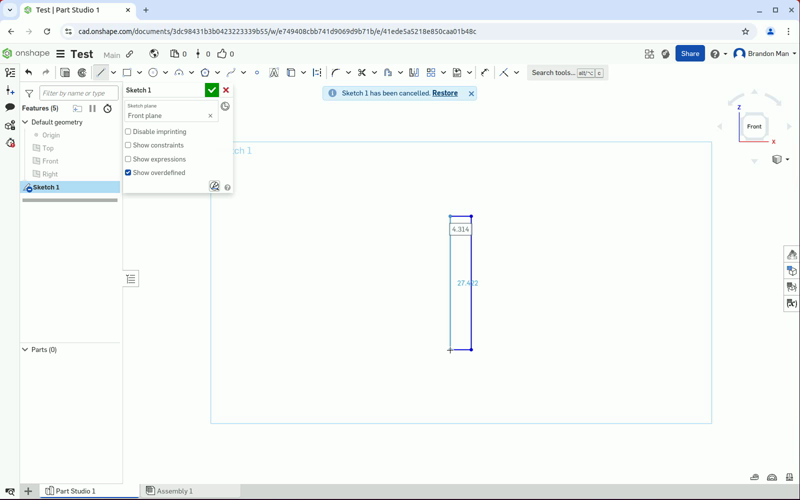
key(esc)
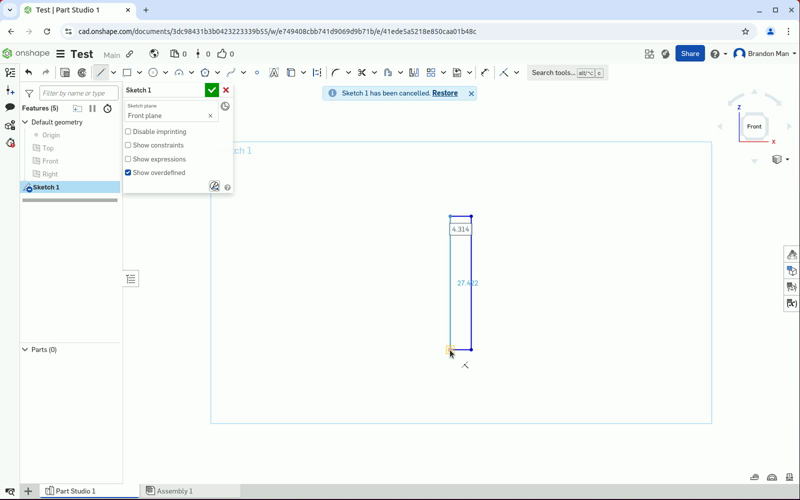
mouse_move(463, 256)
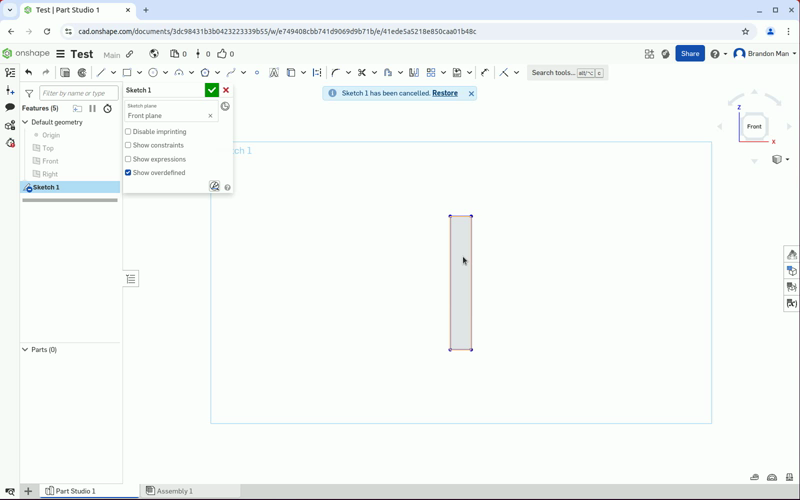
click(463, 256)
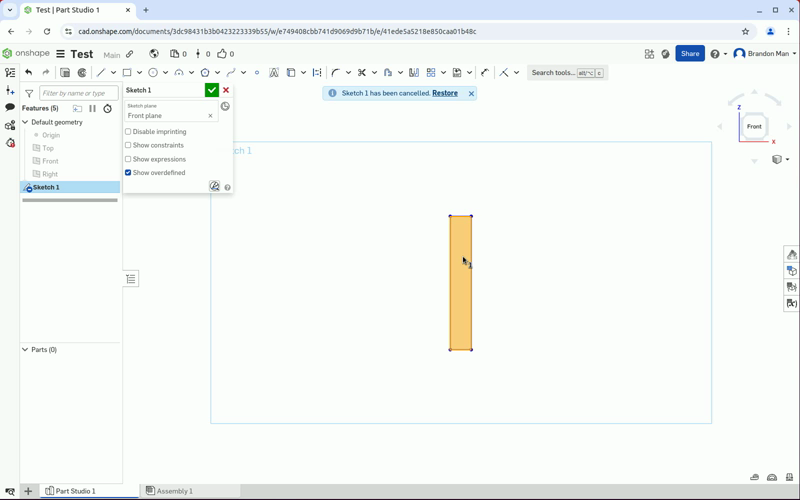
mouse_move(73, 352)
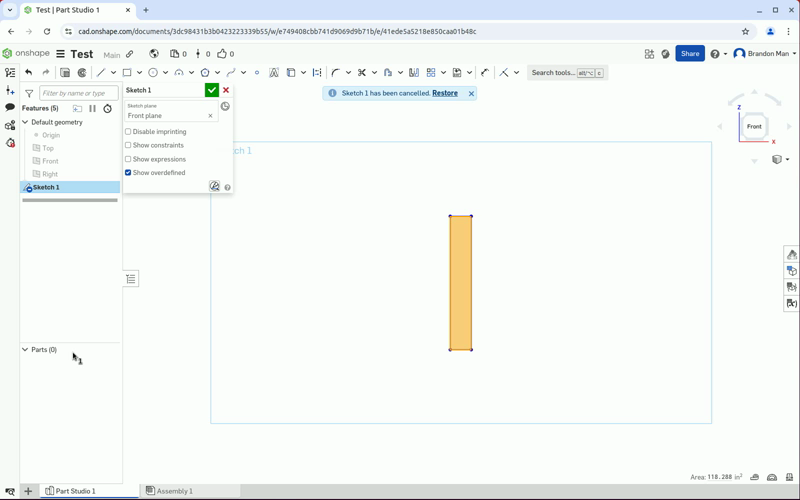
key(shift+y)
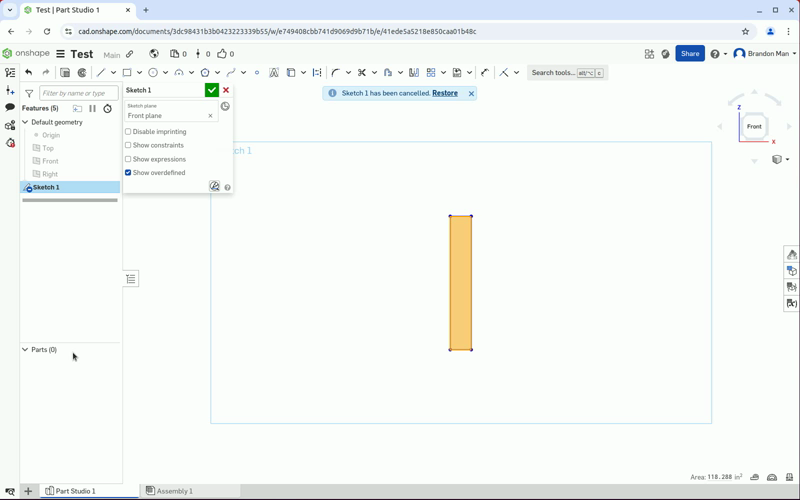
key(shift+e)
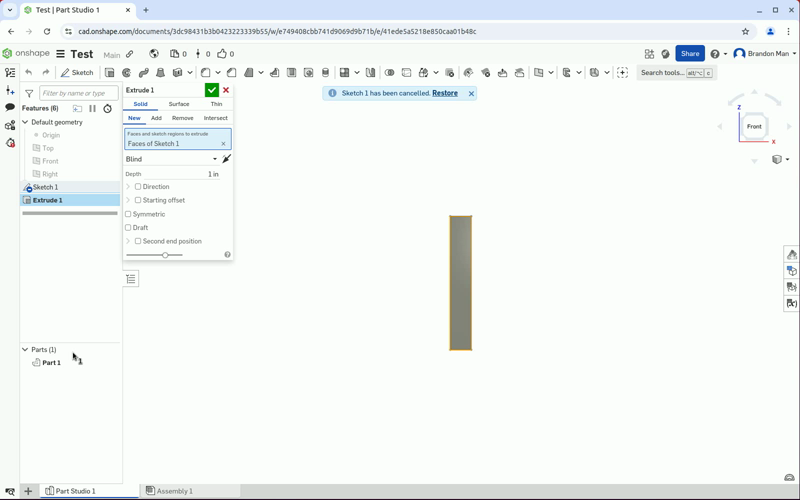
mouse_move(143, 106)
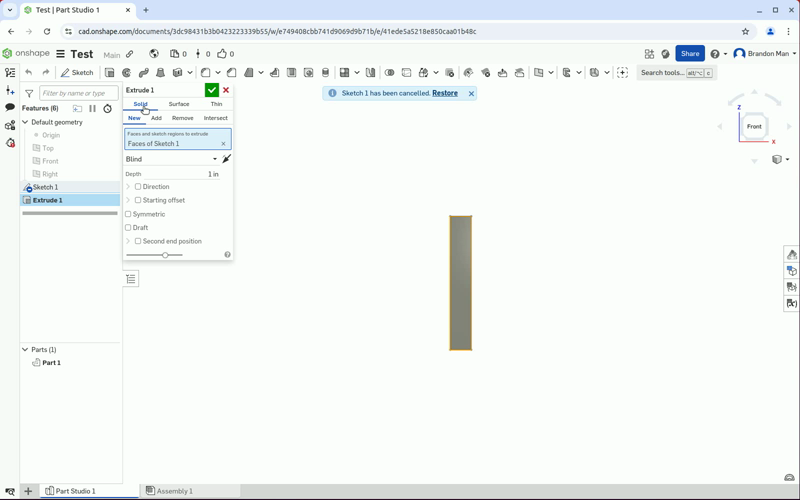
click(143, 106)
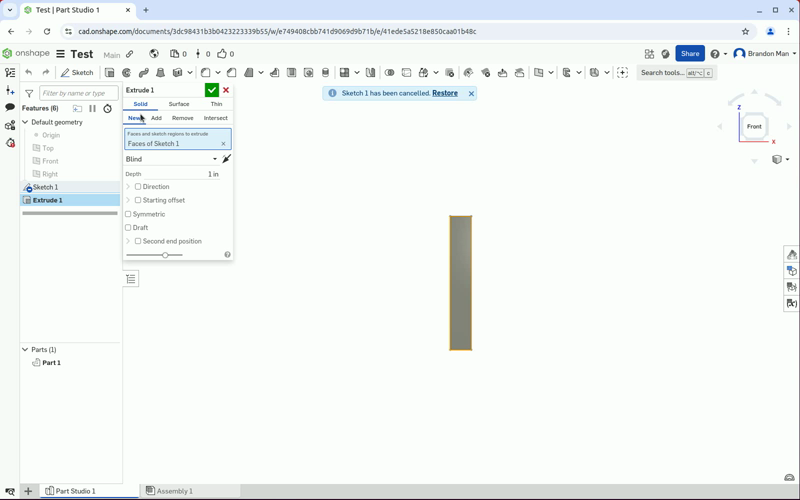
mouse_move(137, 120)
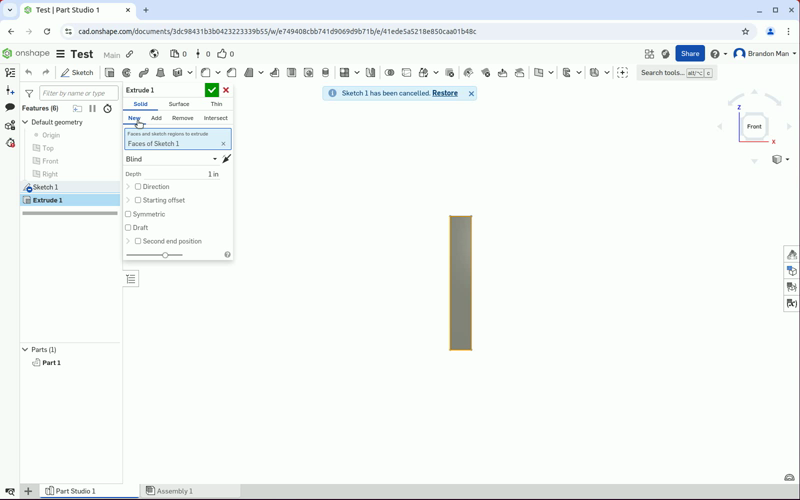
click(137, 120)
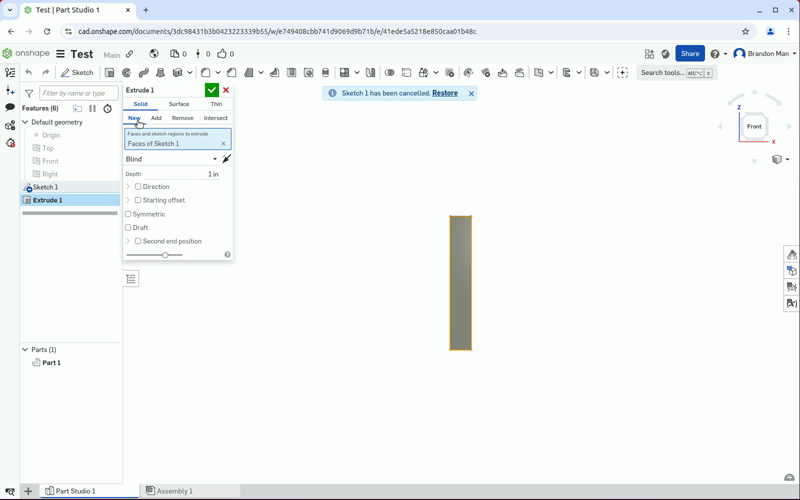
key(tab, 4)
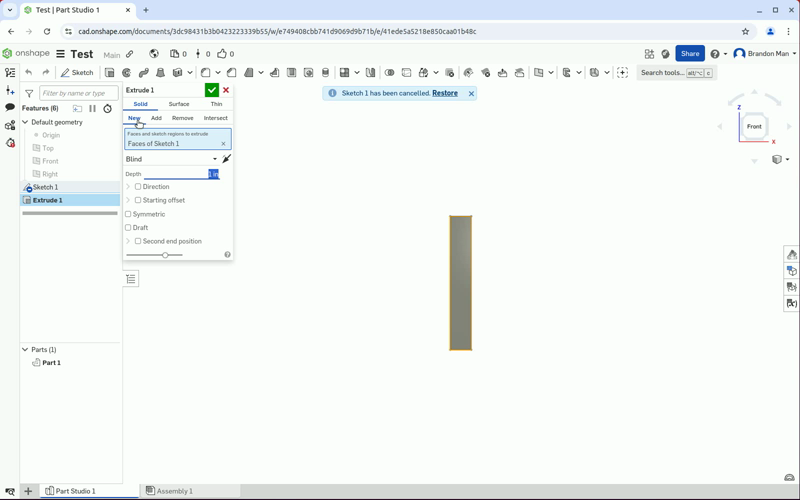
text(2.407)
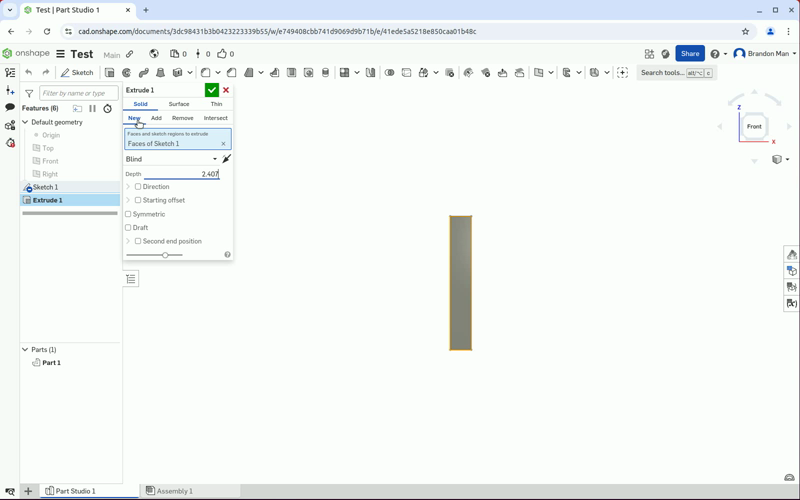
key(enter)
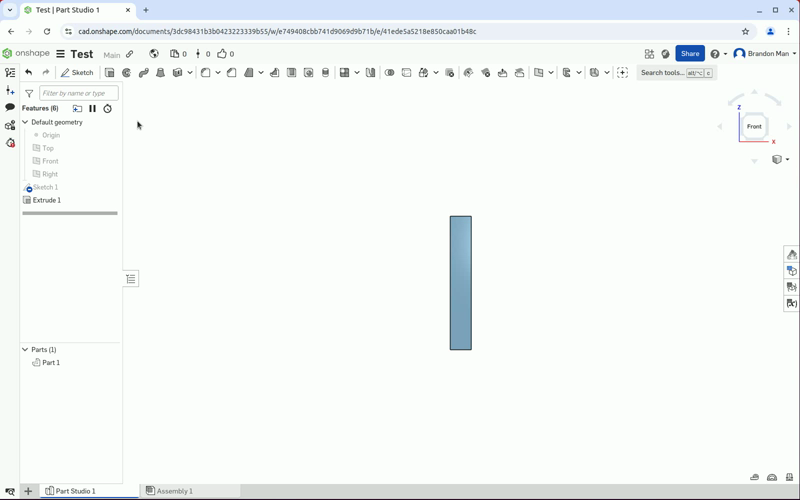
key(shift+h)
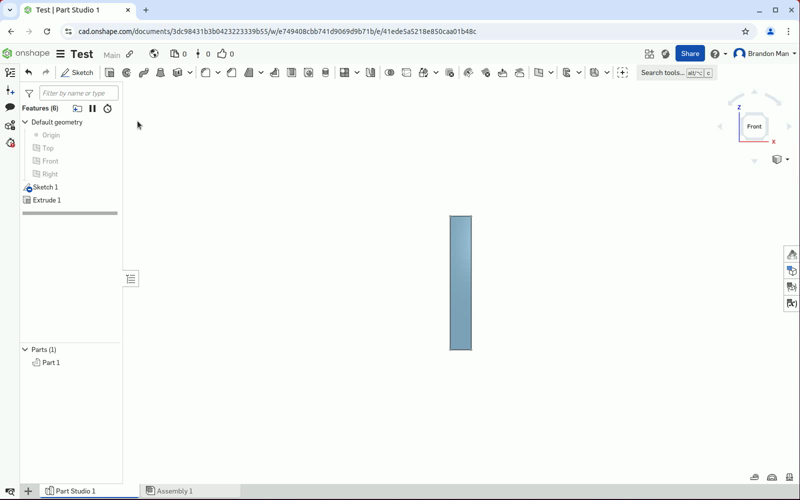
key(shift+h)
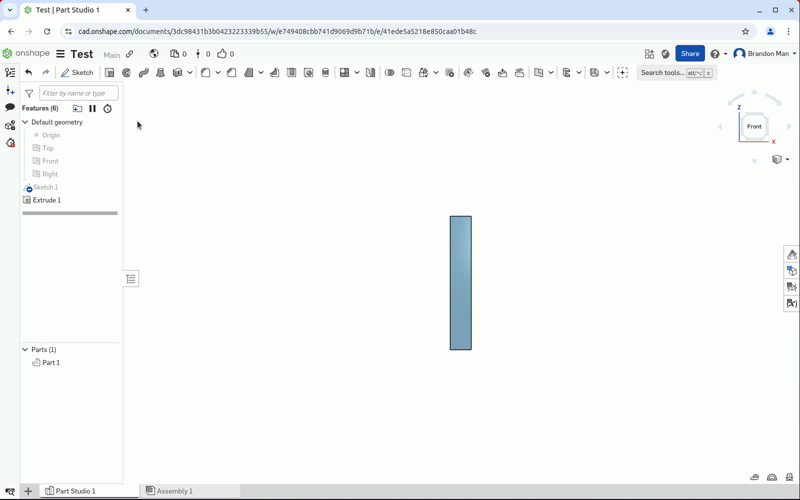
mouse_move(73, 189)
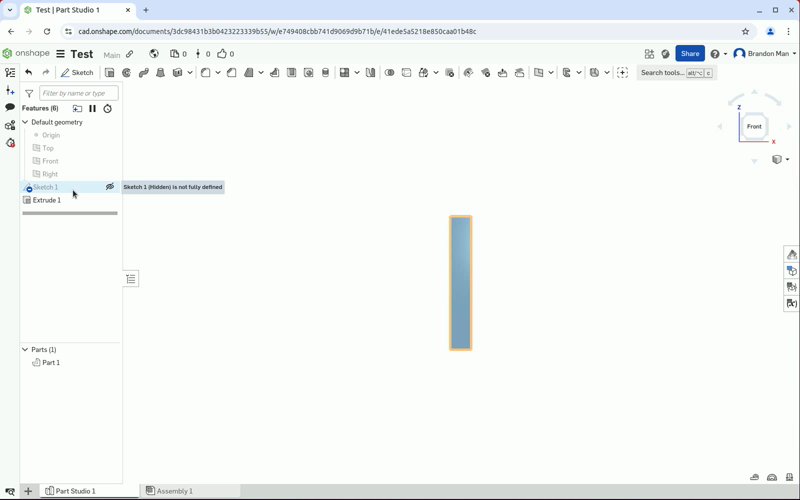
click(73, 189)
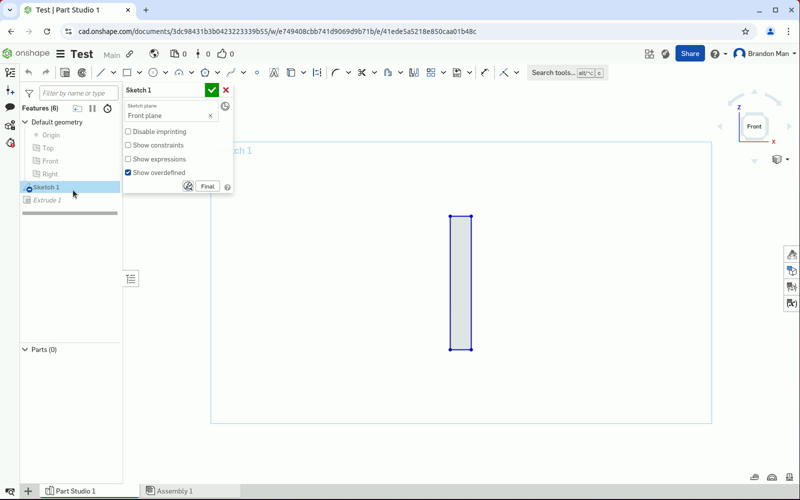
mouse_move(229, 92)
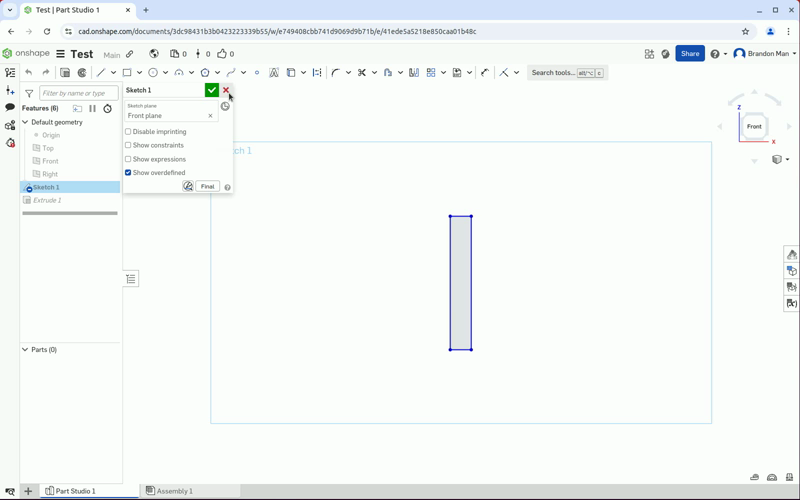
click(229, 92)
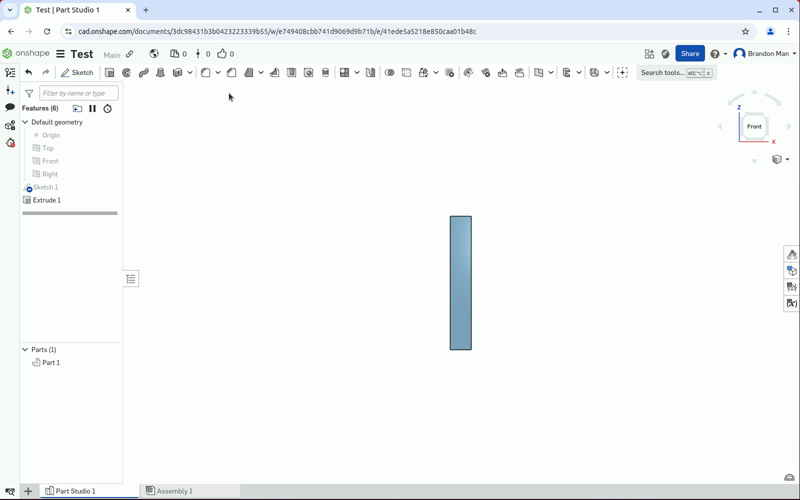
mouse_move(73, 352)
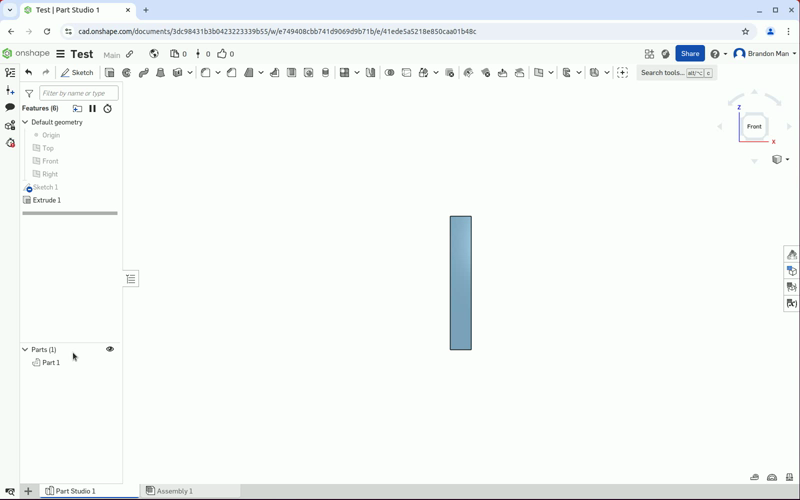
key(y)
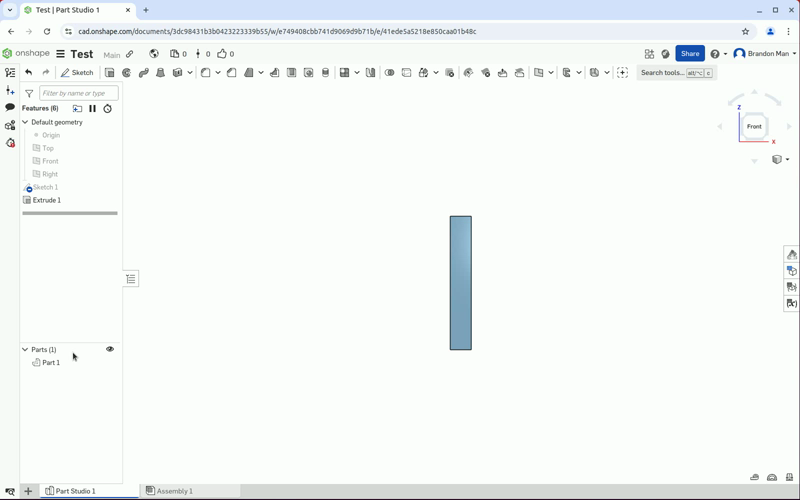
key(shift+p)
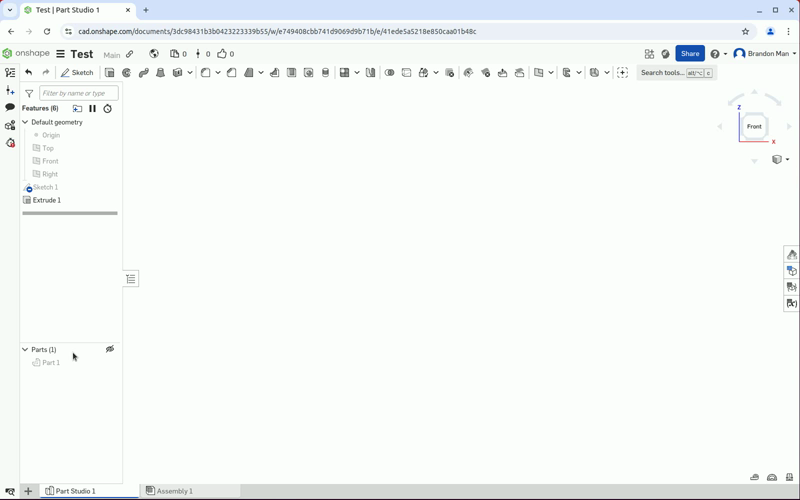
key(space)
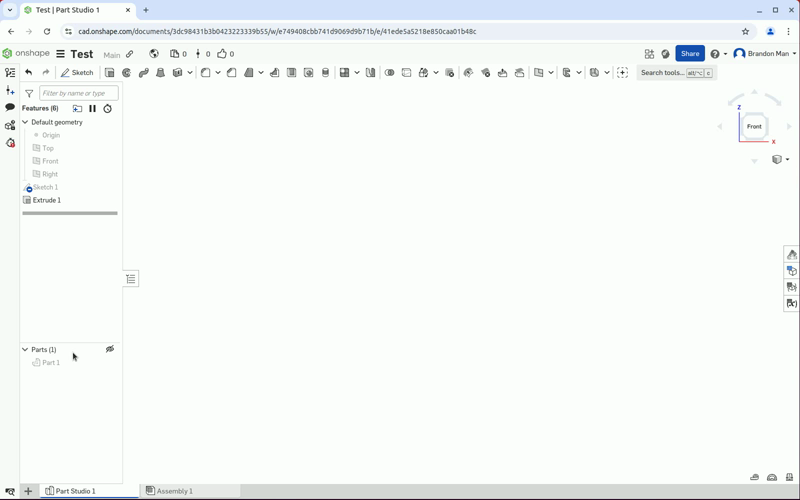
key_down(shift)
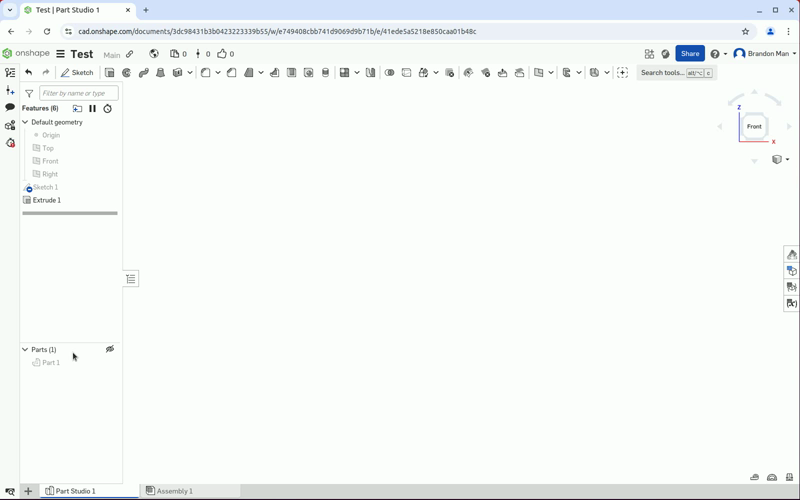
key(down)
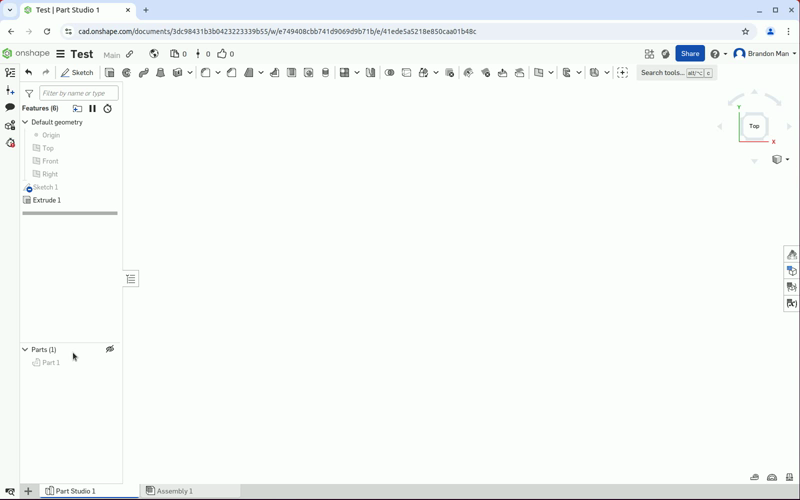
key_up(shift)
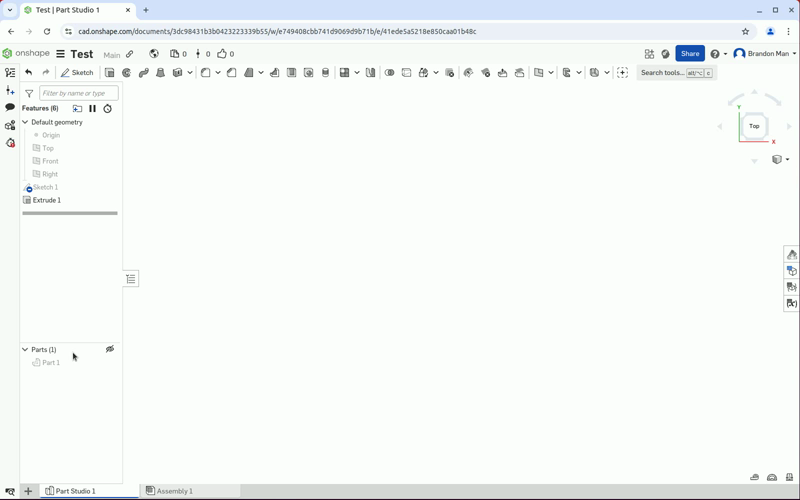
mouse_move(73, 352)
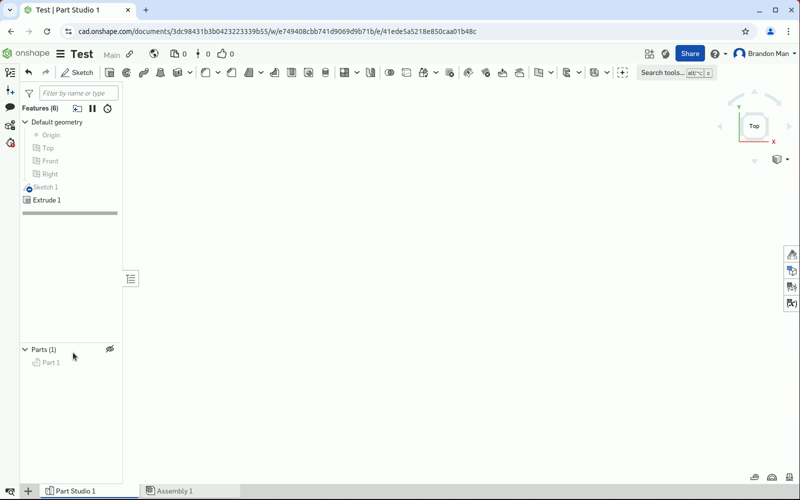
key(shift+y)
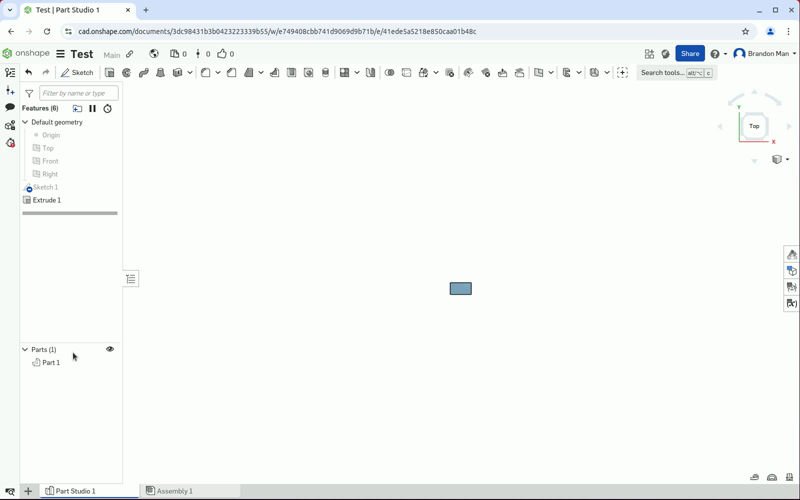
mouse_move(541, 75)
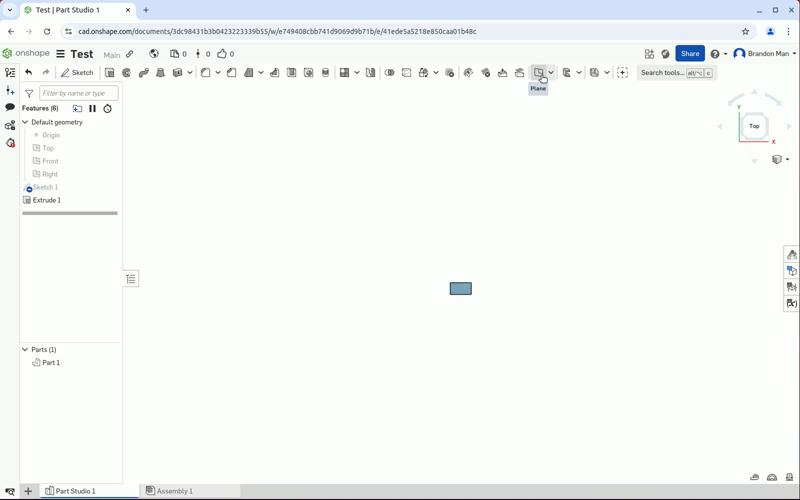
click(541, 75)
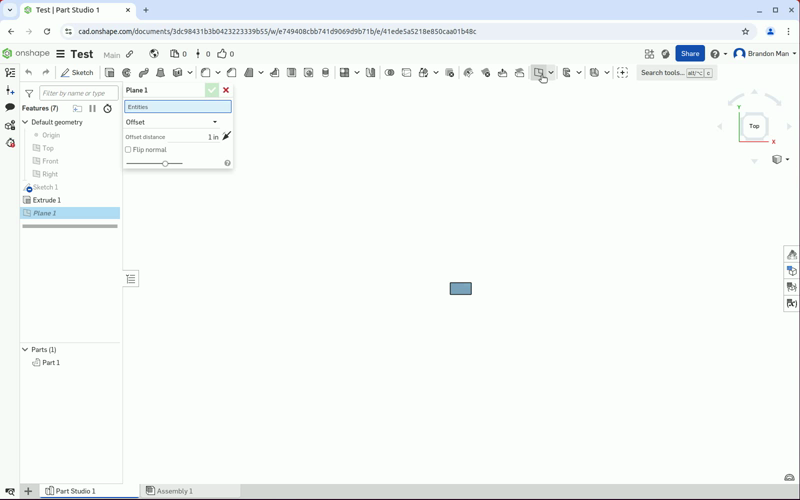
mouse_move(73, 150)
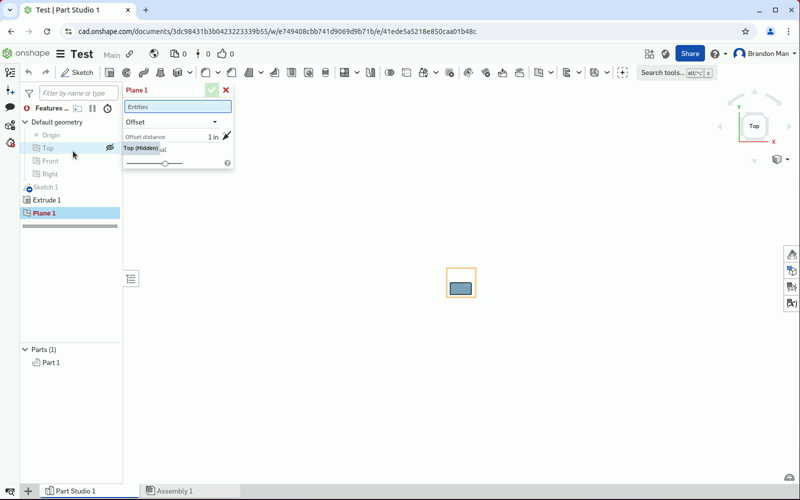
click(73, 150)
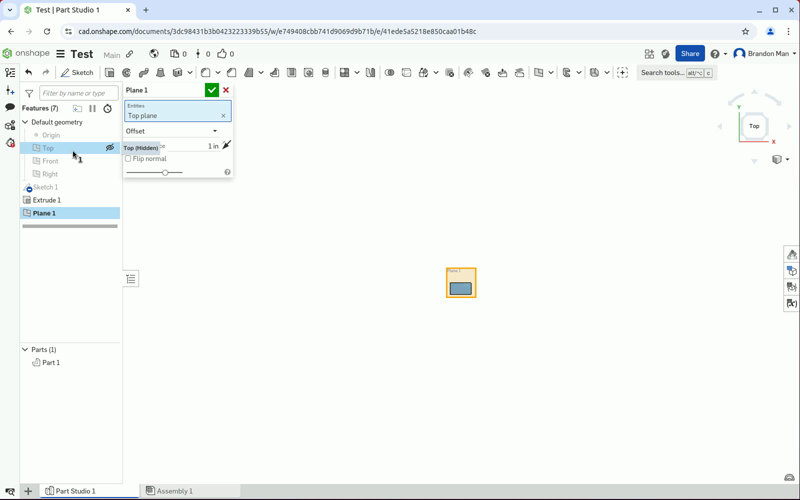
key(tab, 2)
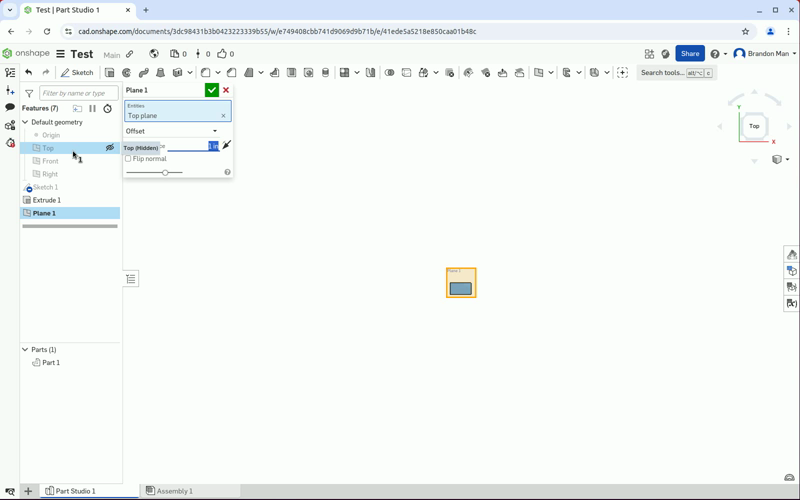
text(13.711)
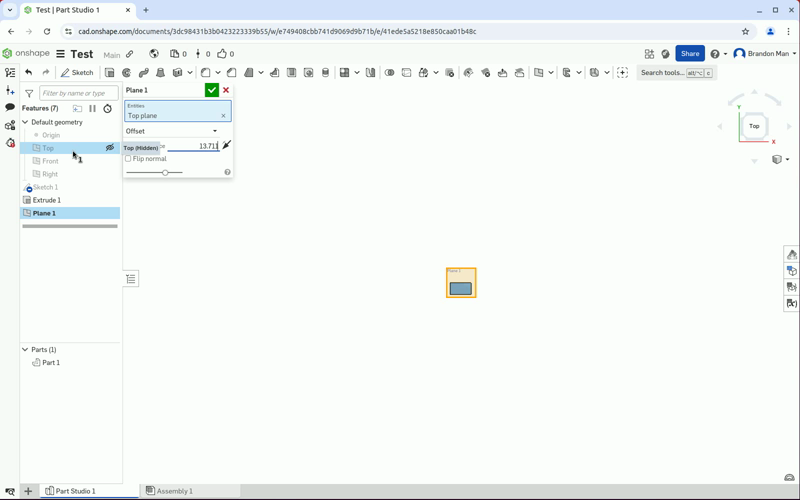
key(enter, 2)
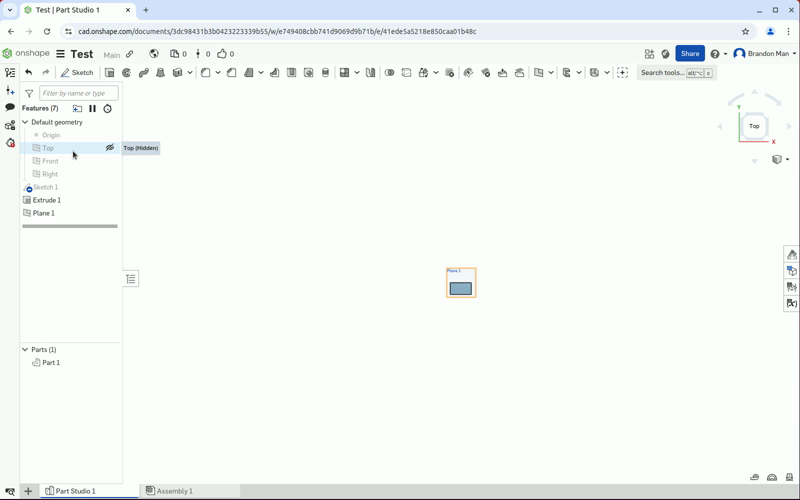
key(shift+s)
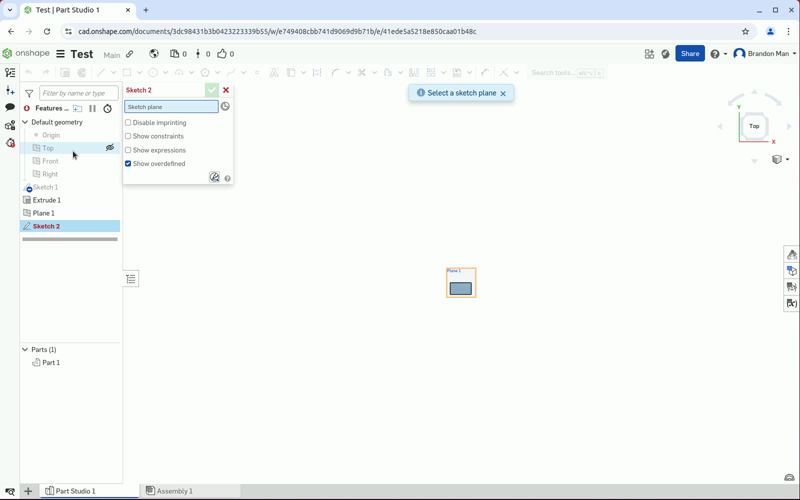
mouse_move(73, 215)
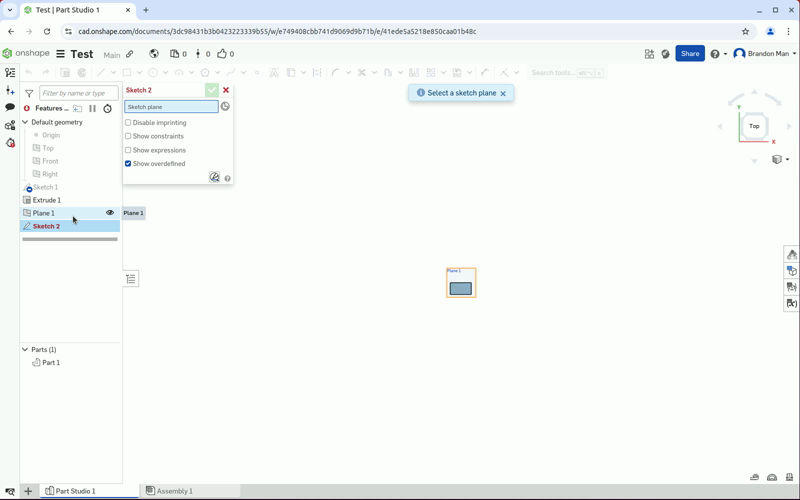
click(73, 215)
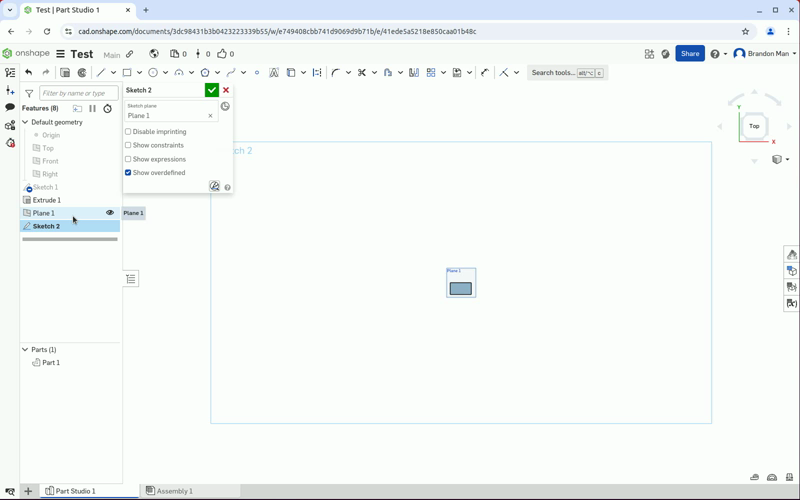
mouse_move(73, 352)
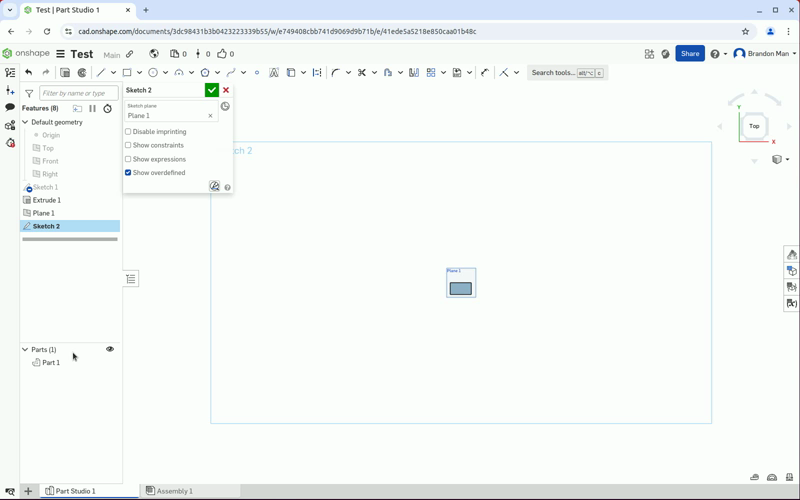
key(y)
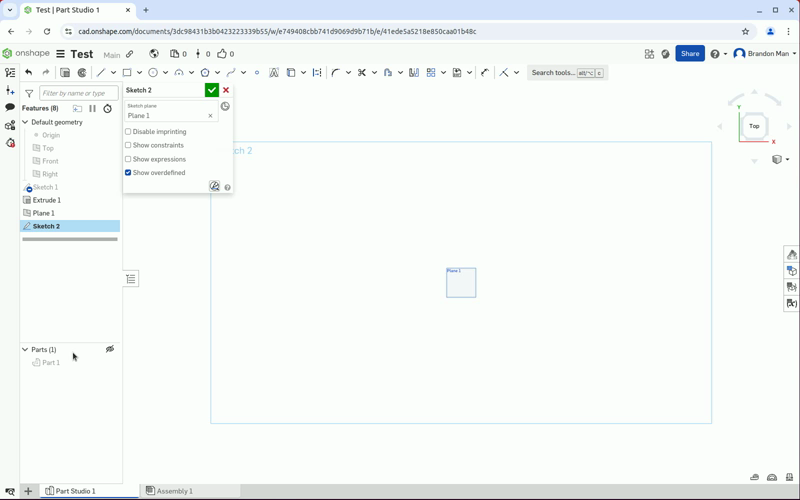
key(l)
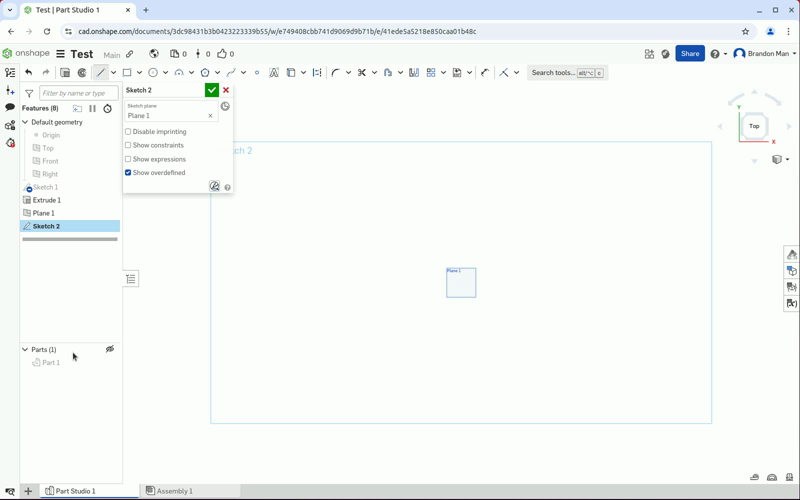
key_down(shift)
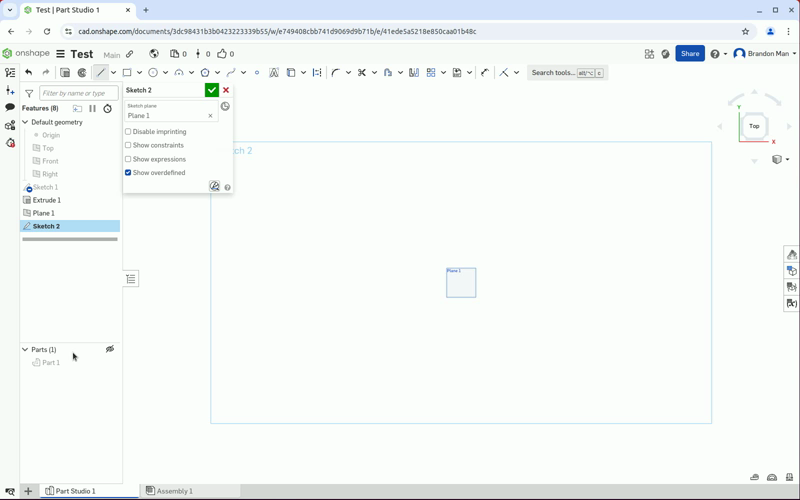
mouse_move(366, 361)
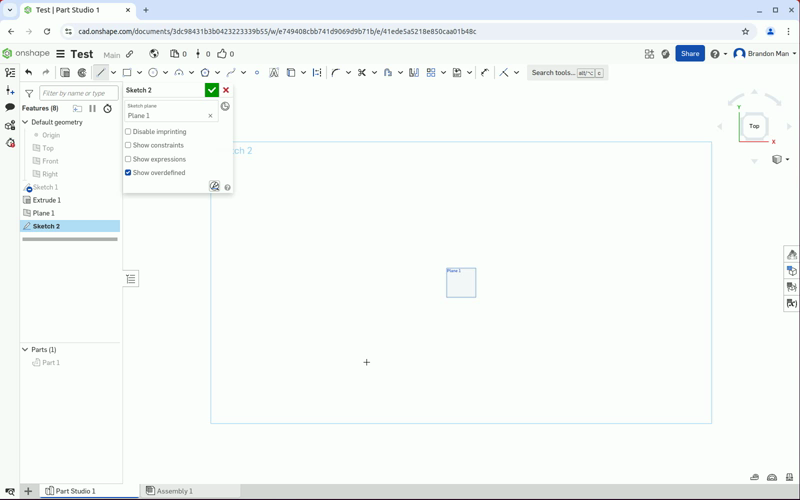
click(366, 361)
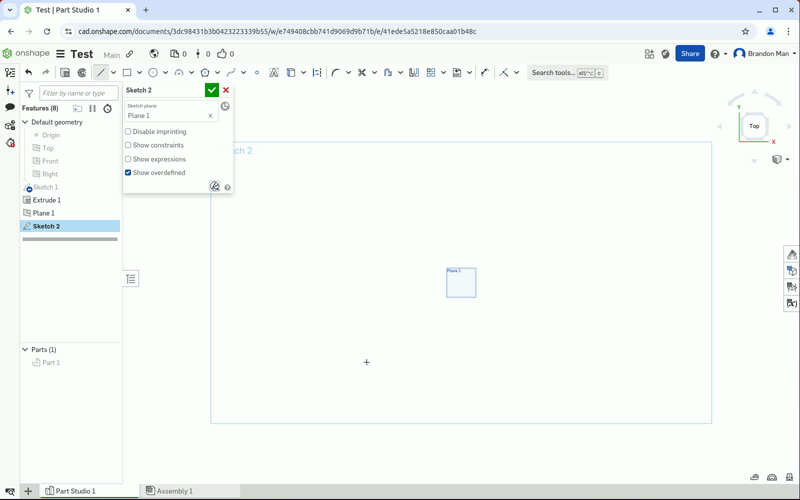
key_up(shift)
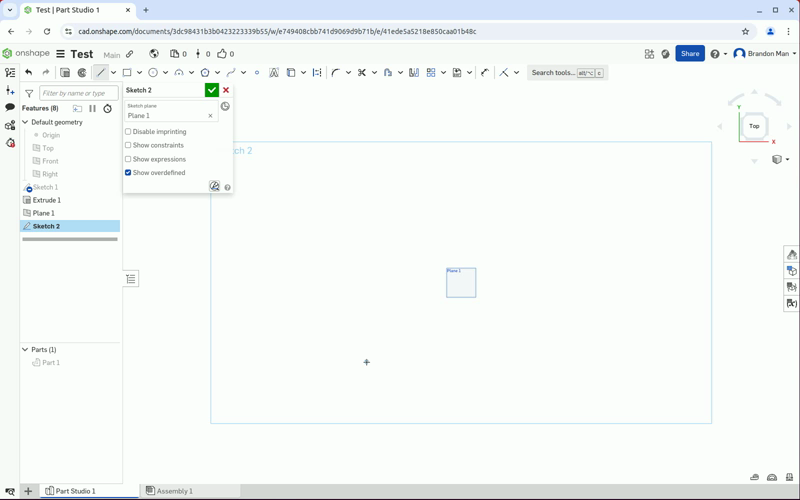
key_down(shift)
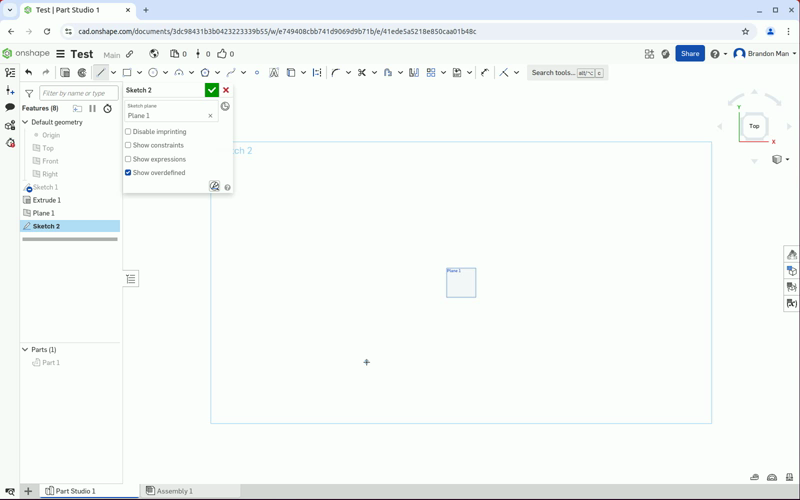
mouse_move(553, 361)
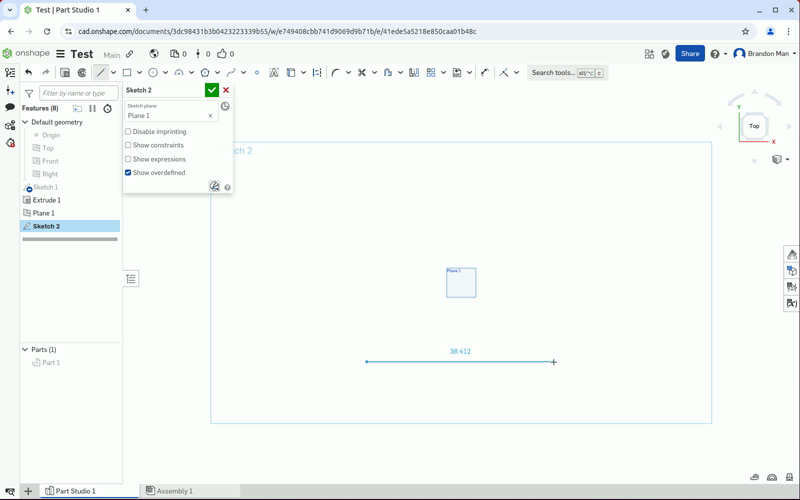
click(553, 361)
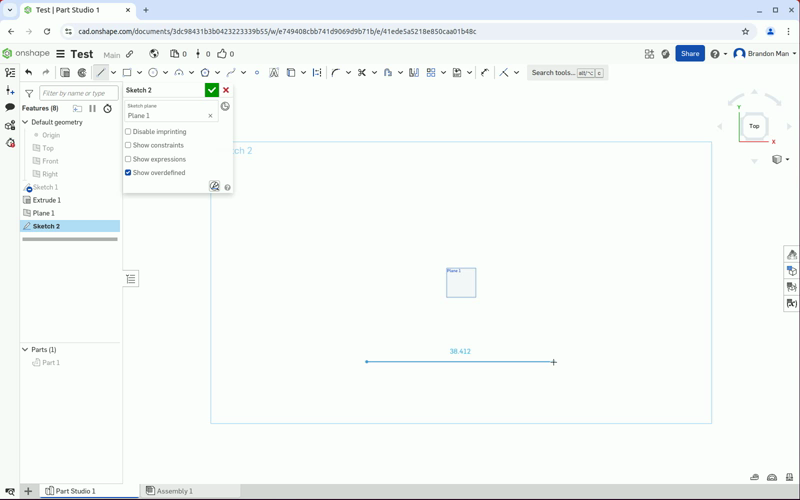
key_up(shift)
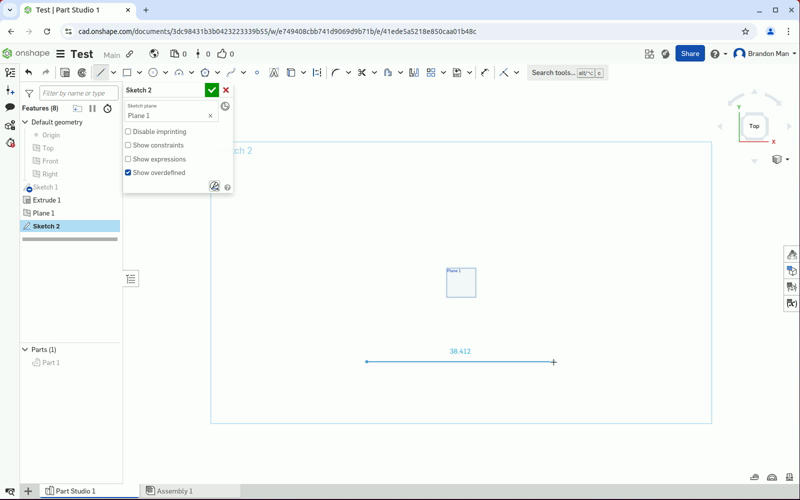
key_down(shift)
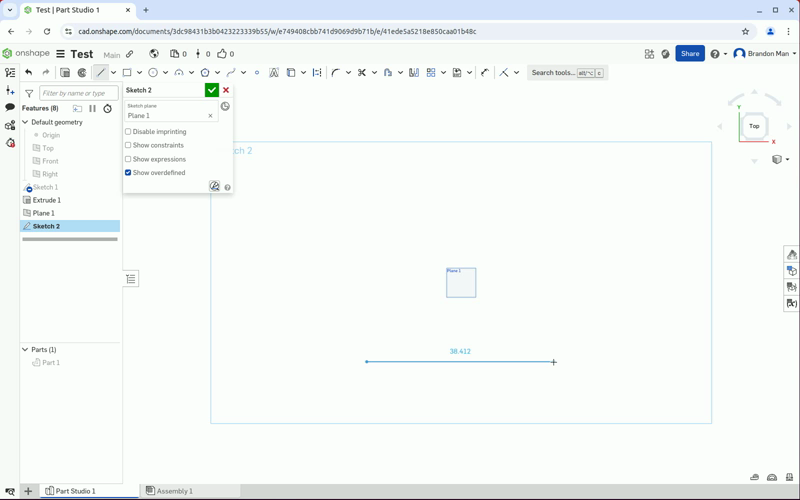
mouse_move(553, 213)
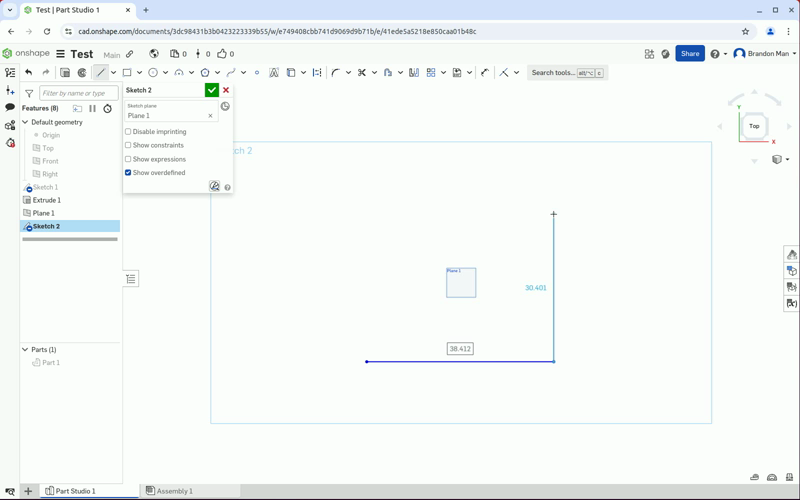
click(553, 213)
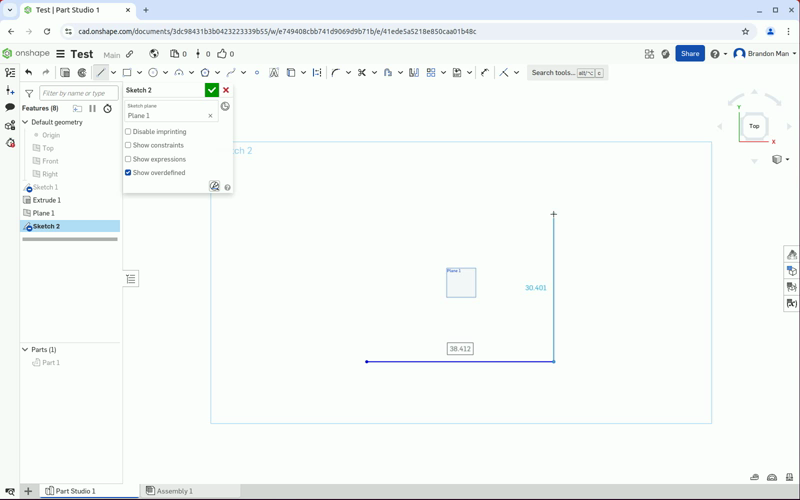
key_up(shift)
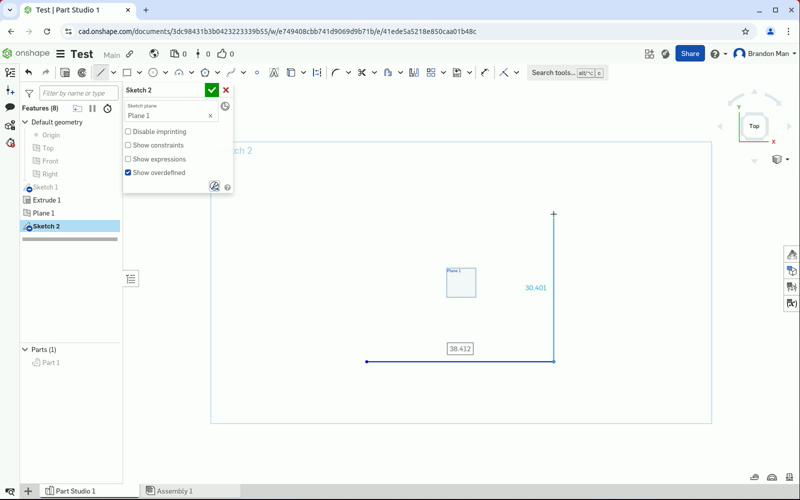
key_down(shift)
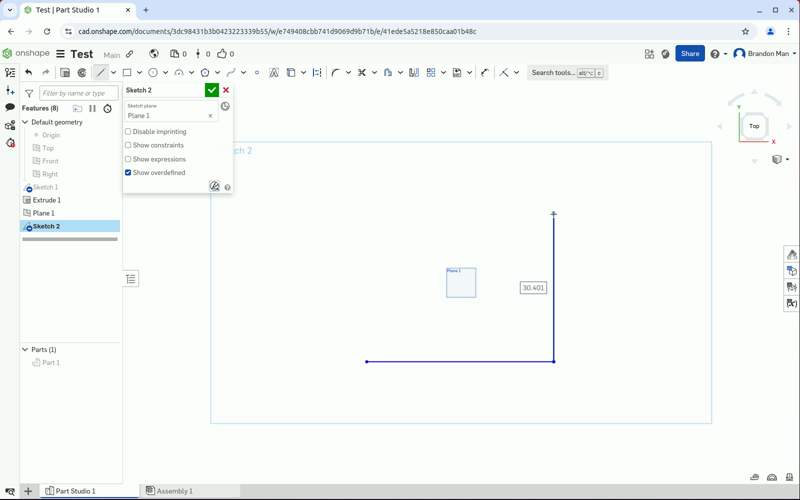
mouse_move(366, 213)
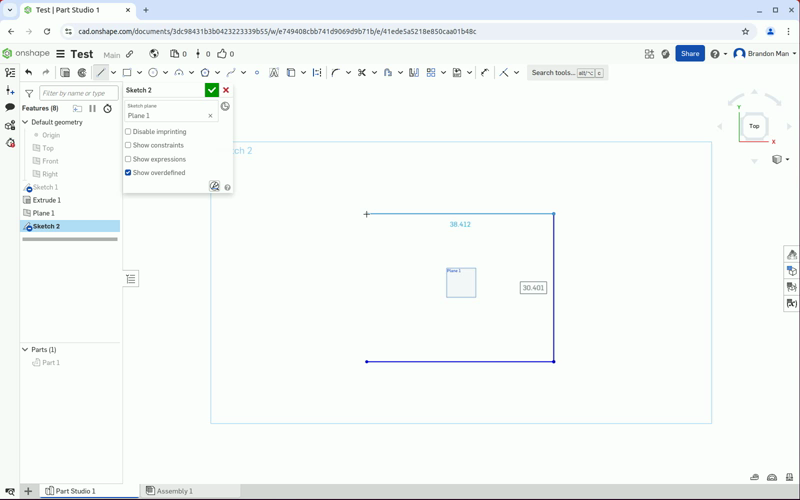
click(366, 213)
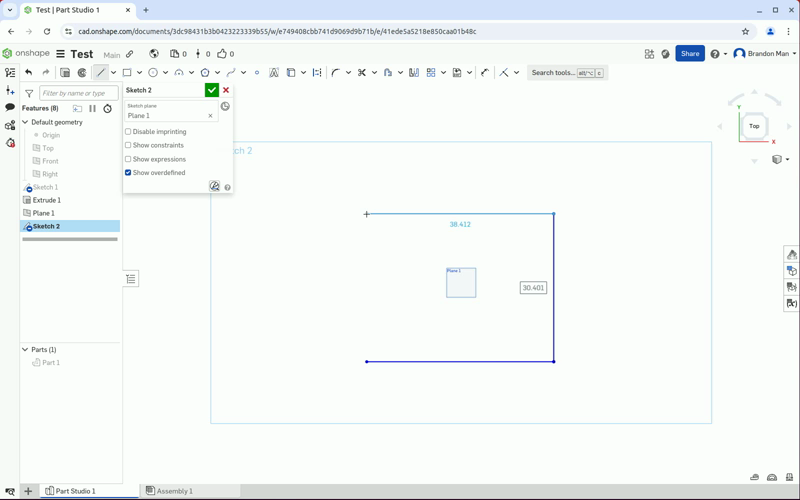
key_up(shift)
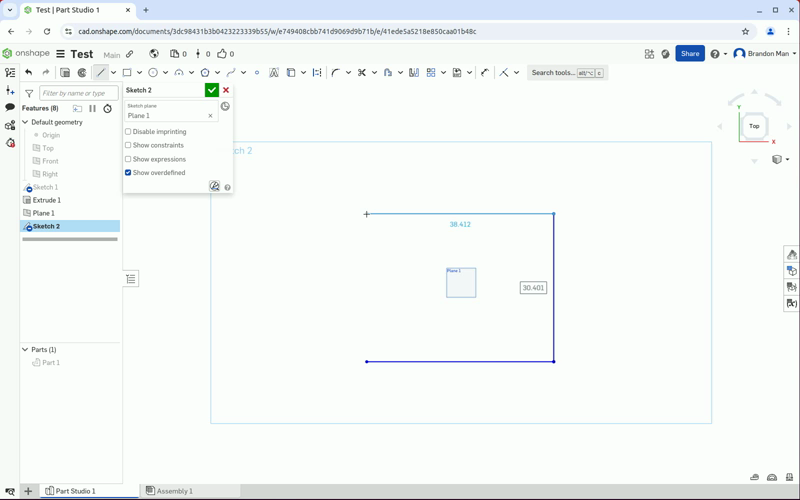
key_down(shift)
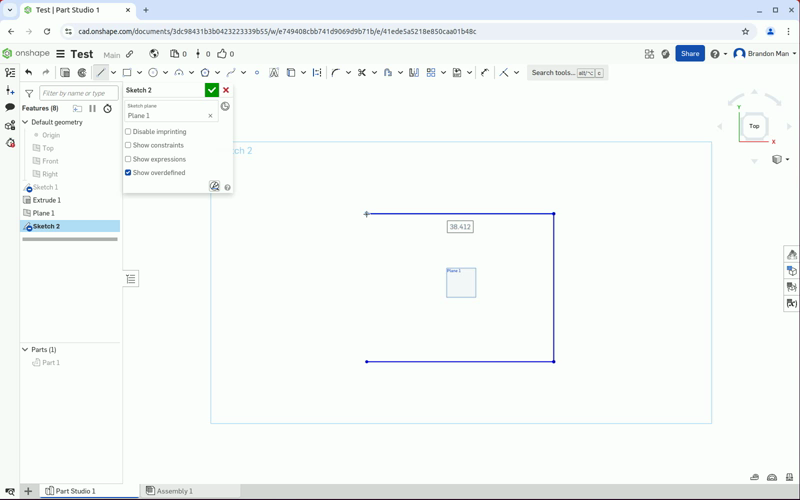
mouse_move(366, 361)
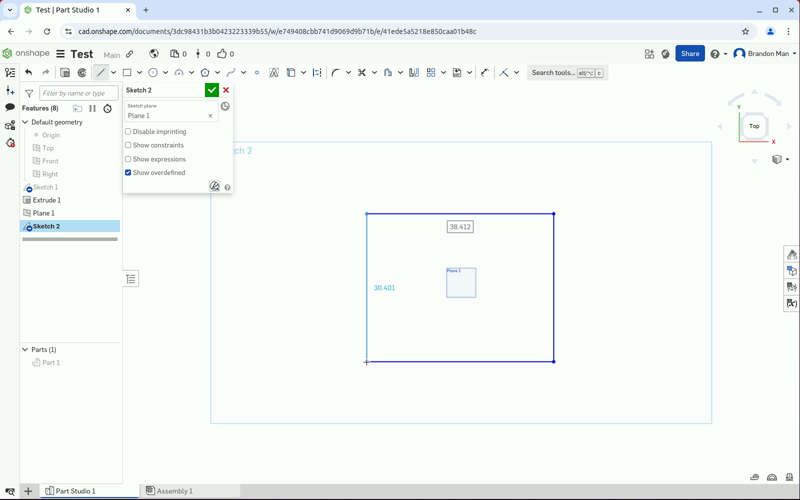
key_up(shift)
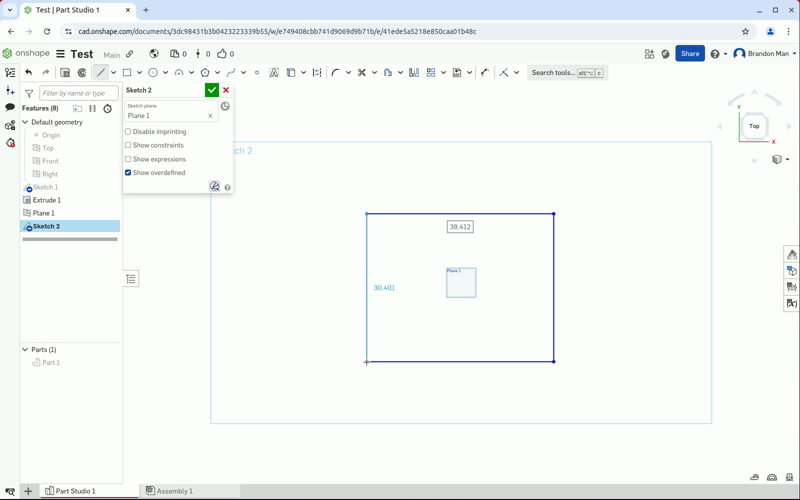
click(366, 361)
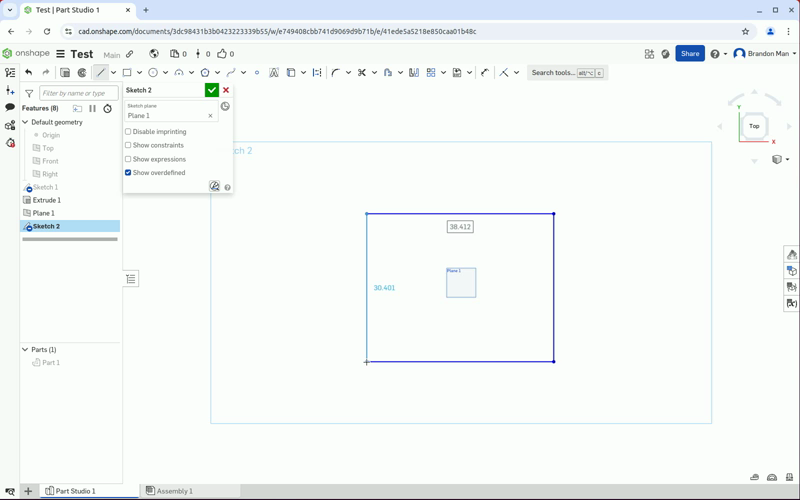
key(esc)
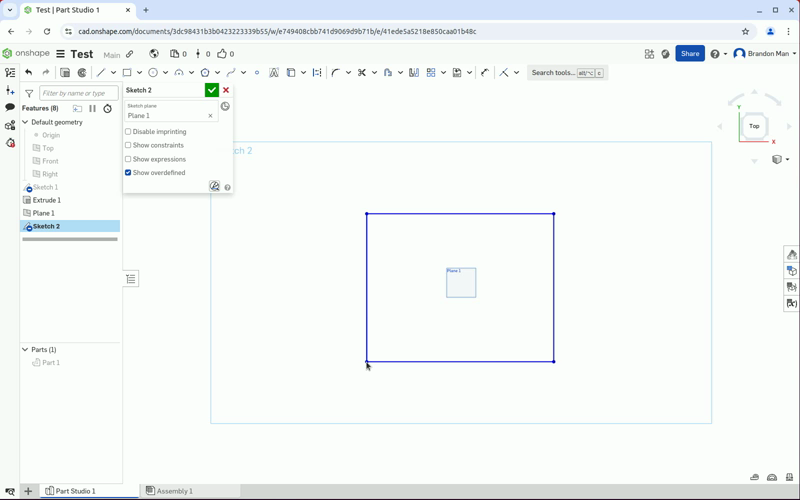
key(l)
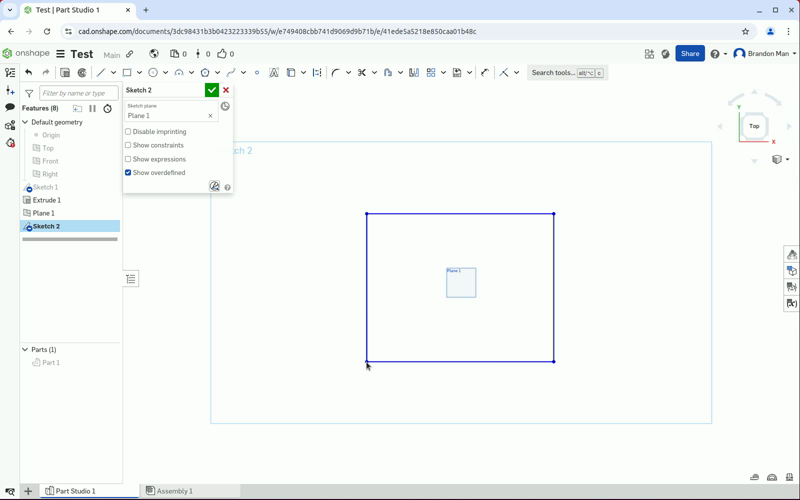
key_down(shift)
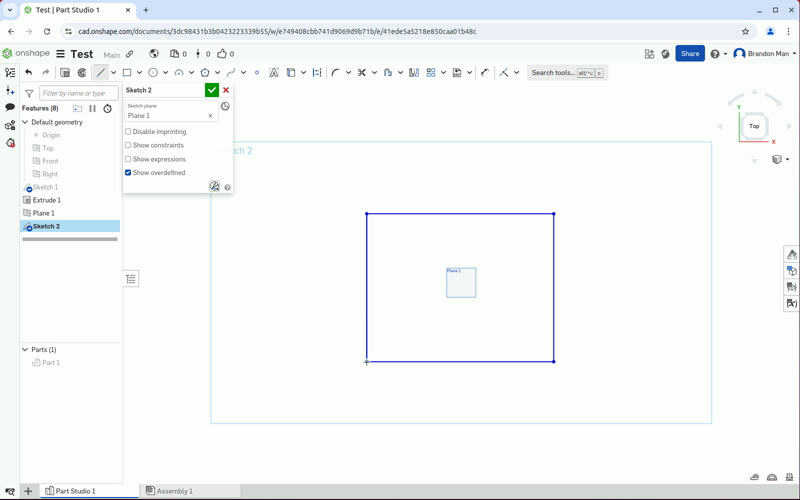
mouse_move(449, 294)
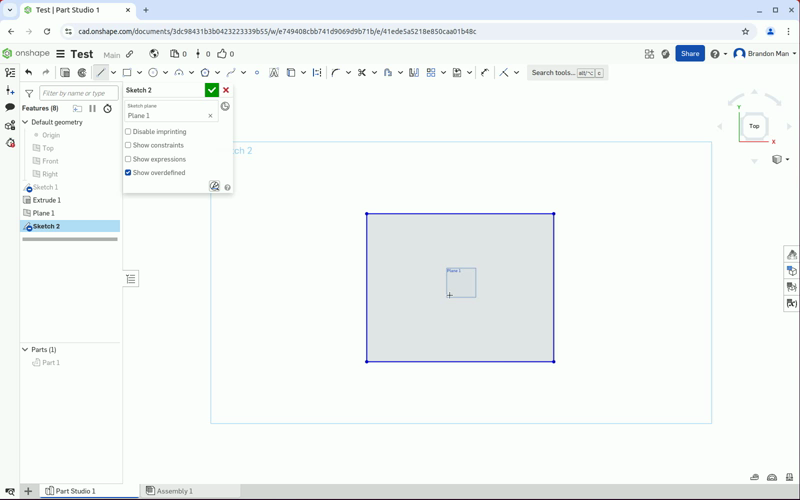
click(449, 294)
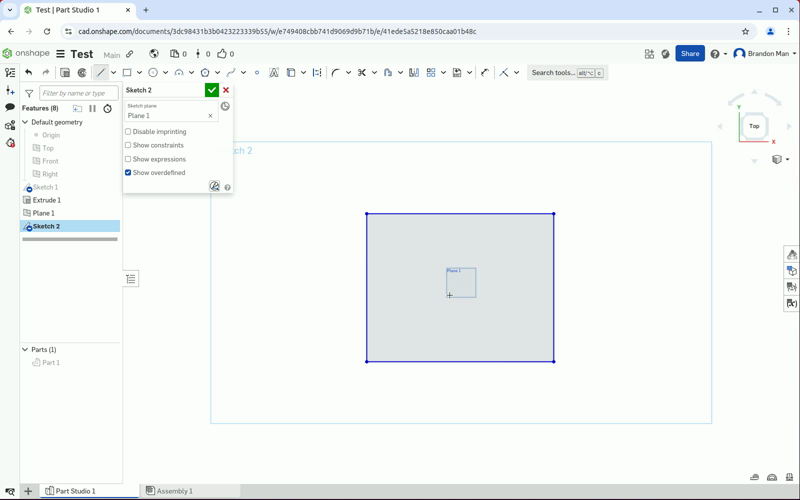
key_up(shift)
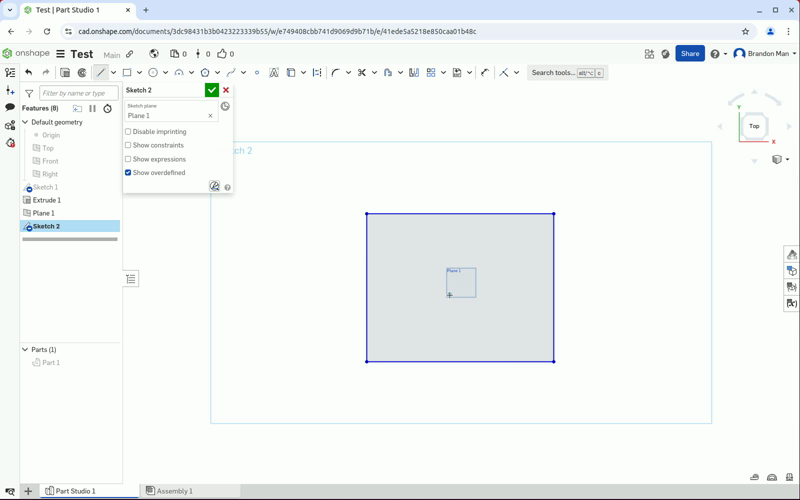
key_down(shift)
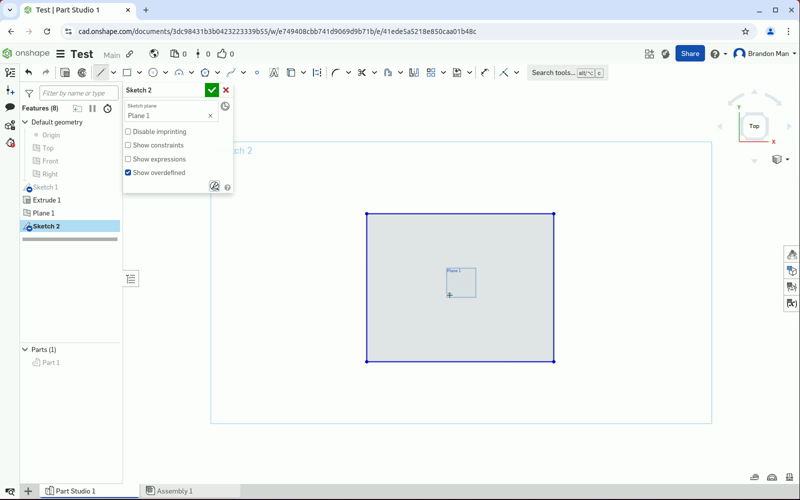
mouse_move(479, 294)
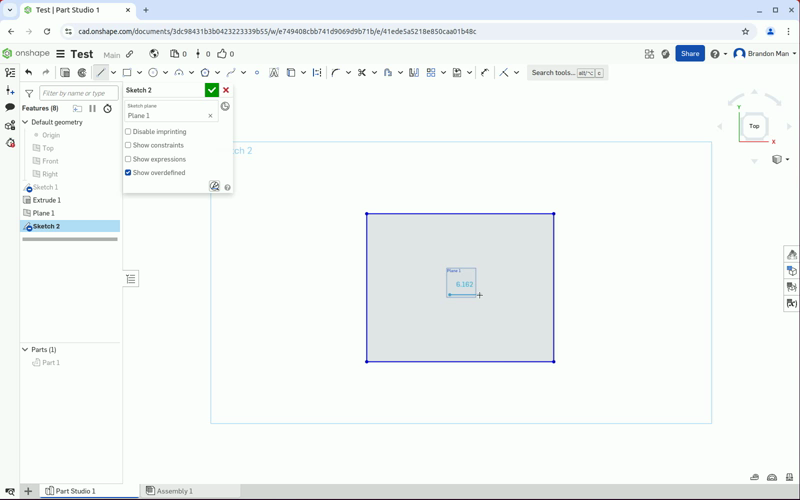
mouse_move(471, 294)
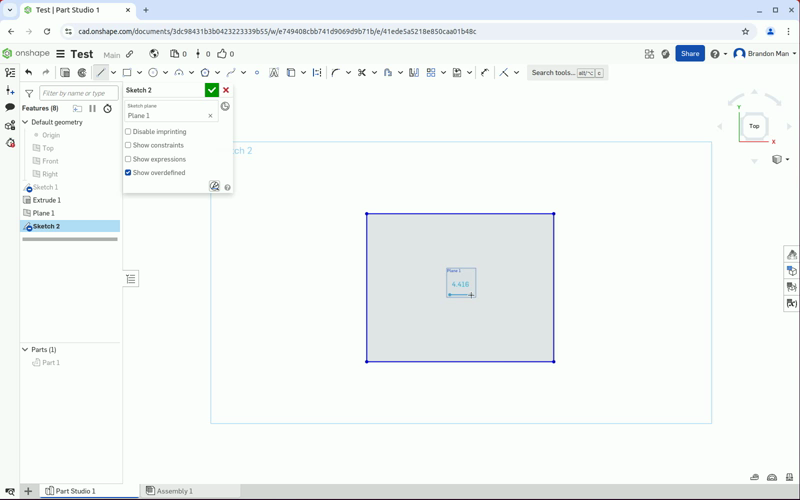
click(471, 294)
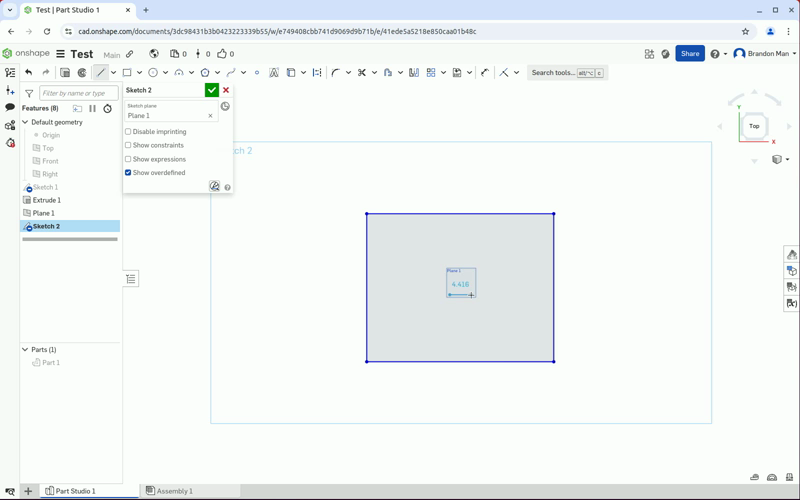
key_up(shift)
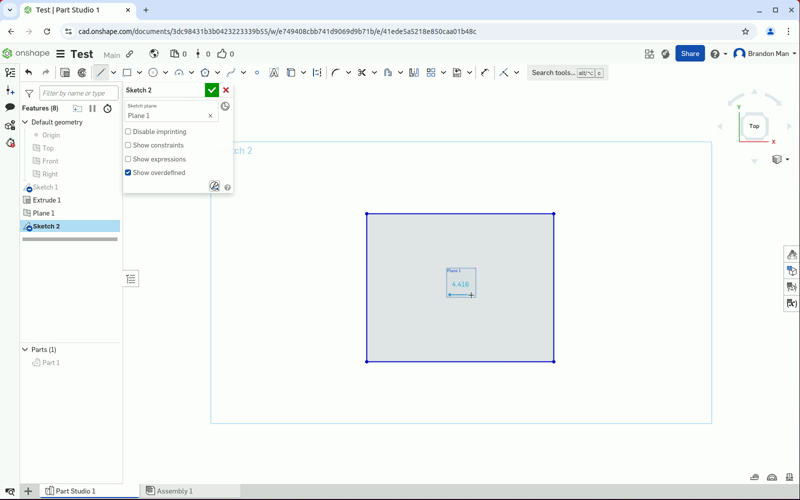
key_down(shift)
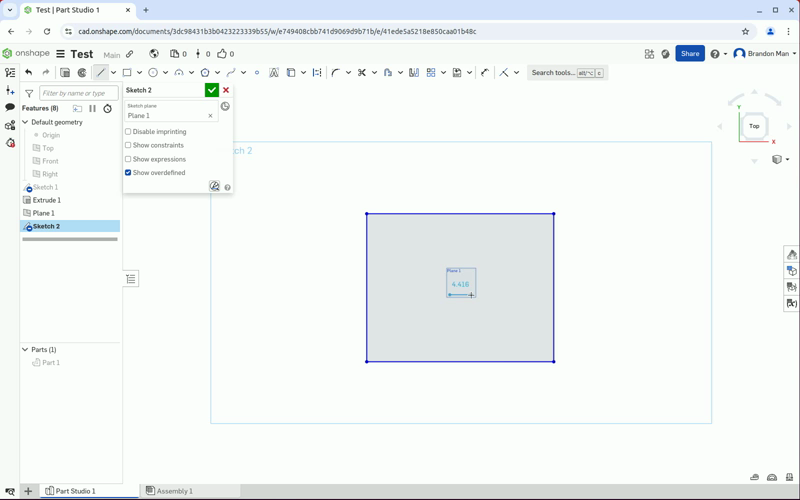
mouse_move(501, 294)
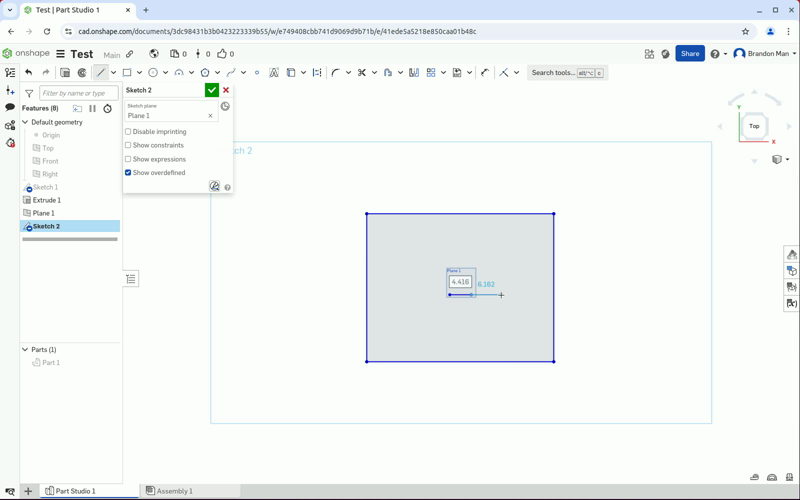
mouse_move(471, 282)
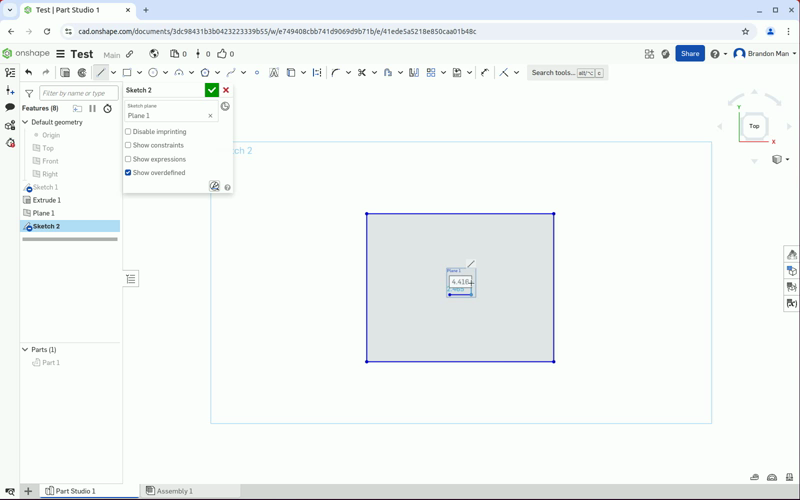
click(471, 282)
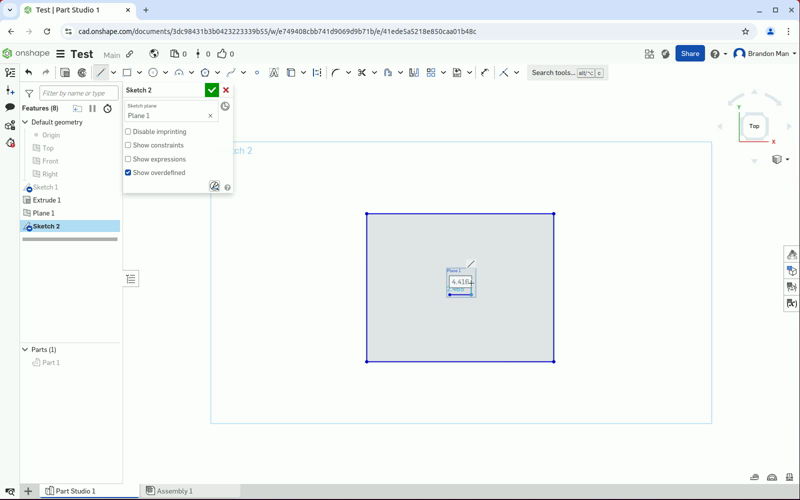
key_up(shift)
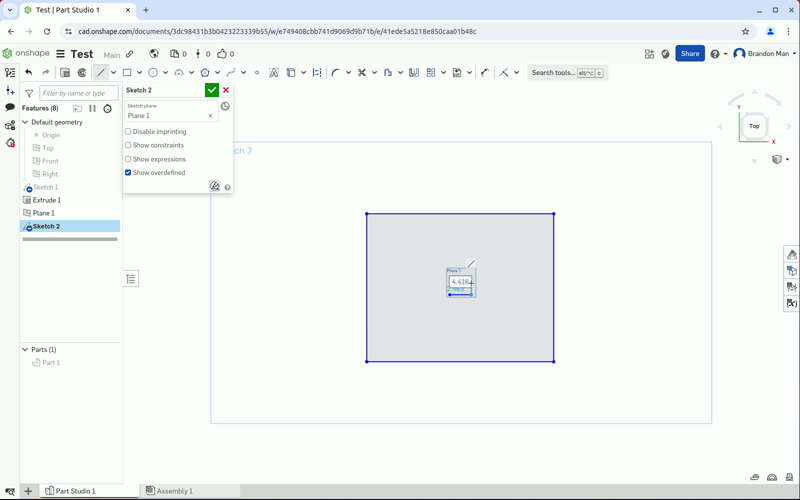
key_down(shift)
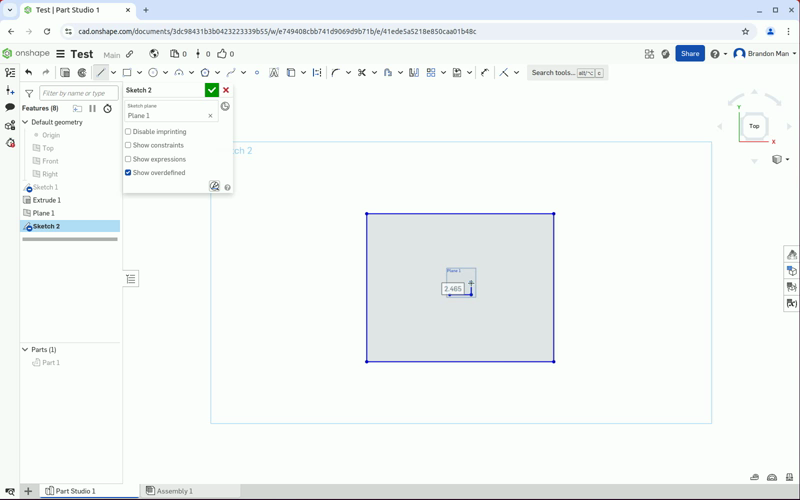
mouse_move(501, 282)
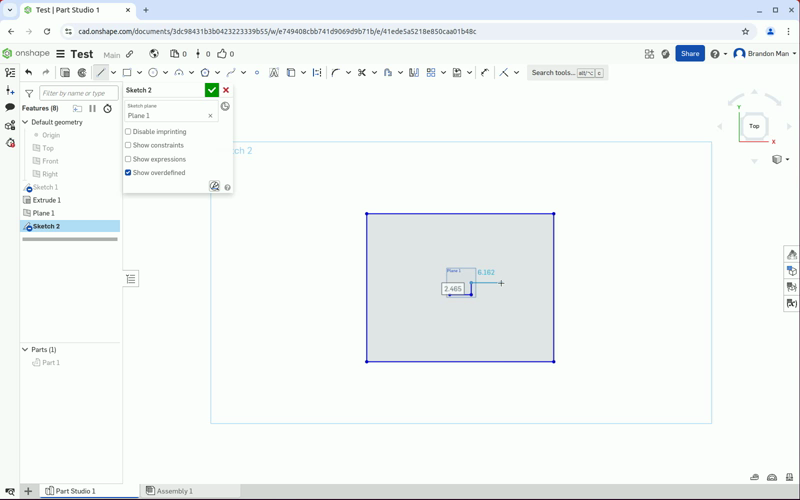
mouse_move(449, 282)
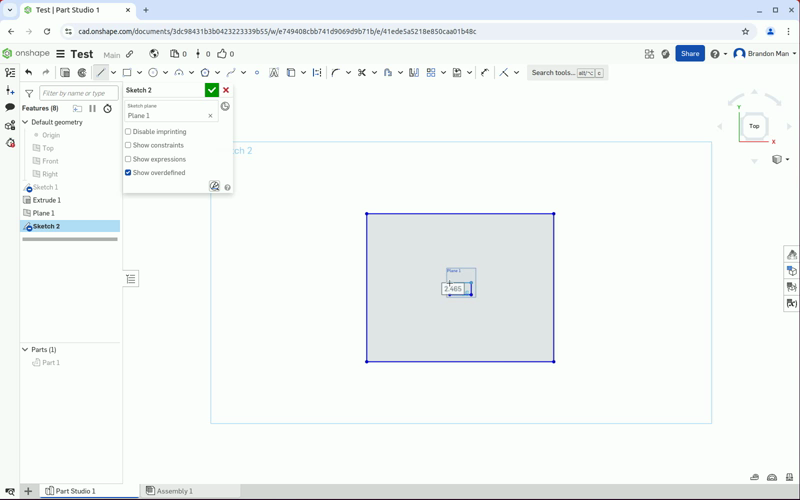
click(449, 282)
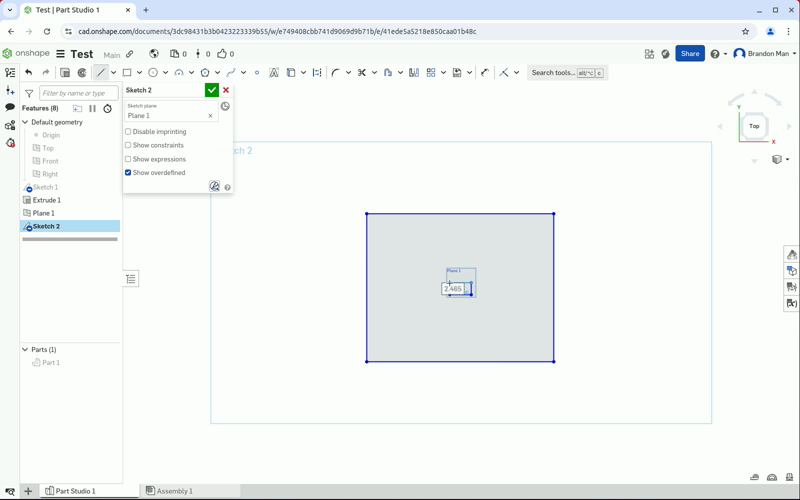
key_up(shift)
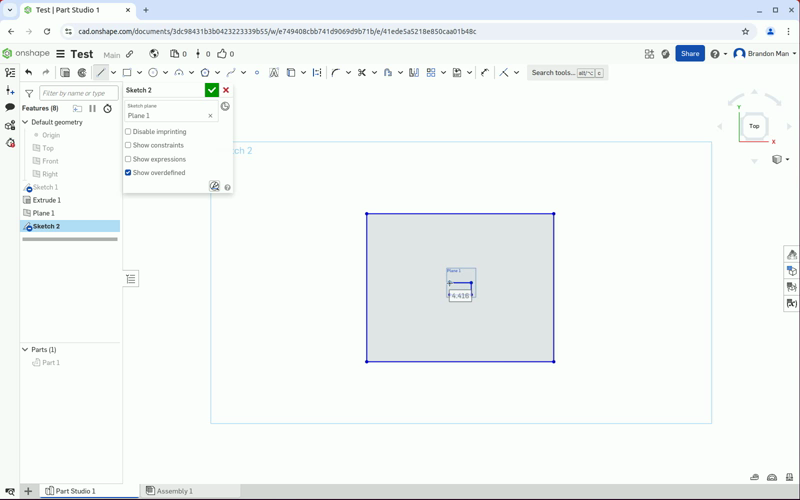
mouse_move(479, 282)
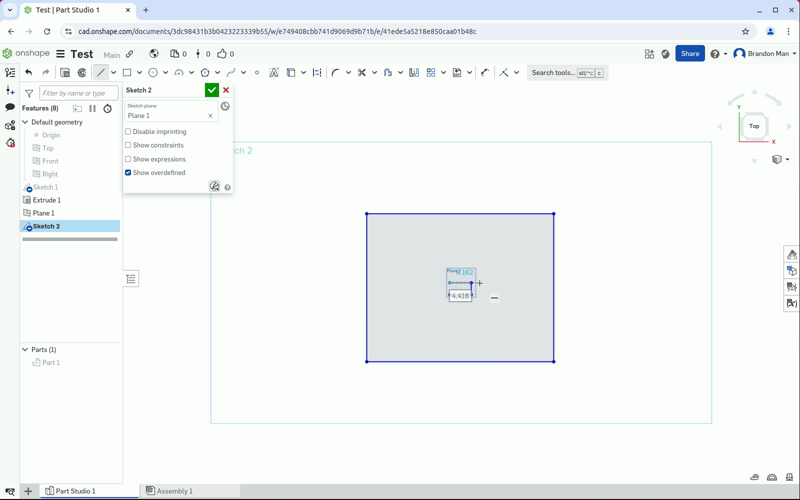
key_down(shift)
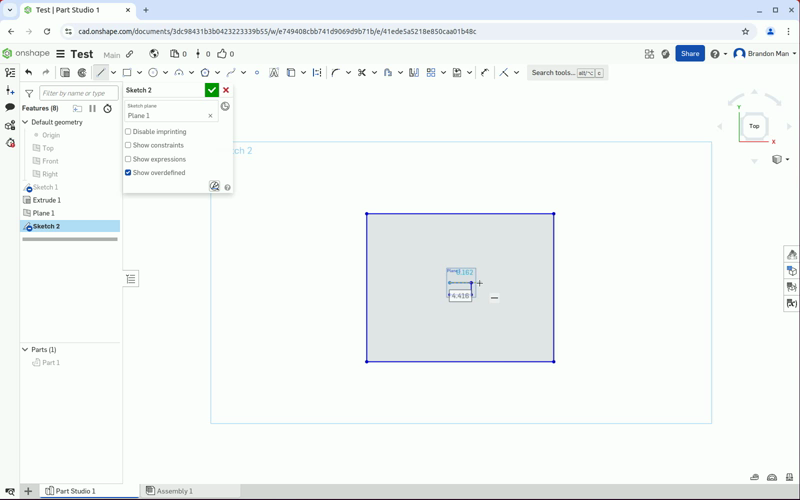
mouse_move(449, 294)
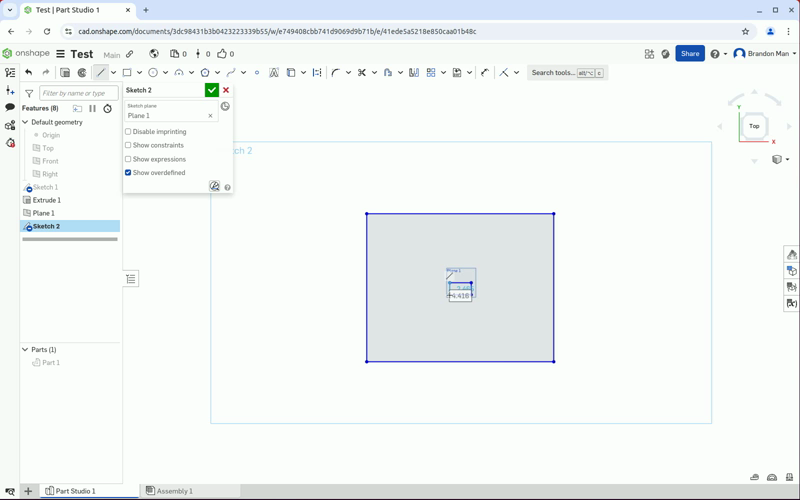
key_up(shift)
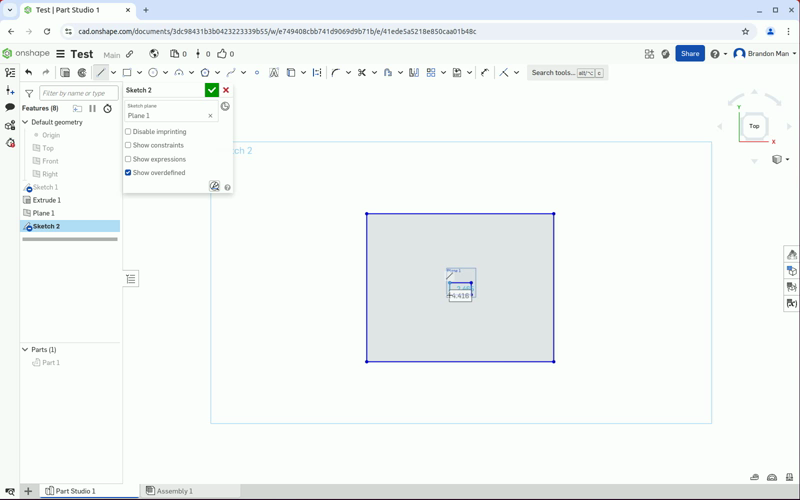
click(449, 294)
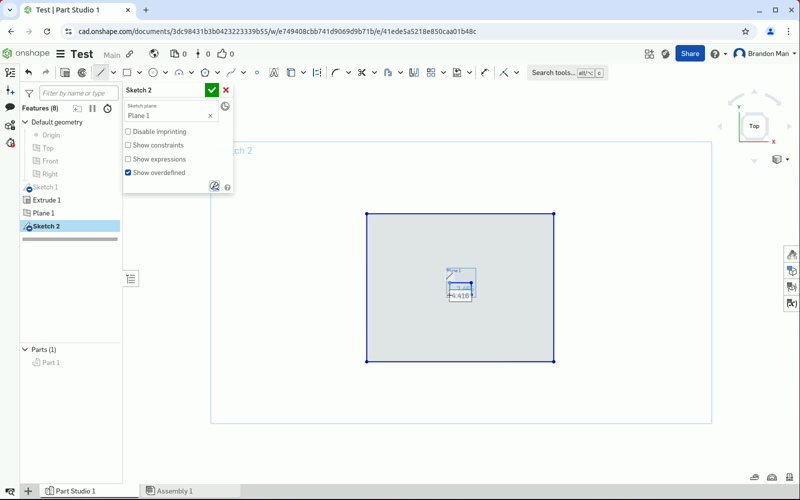
key(esc)
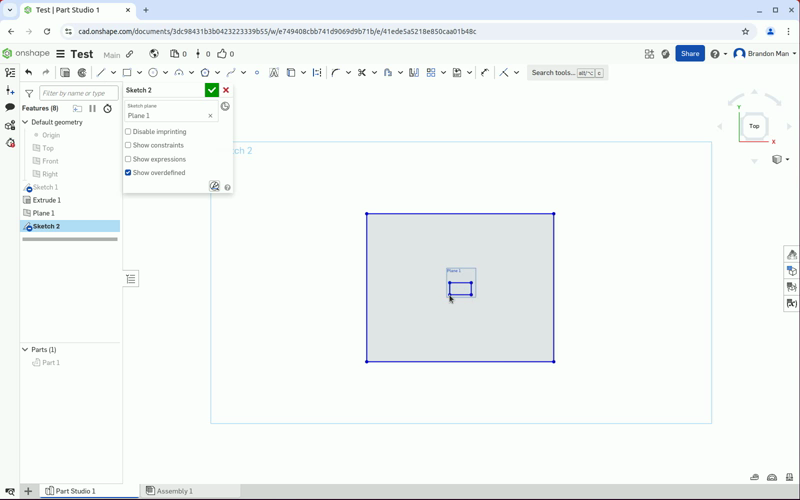
mouse_move(413, 332)
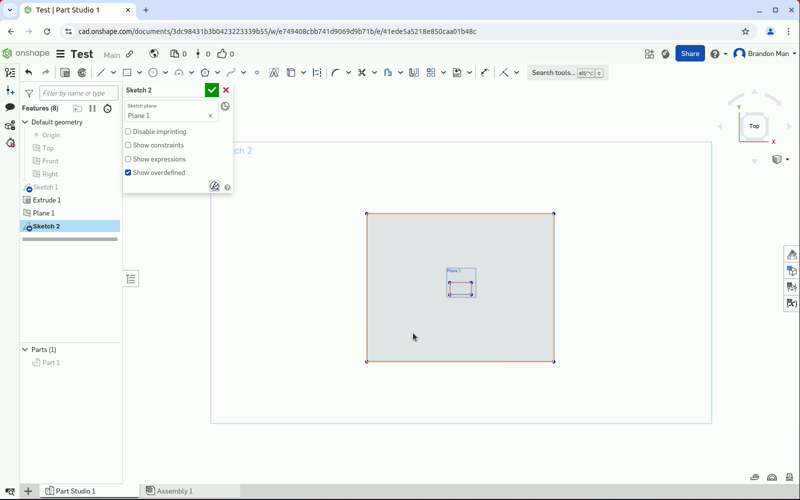
click(413, 332)
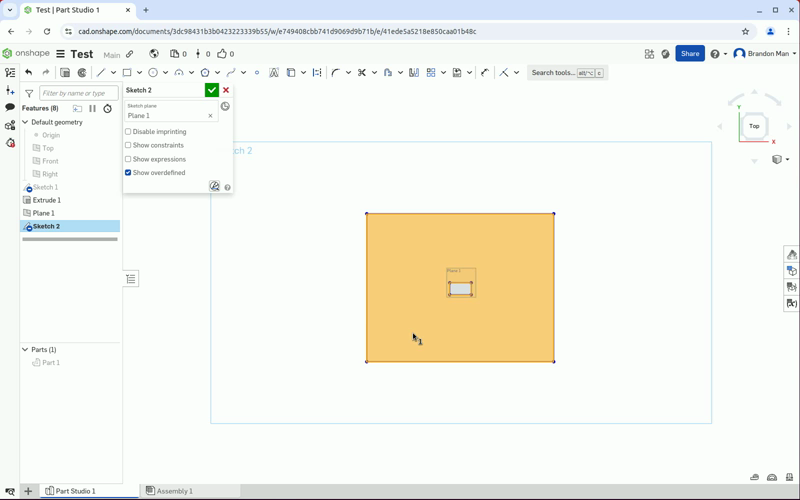
mouse_move(73, 352)
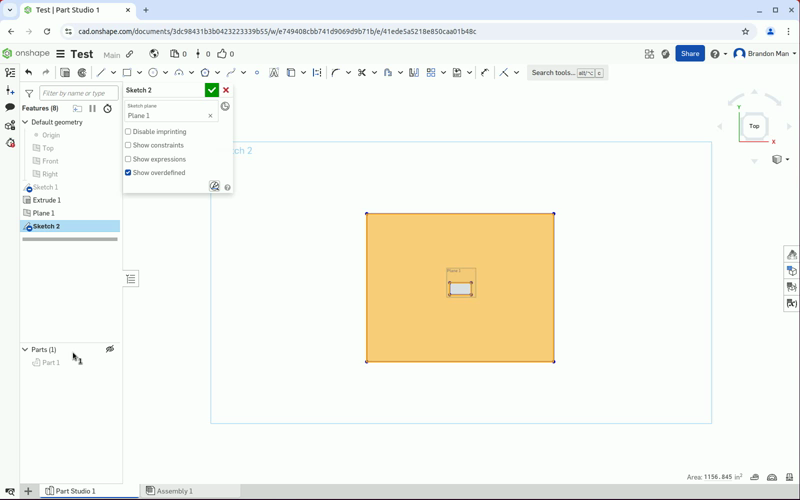
key(shift+y)
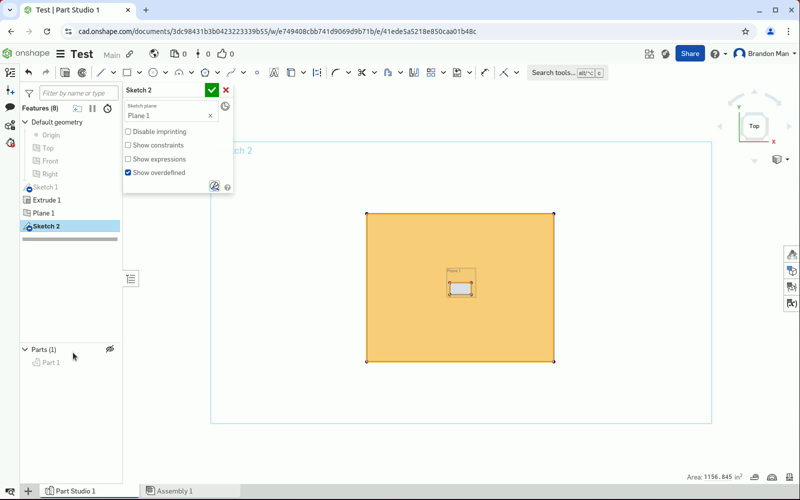
key(shift+e)
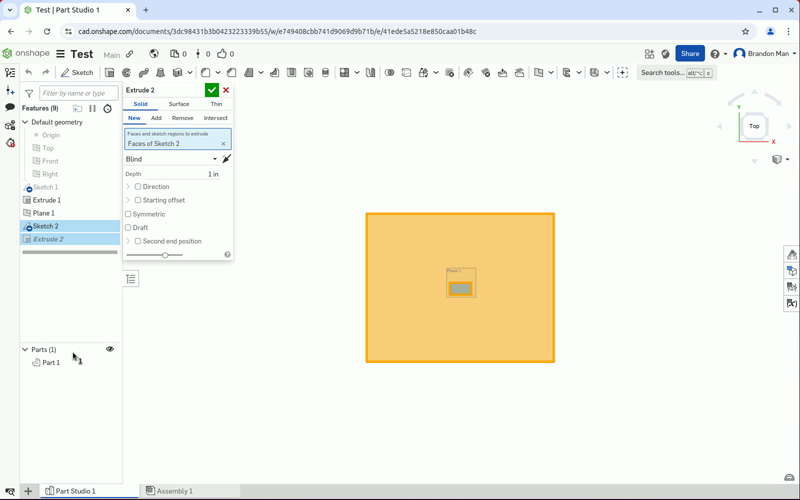
mouse_move(143, 106)
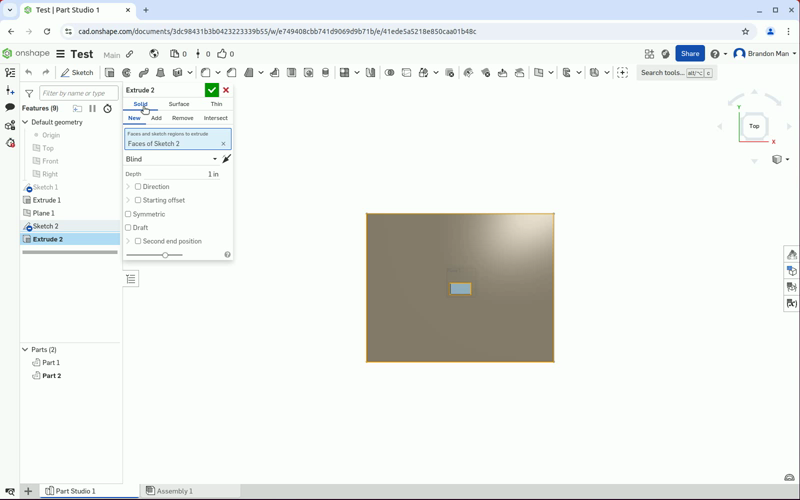
click(143, 106)
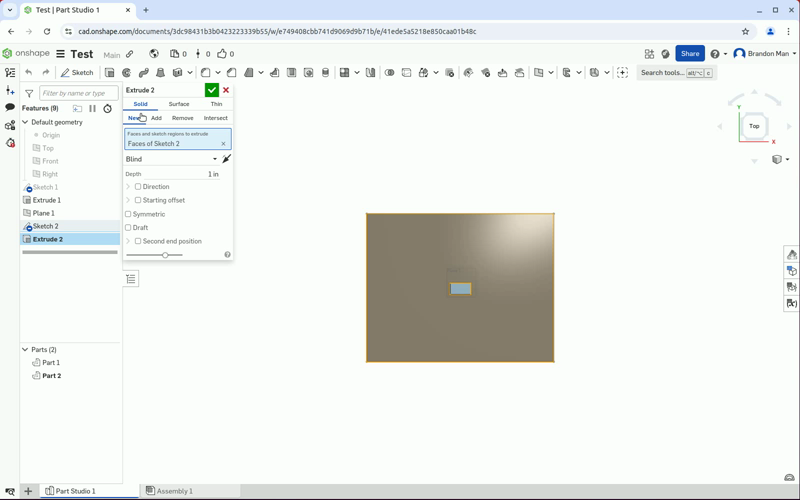
mouse_move(137, 120)
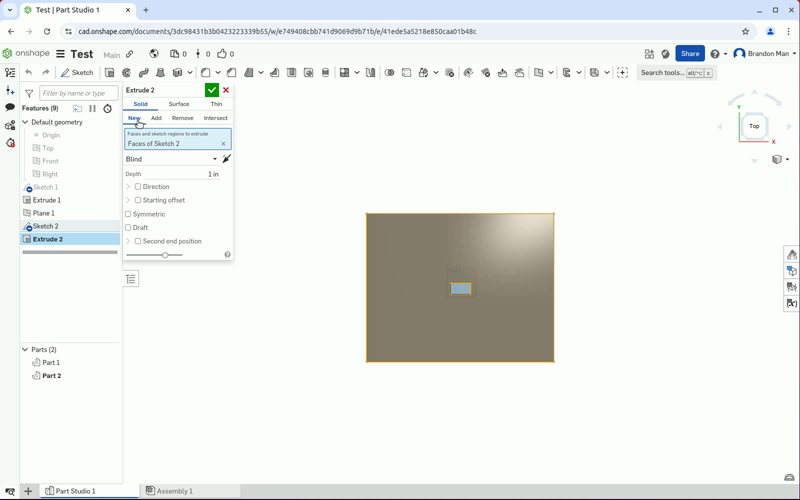
click(137, 120)
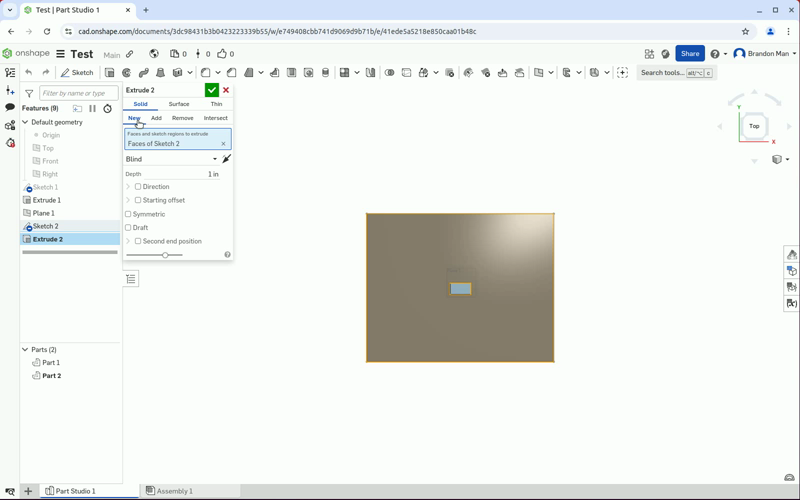
key(tab, 4)
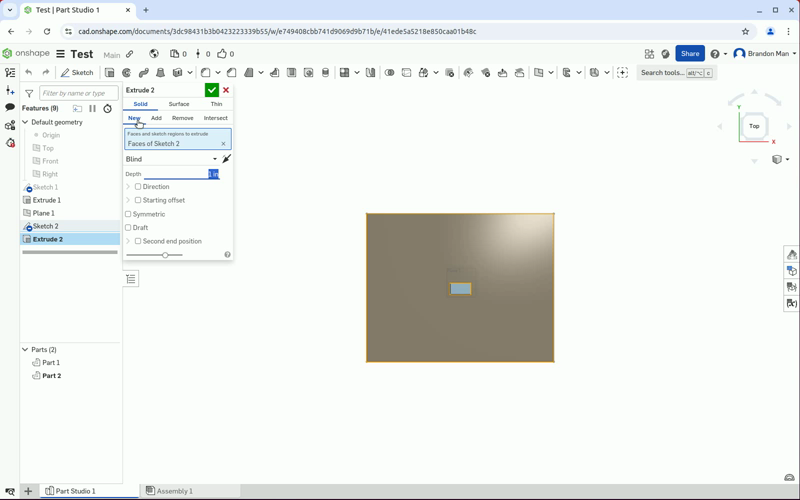
text(-5.536)
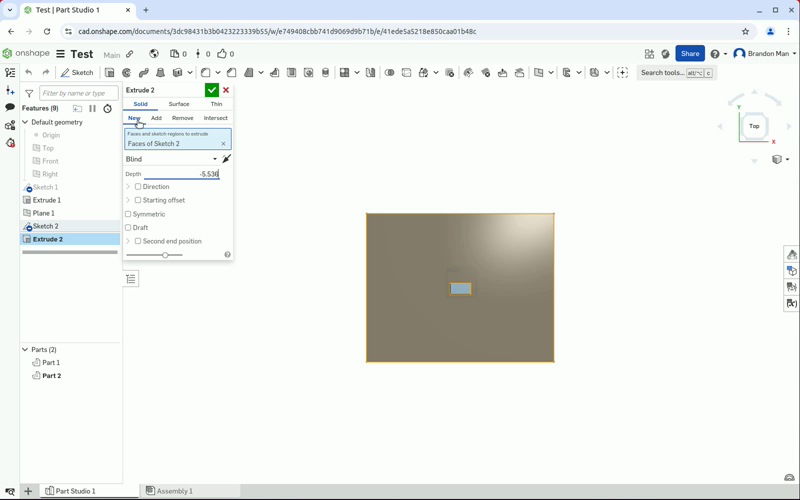
key(enter)
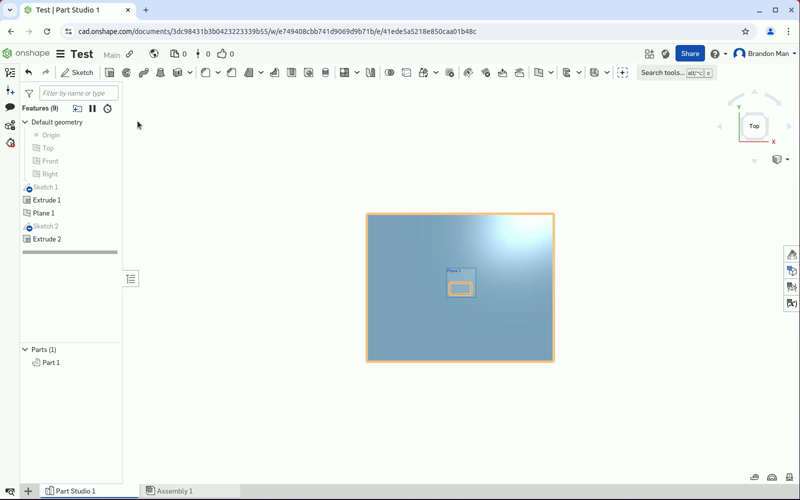
key(shift+h)
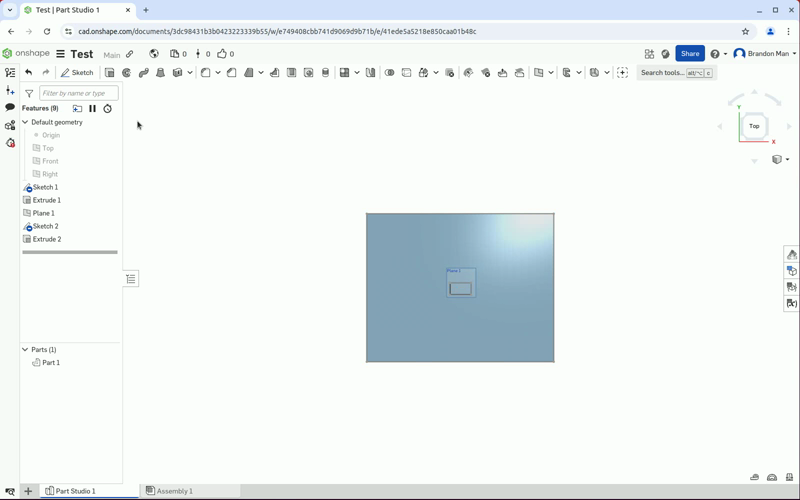
key(shift+h)
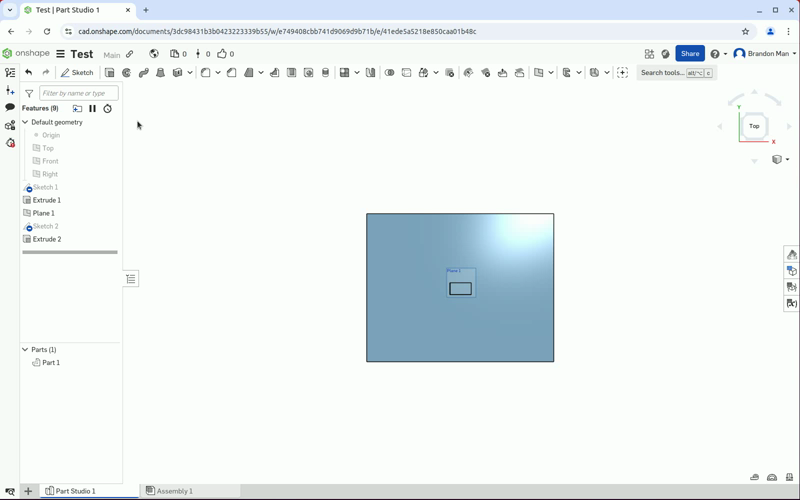
mouse_move(73, 189)
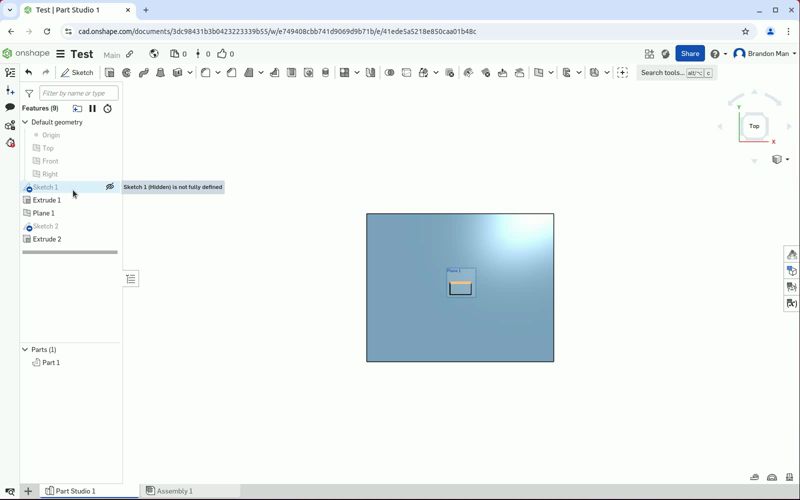
click(73, 189)
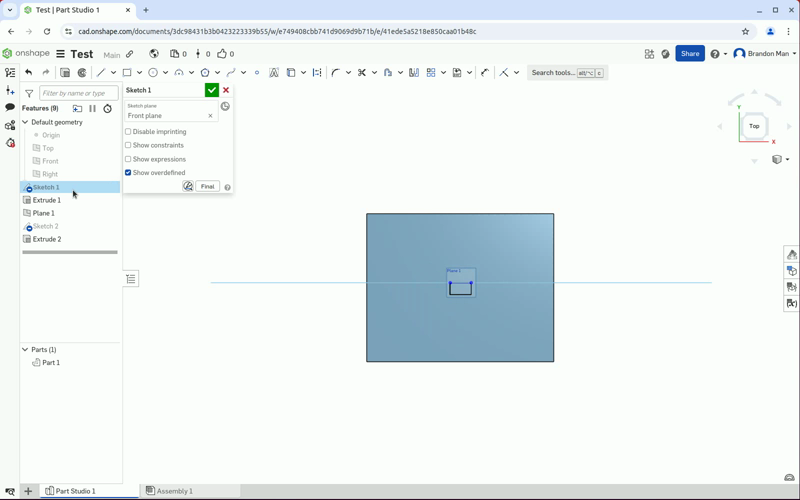
mouse_move(229, 92)
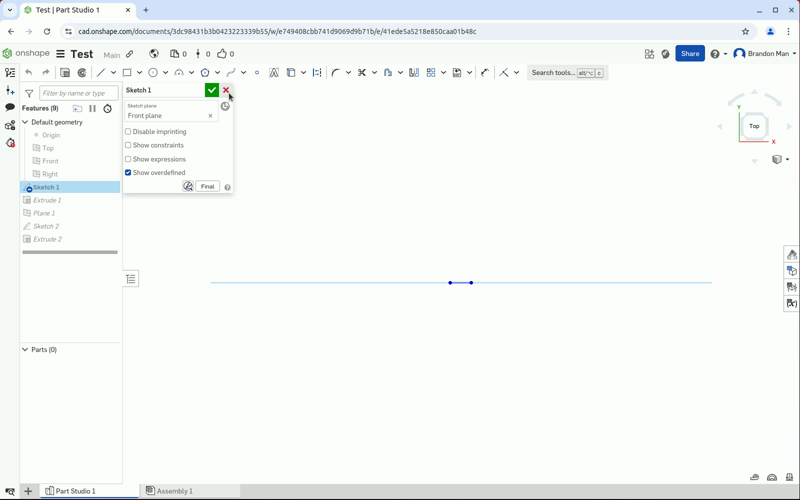
click(229, 92)
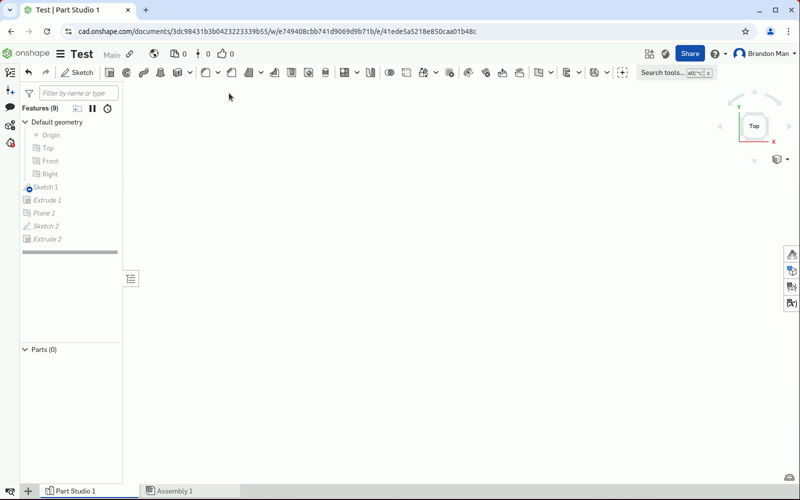
key(shift+s)
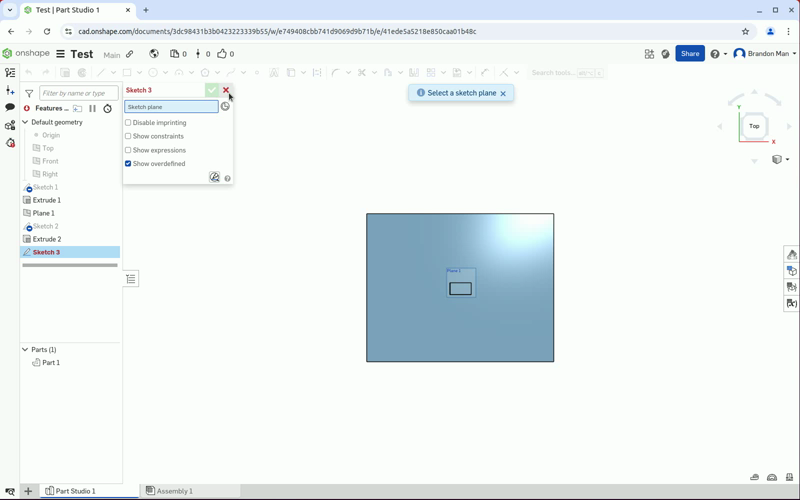
mouse_move(73, 215)
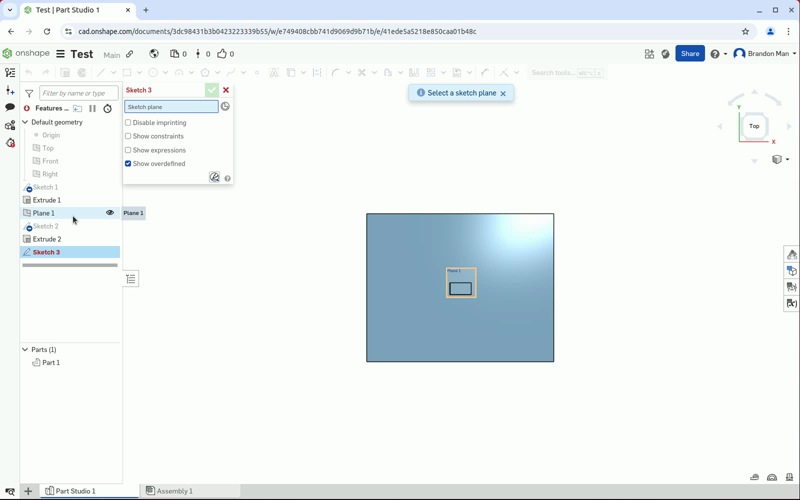
click(73, 215)
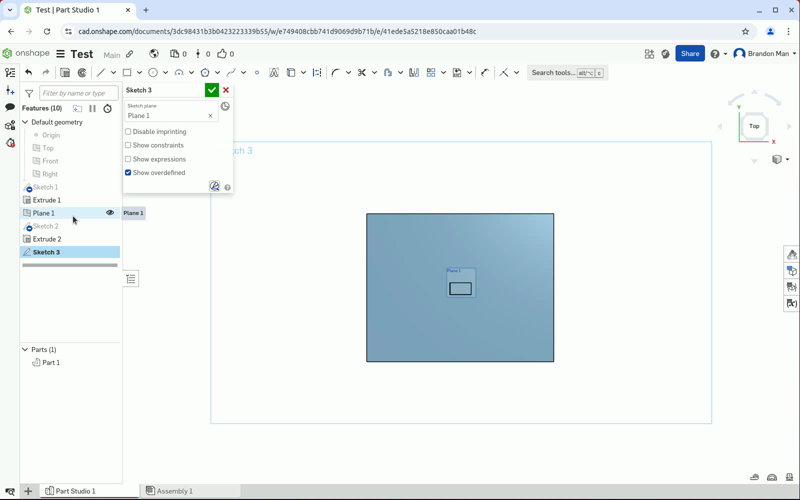
mouse_move(73, 352)
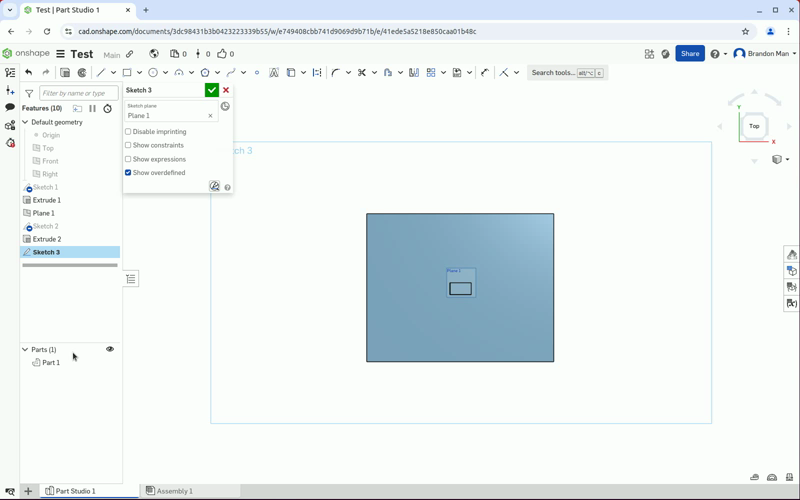
key(y)
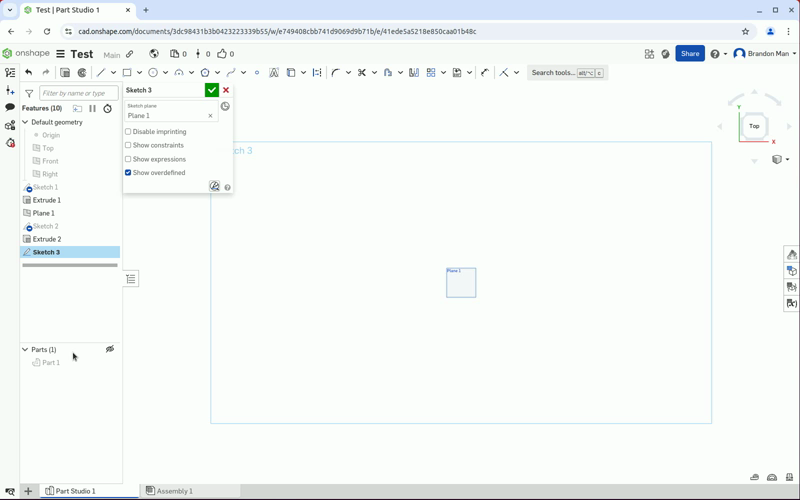
key(l)
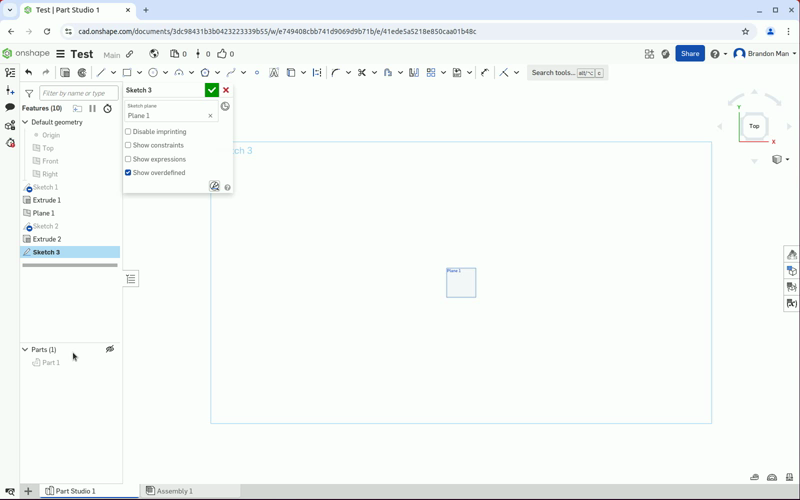
key_down(shift)
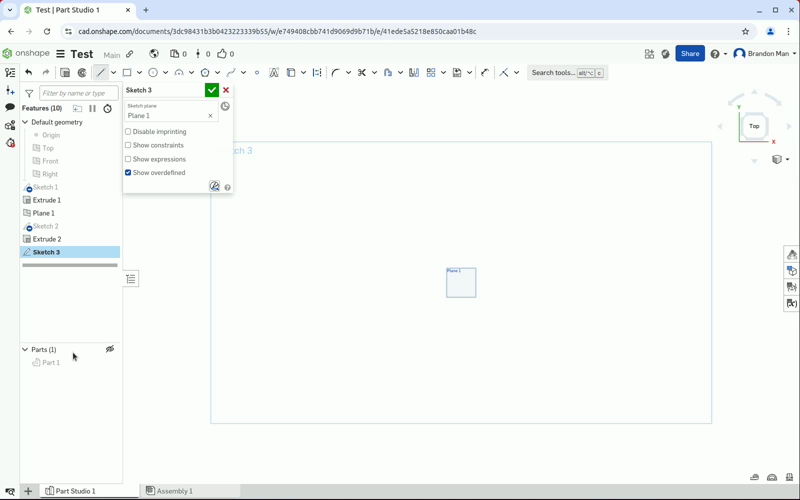
mouse_move(431, 298)
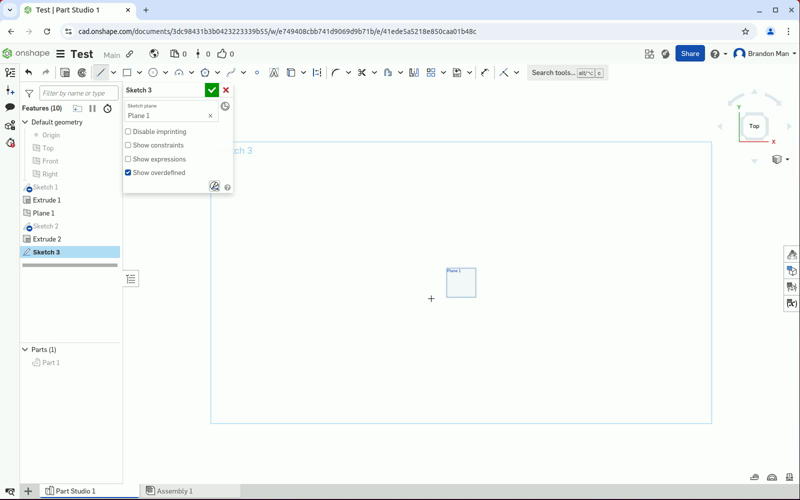
click(431, 298)
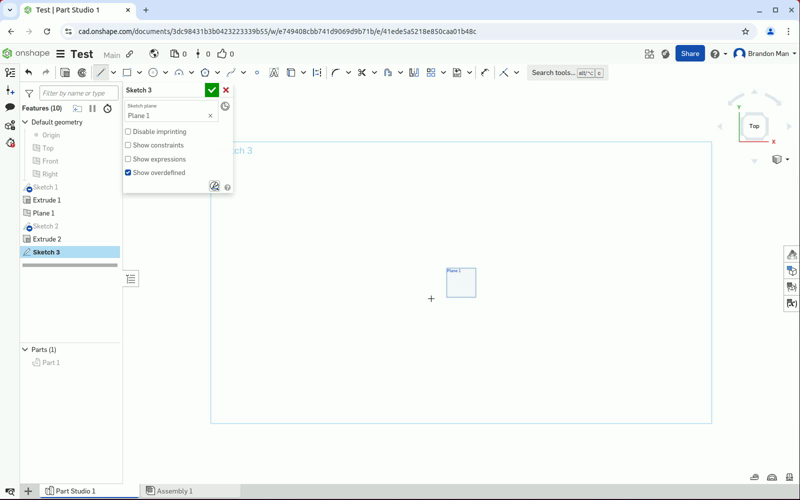
key_up(shift)
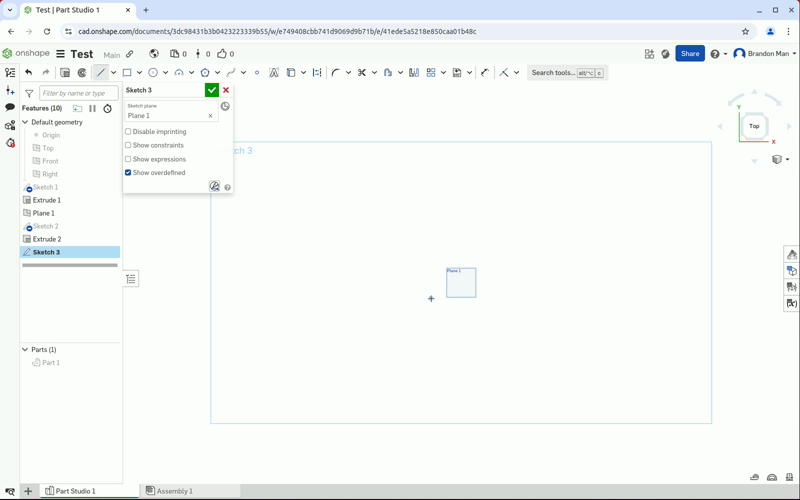
key_down(shift)
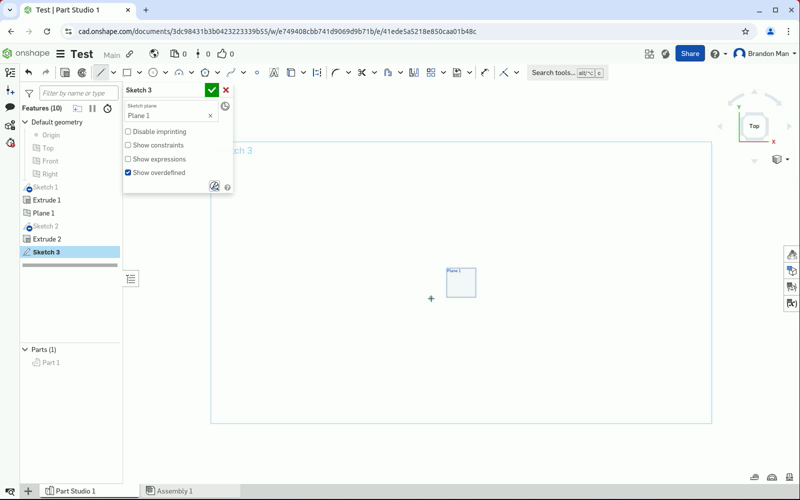
mouse_move(461, 298)
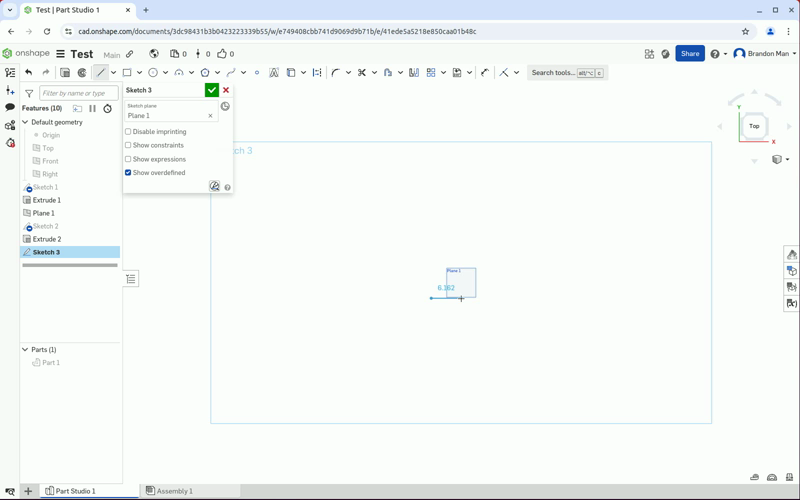
mouse_move(476, 298)
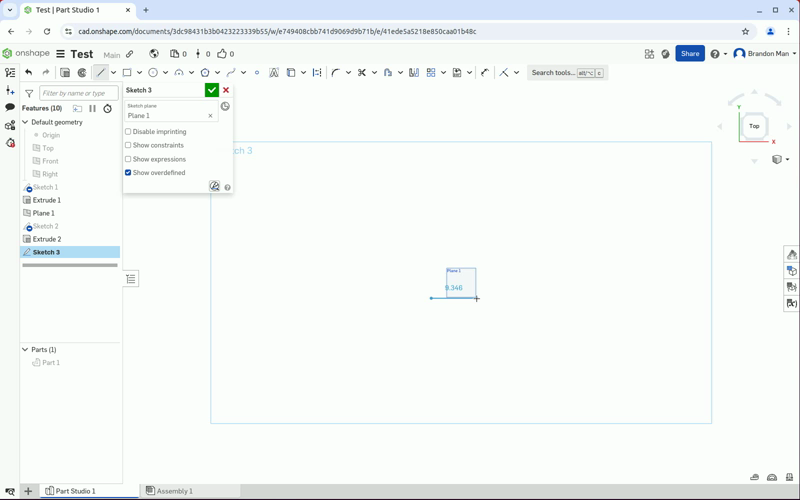
click(476, 298)
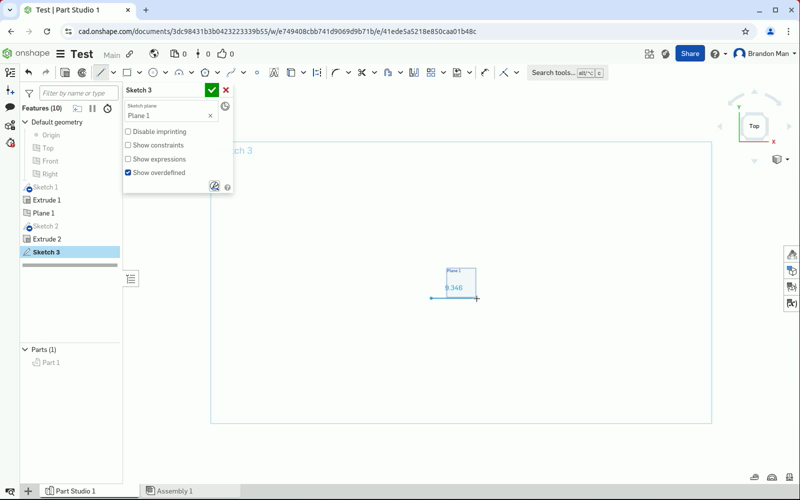
key_up(shift)
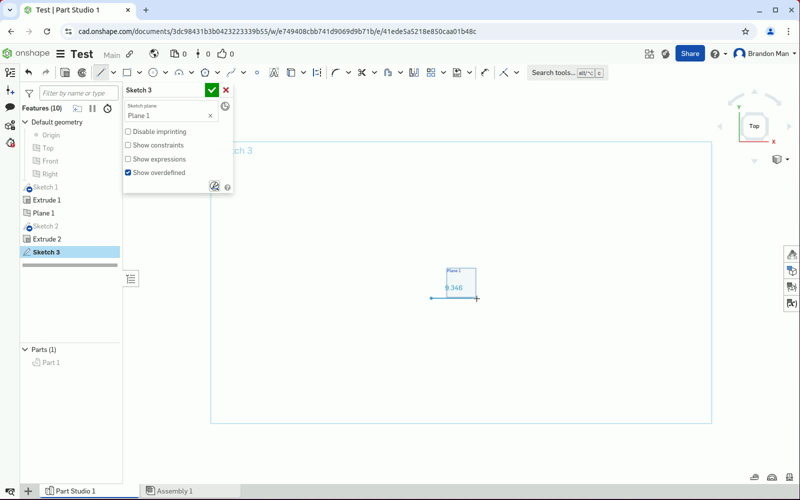
key_down(shift)
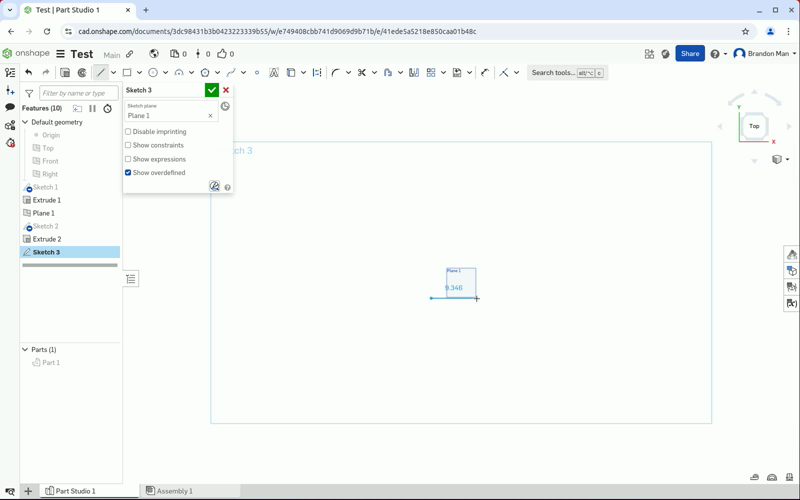
mouse_move(506, 298)
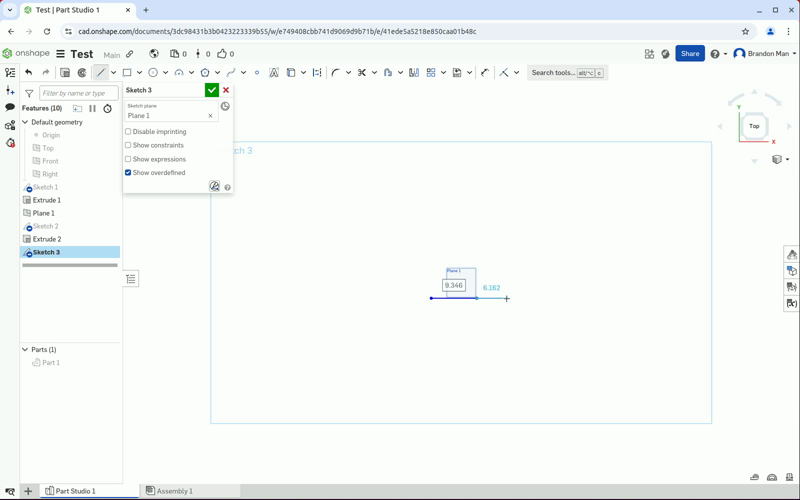
mouse_move(476, 267)
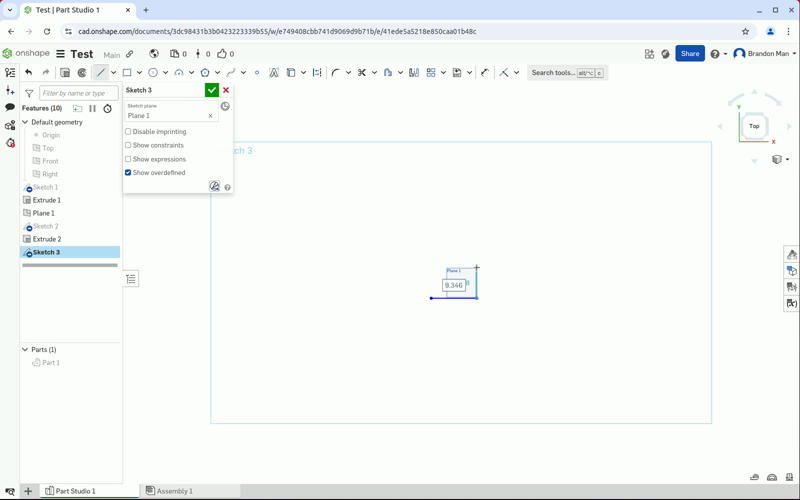
click(476, 267)
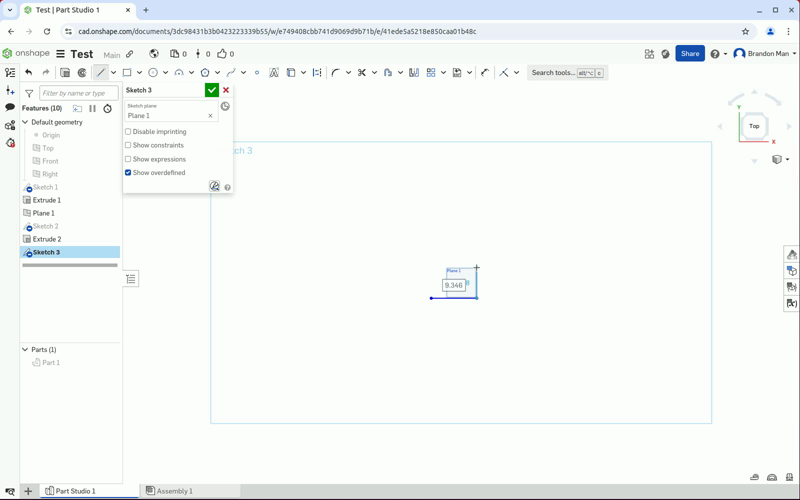
key_up(shift)
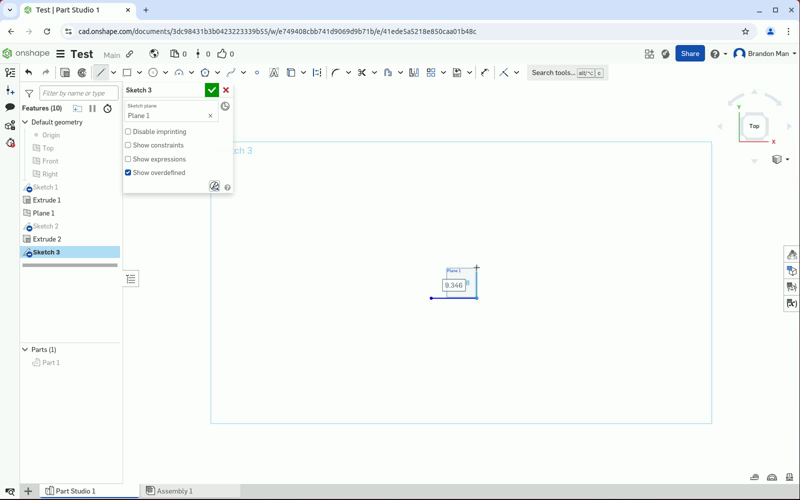
key_down(shift)
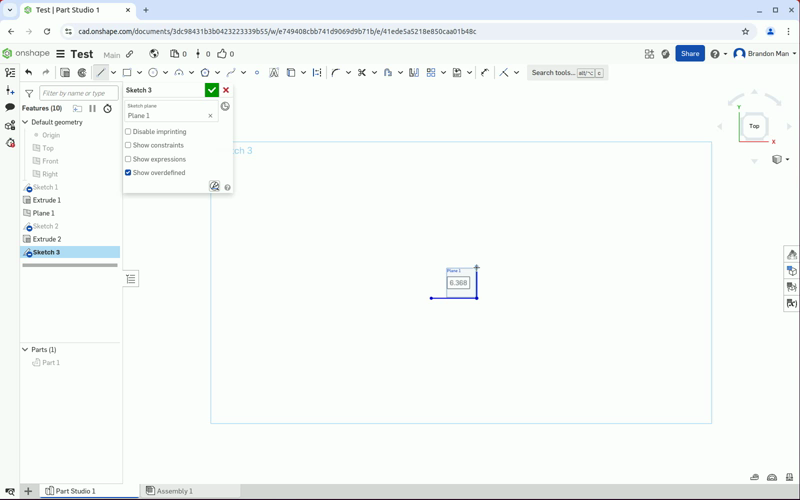
mouse_move(506, 267)
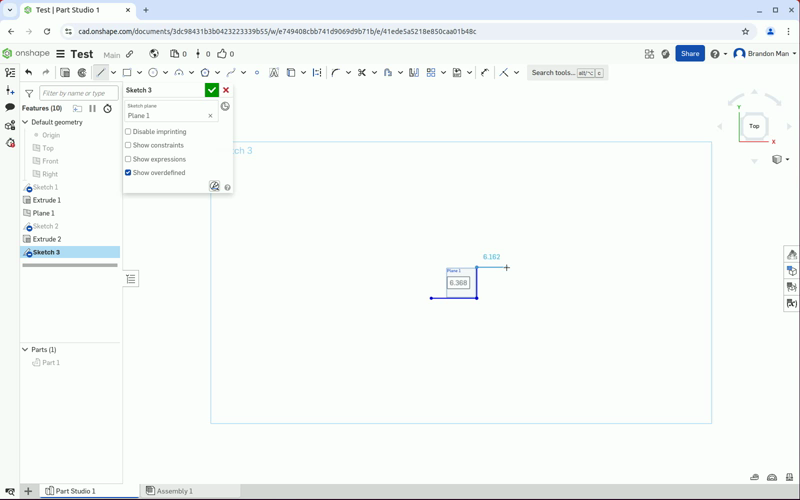
mouse_move(431, 267)
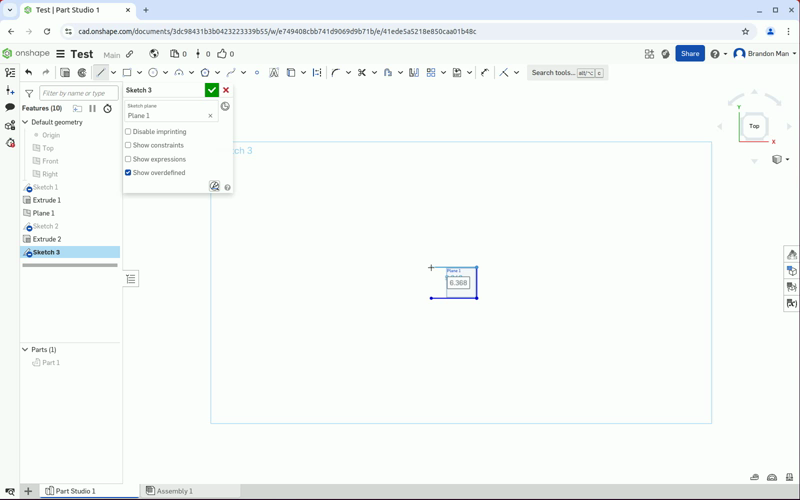
click(431, 267)
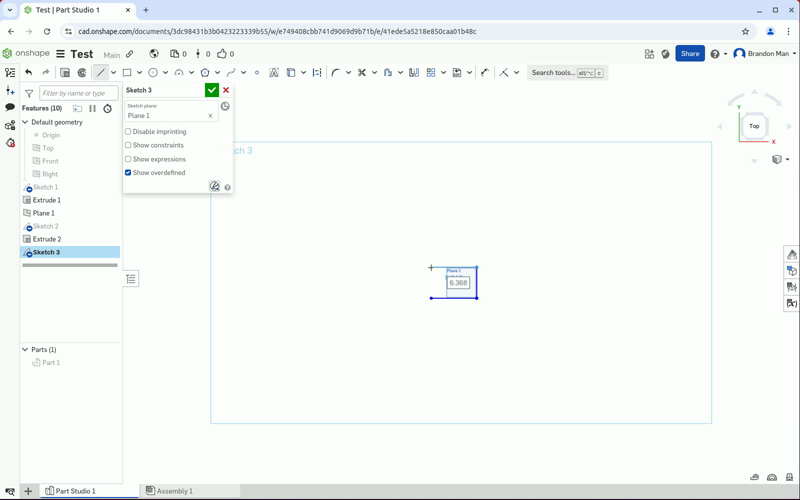
key_up(shift)
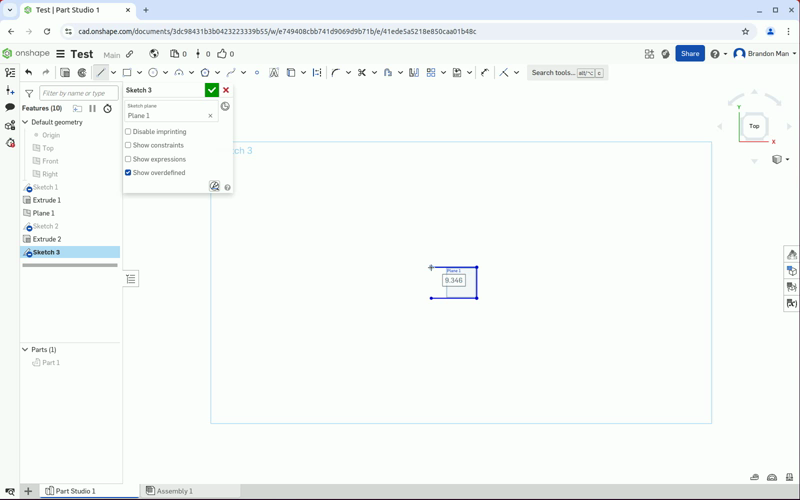
mouse_move(461, 267)
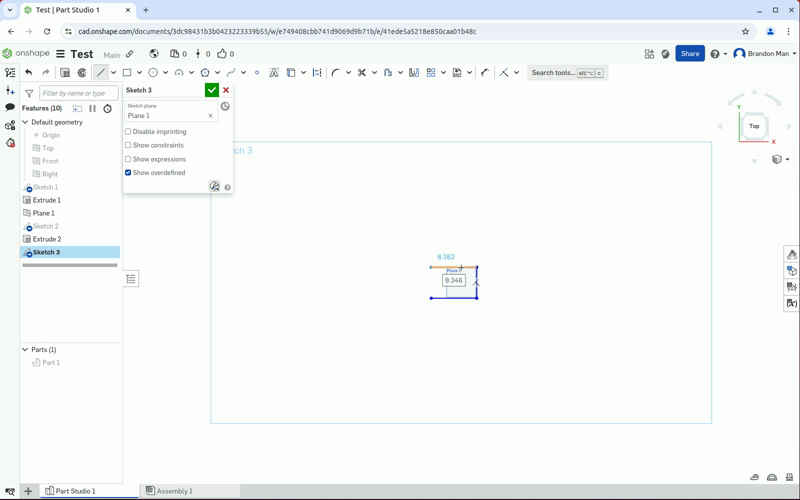
key_down(shift)
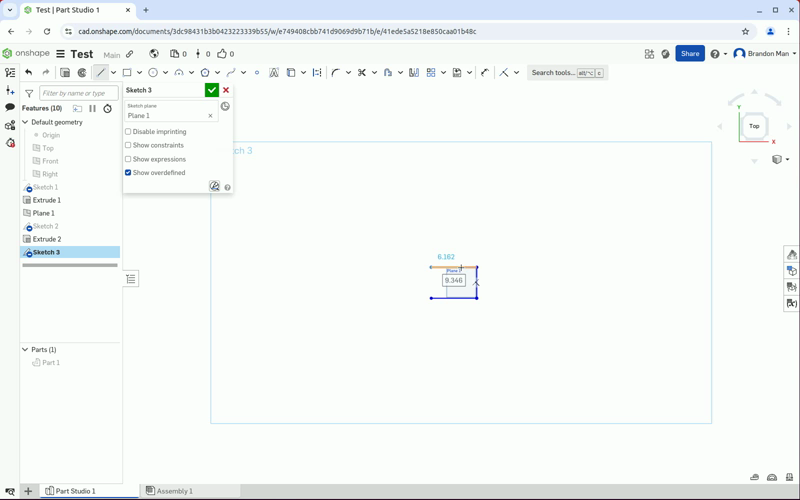
mouse_move(431, 298)
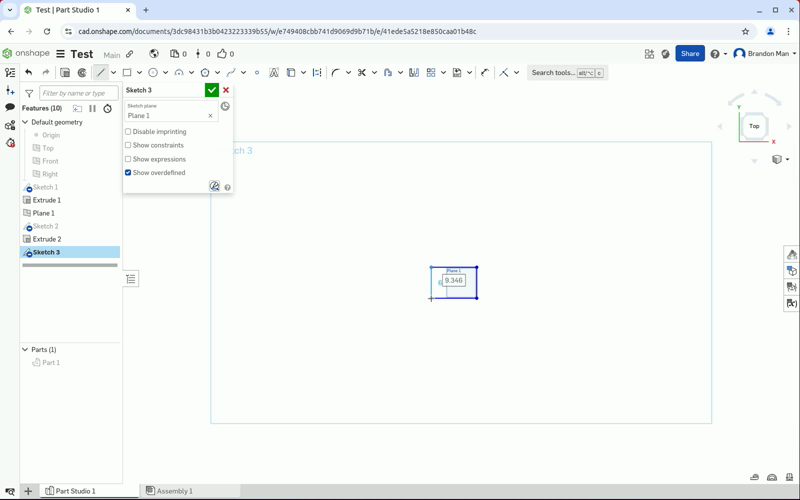
key_up(shift)
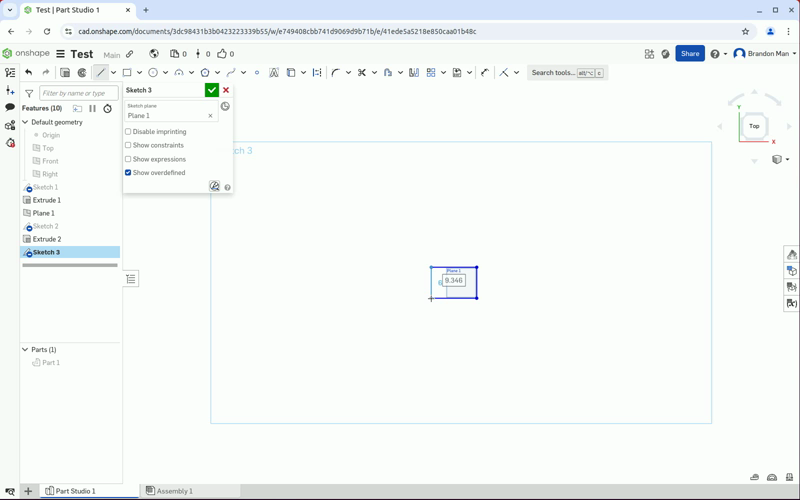
click(431, 298)
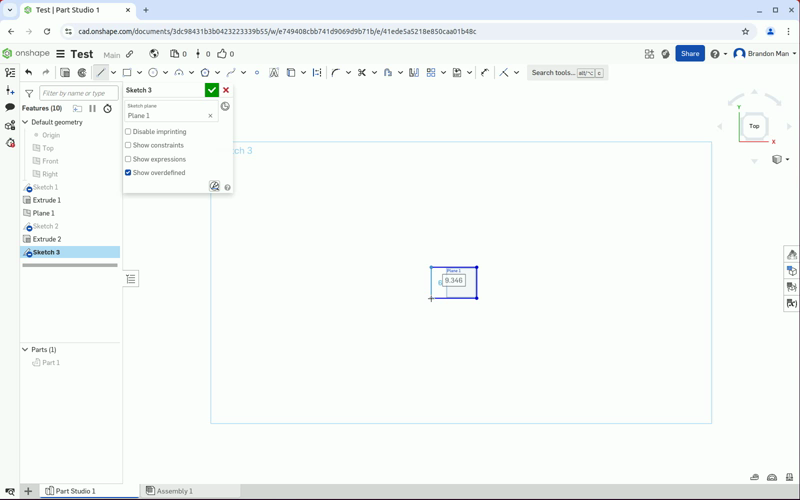
key(esc)
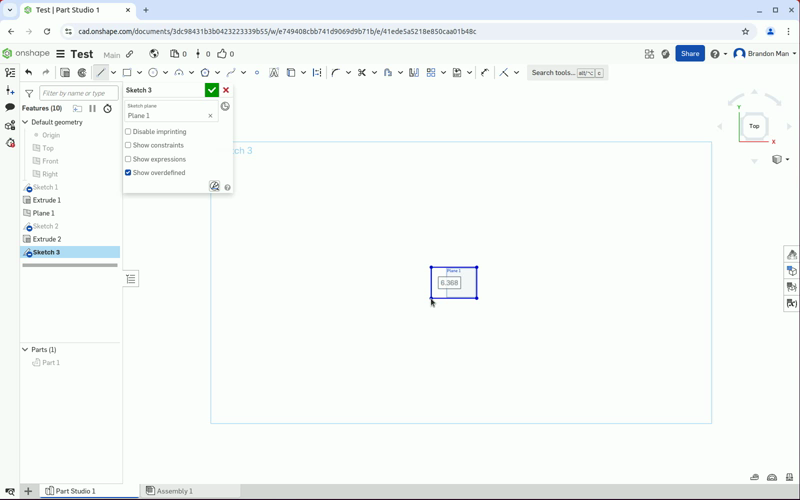
mouse_move(454, 270)
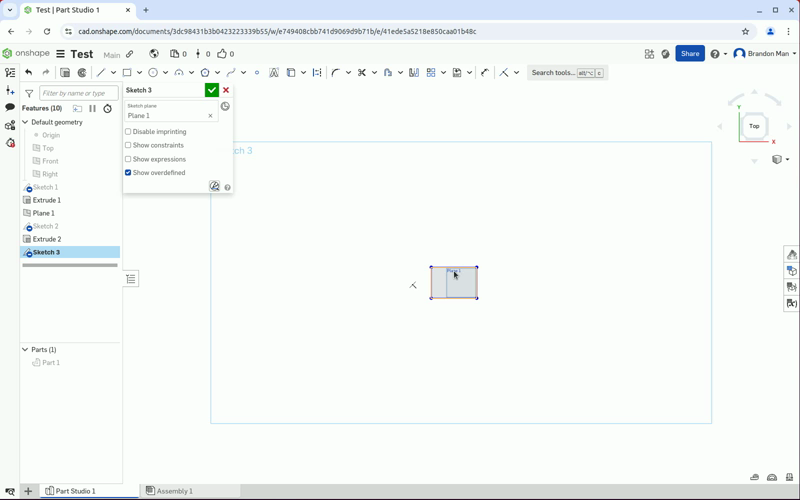
scroll(6)
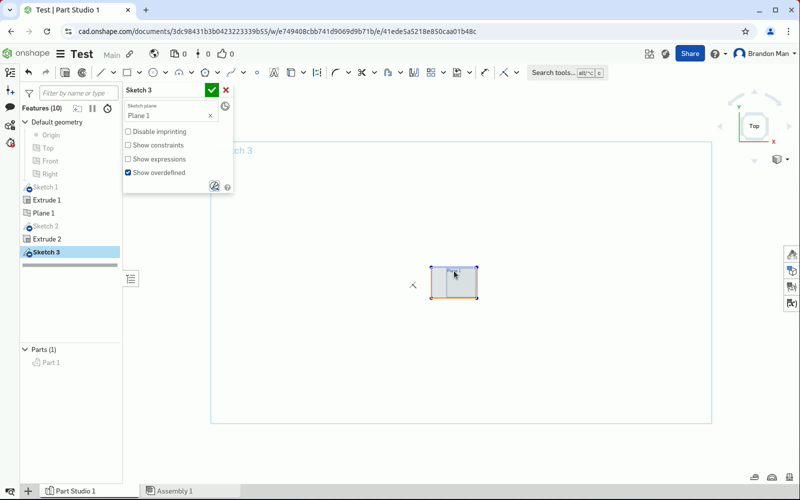
scroll(6)
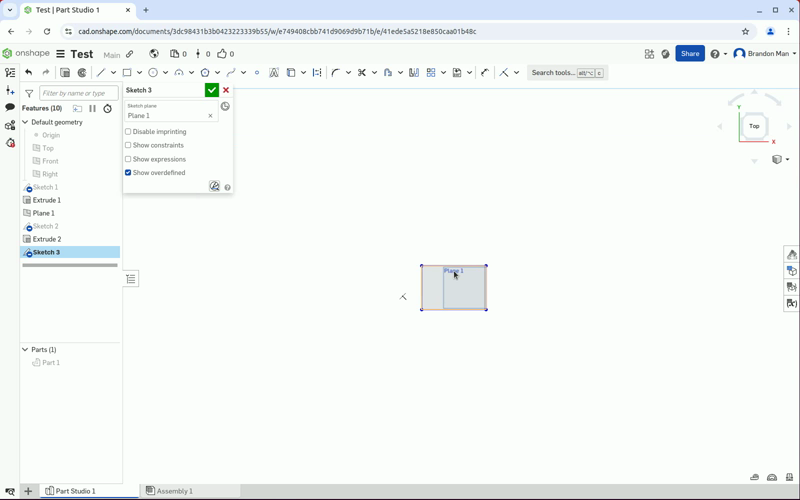
scroll(6)
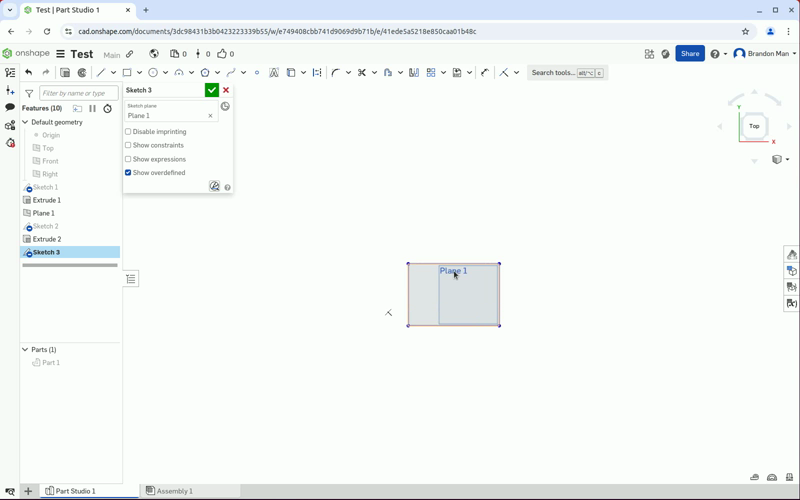
scroll(6)
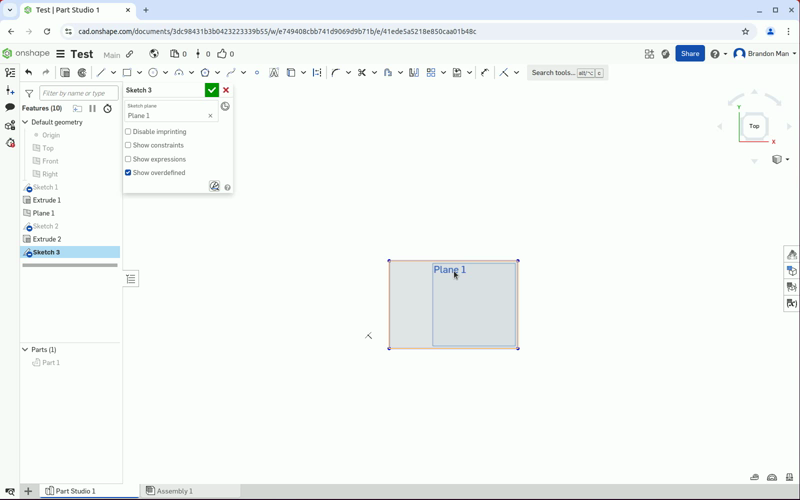
scroll(6)
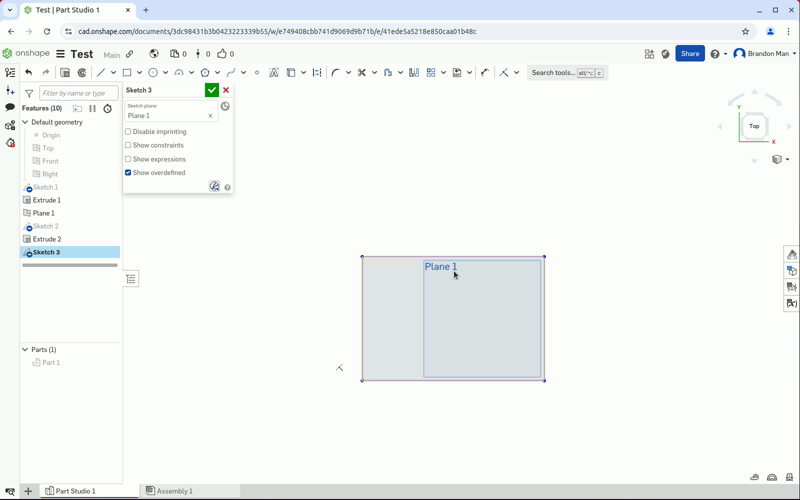
scroll(6)
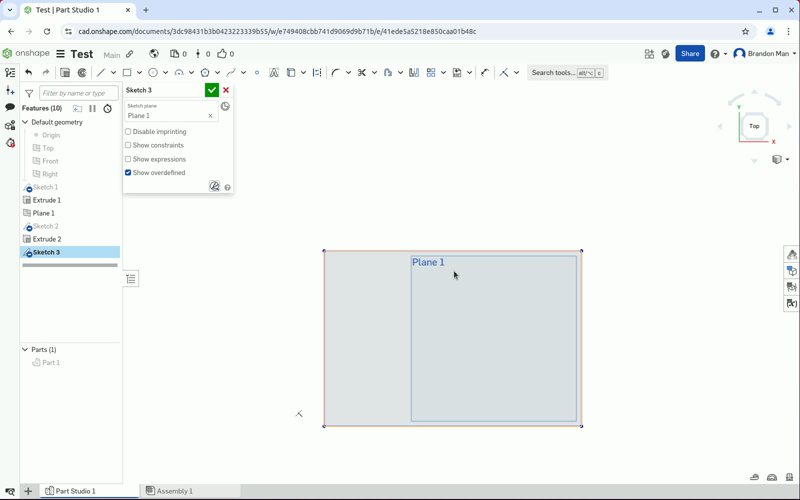
scroll(6)
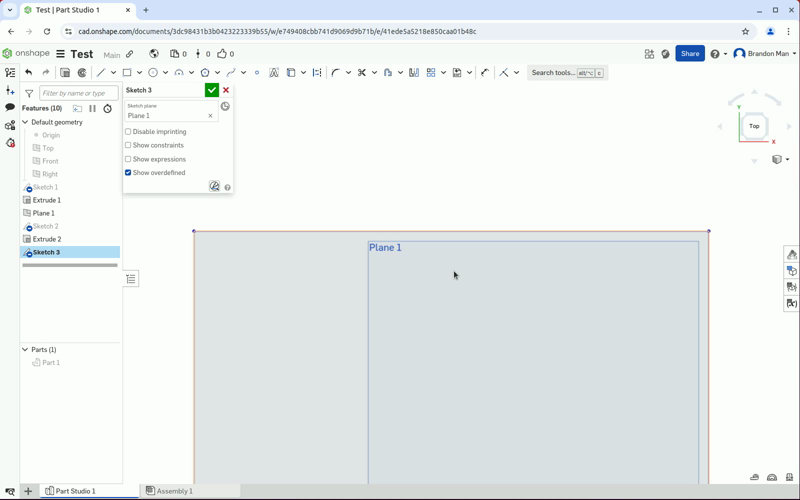
click(454, 270)
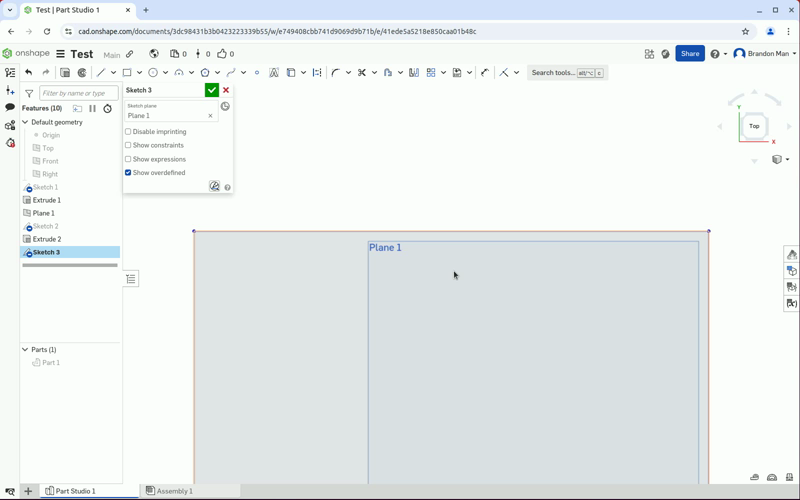
scroll(-6)
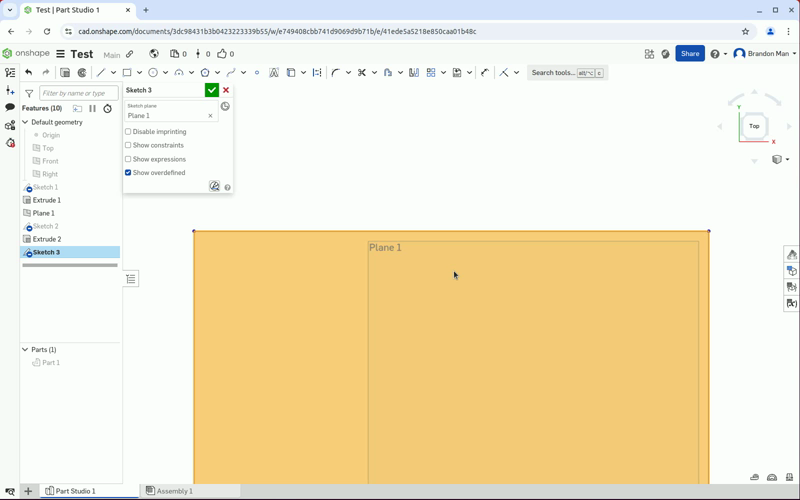
scroll(-6)
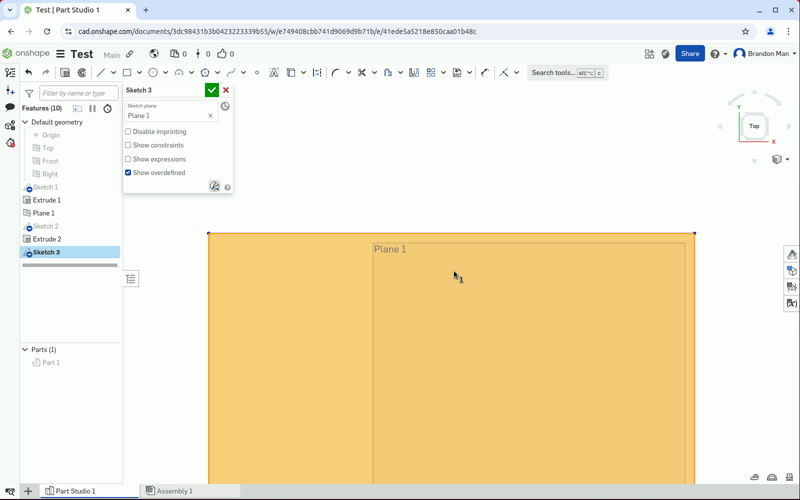
scroll(-6)
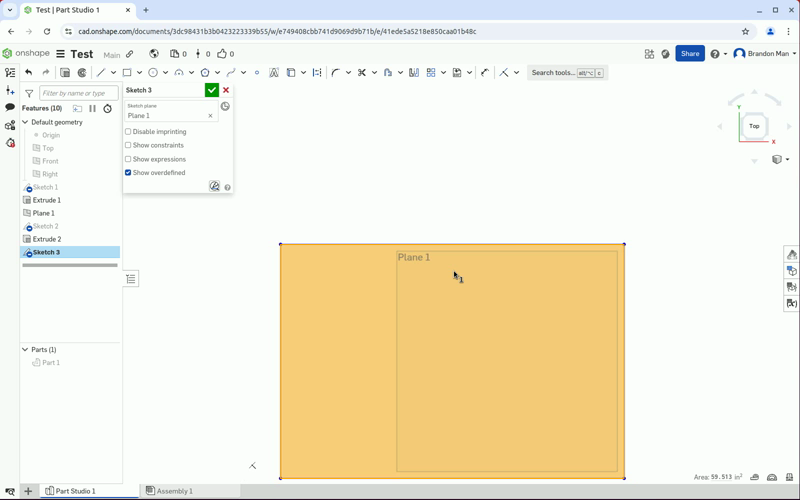
scroll(-6)
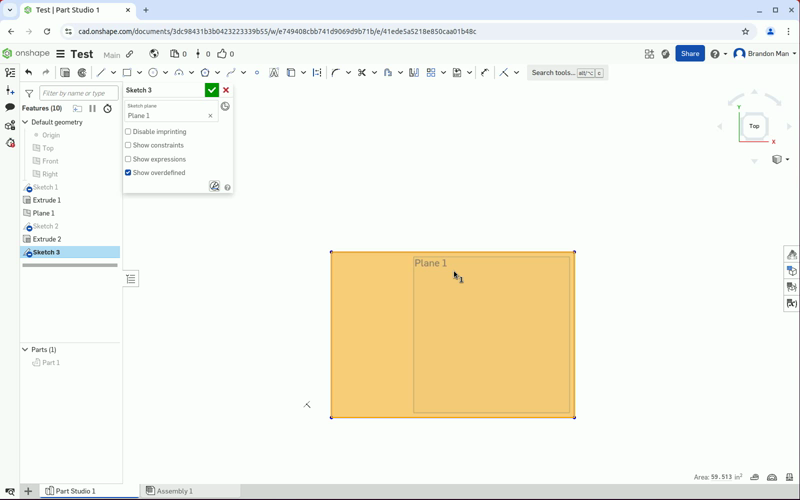
scroll(-6)
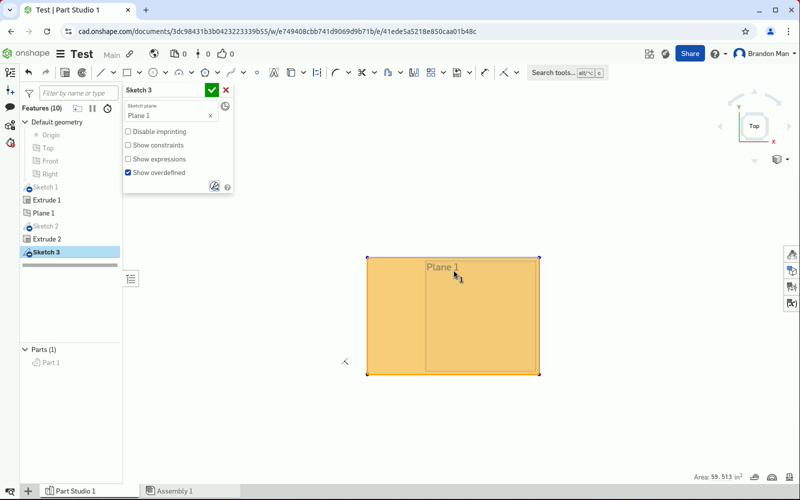
scroll(-6)
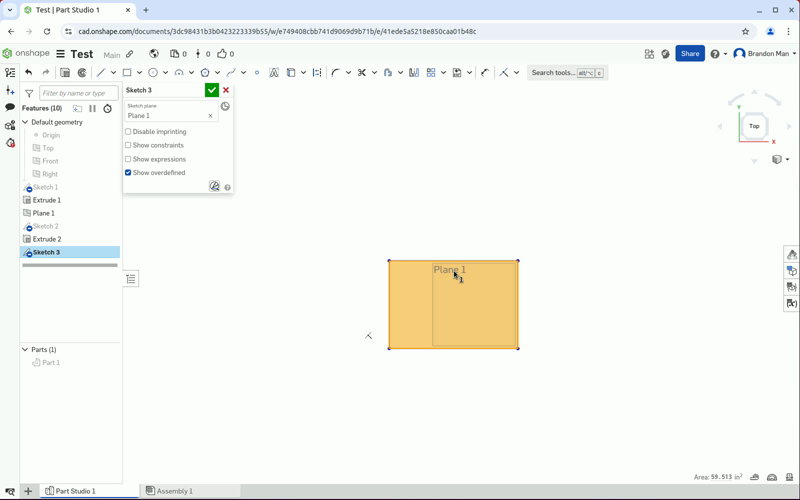
scroll(-6)
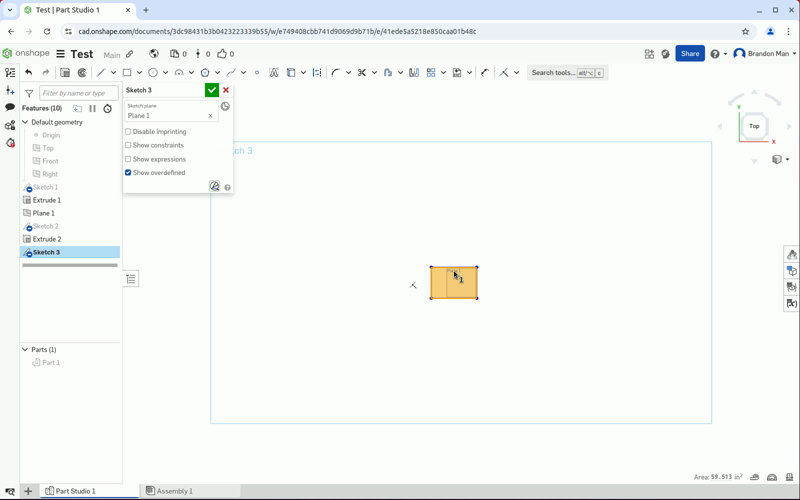
mouse_move(73, 352)
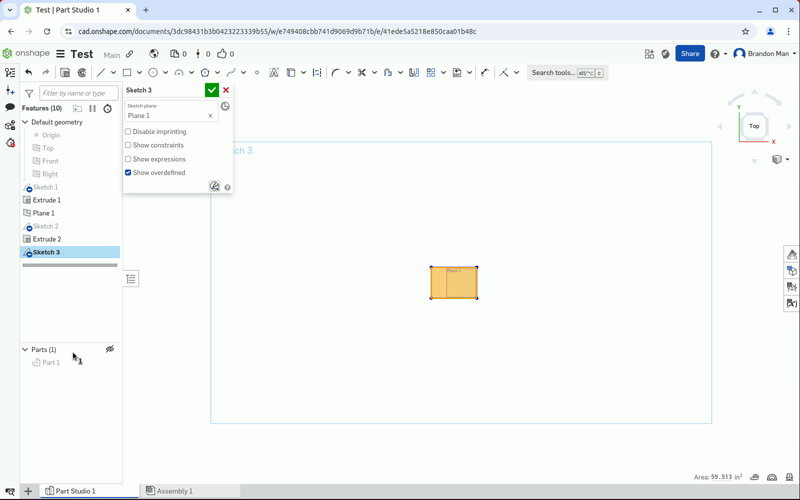
key(shift+y)
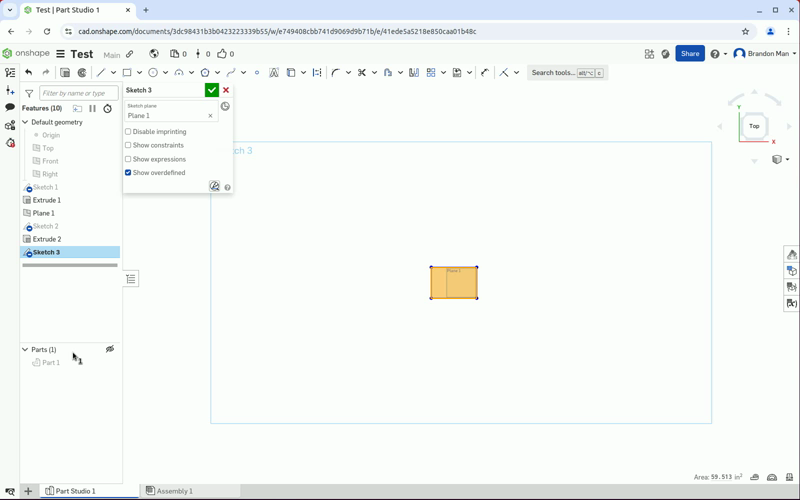
key(shift+e)
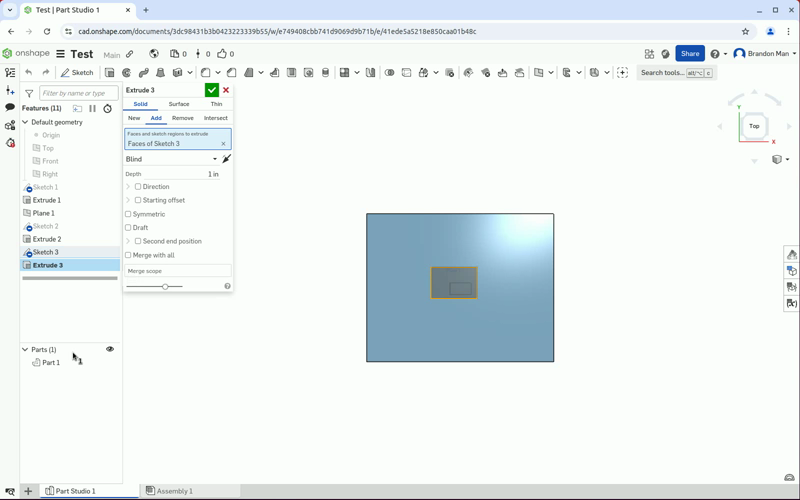
mouse_move(143, 106)
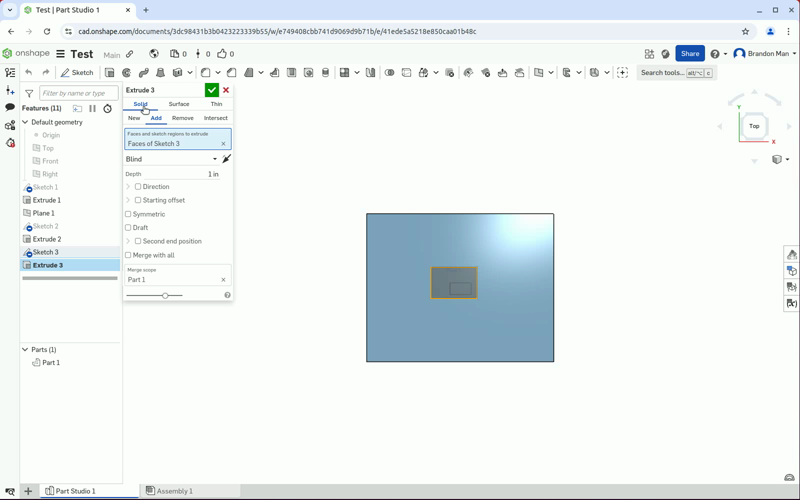
click(143, 106)
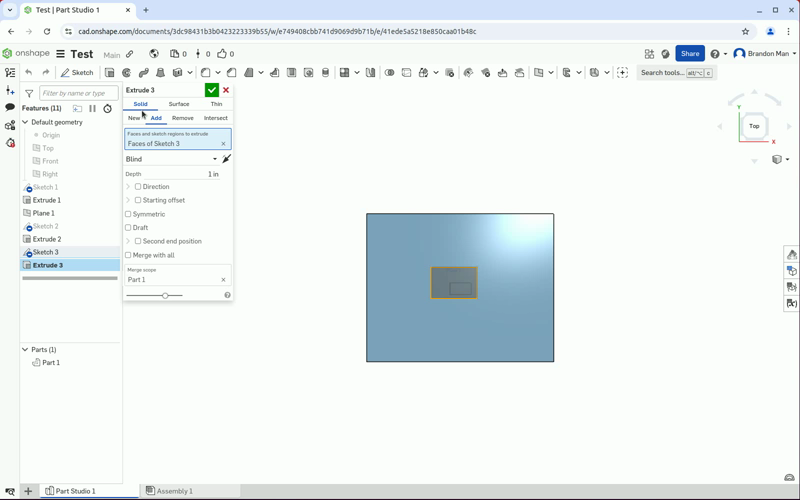
mouse_move(137, 120)
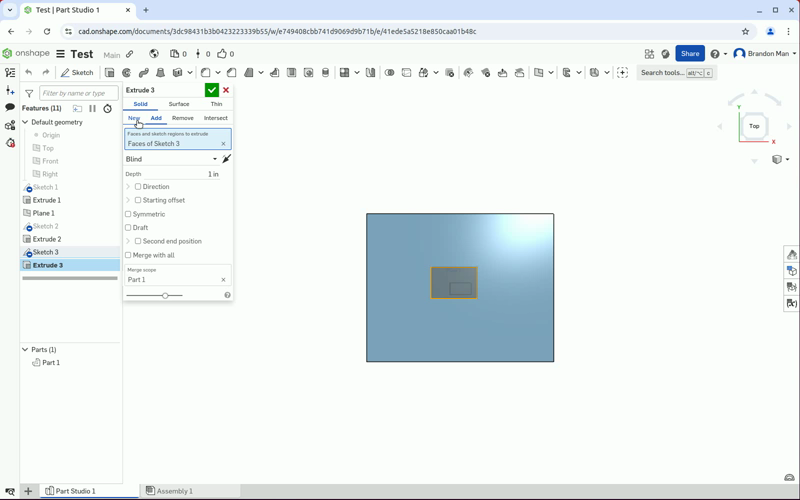
click(137, 120)
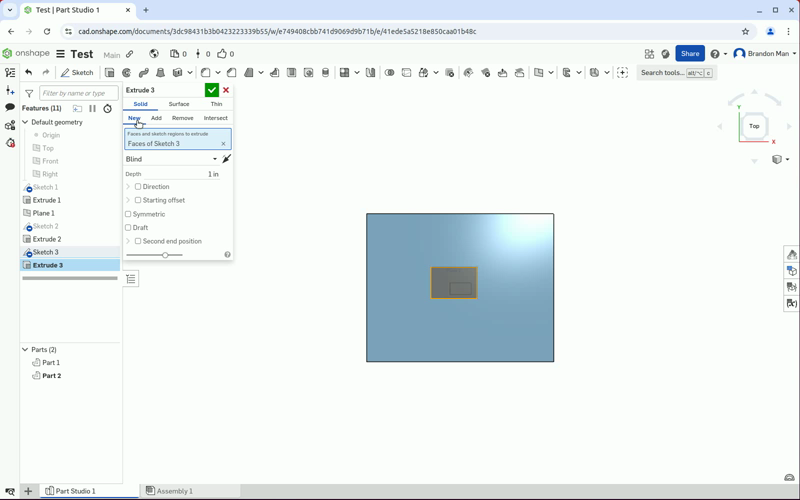
key(tab, 4)
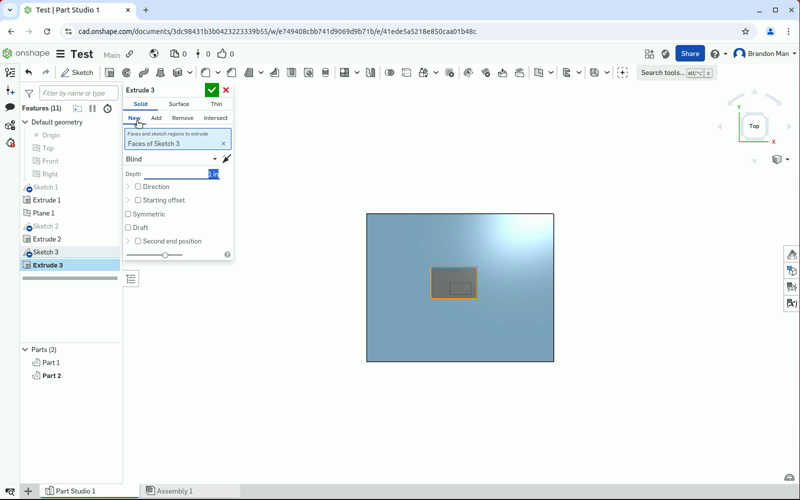
text(9.388)
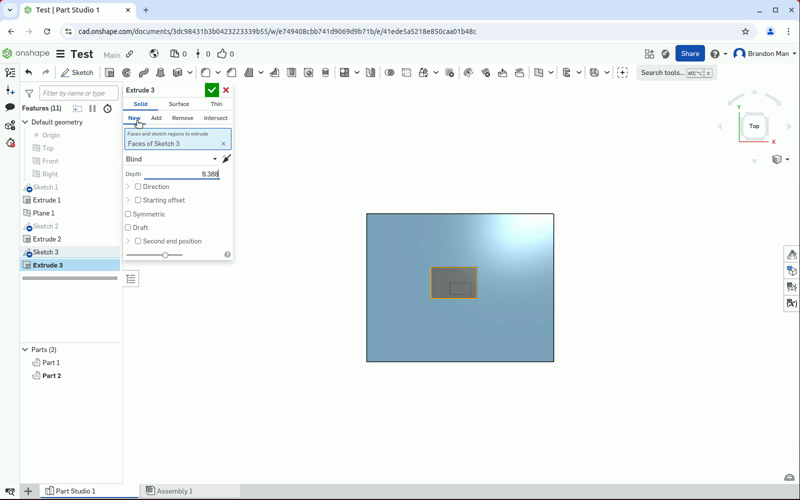
key(enter)
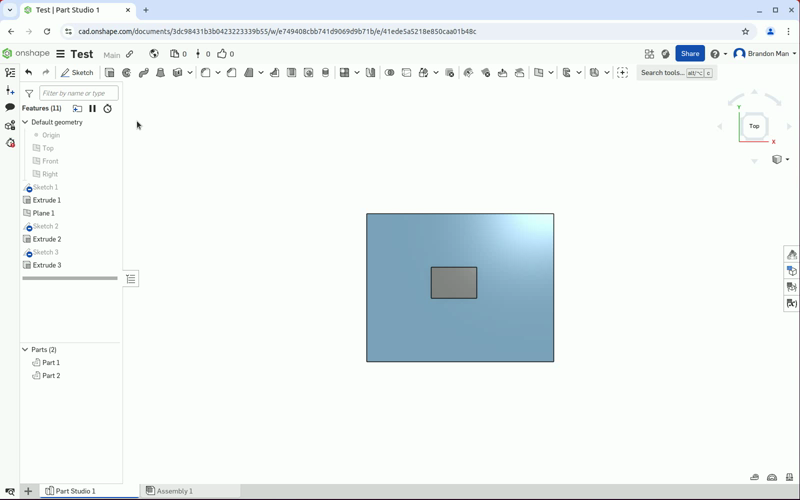
key(shift+h)
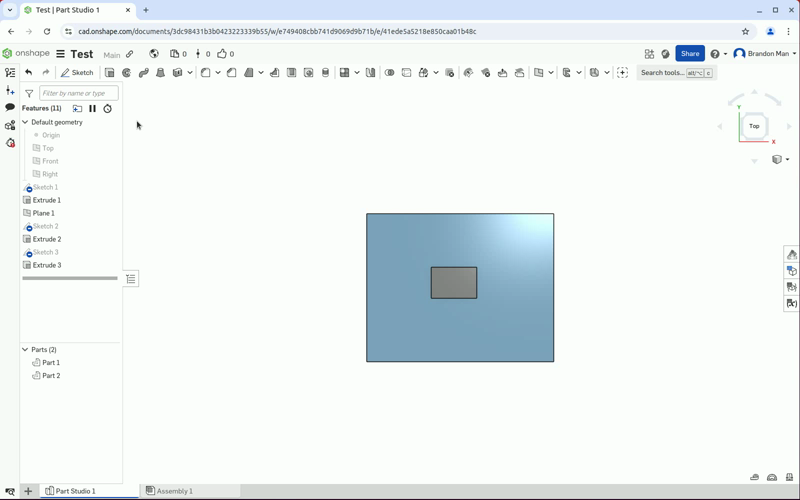
key(shift+h)
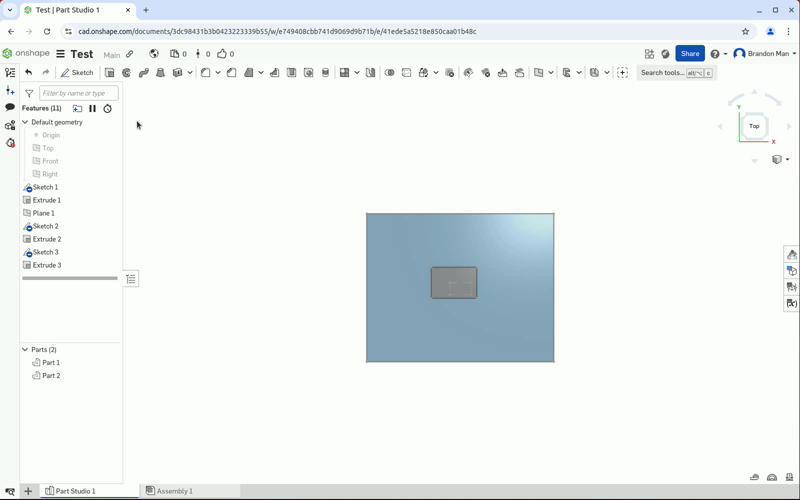
key(shift+7)
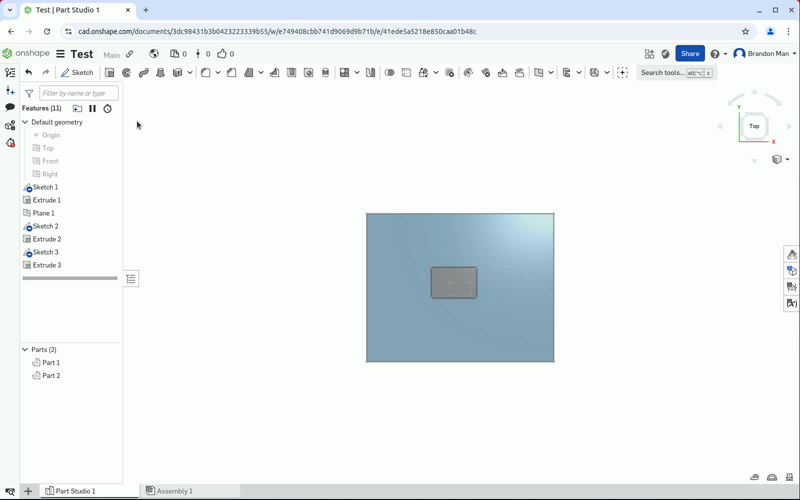
key(up, 3)
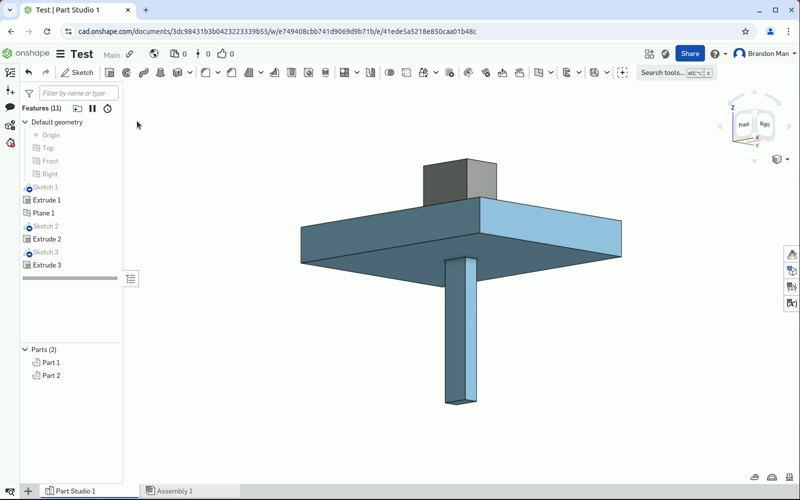
key(left, 3)
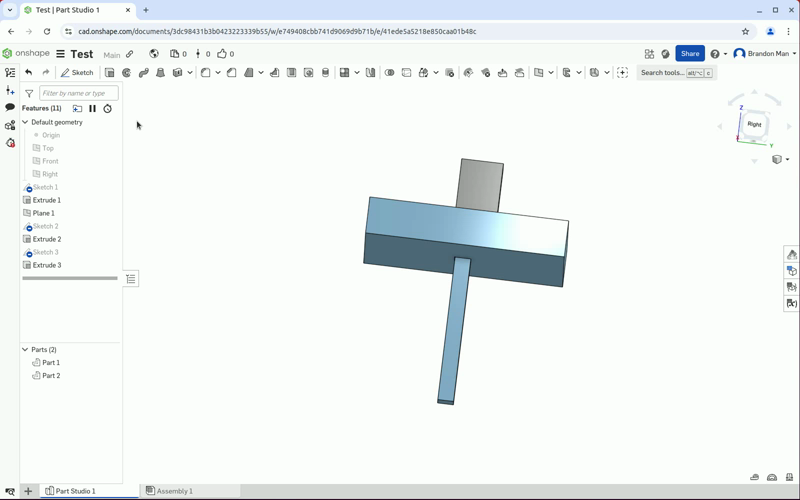
key(right, 3)
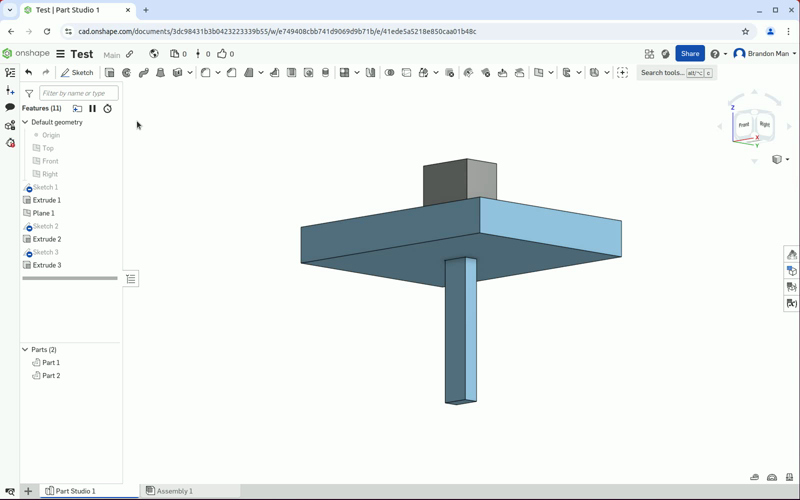
key(down, 3)
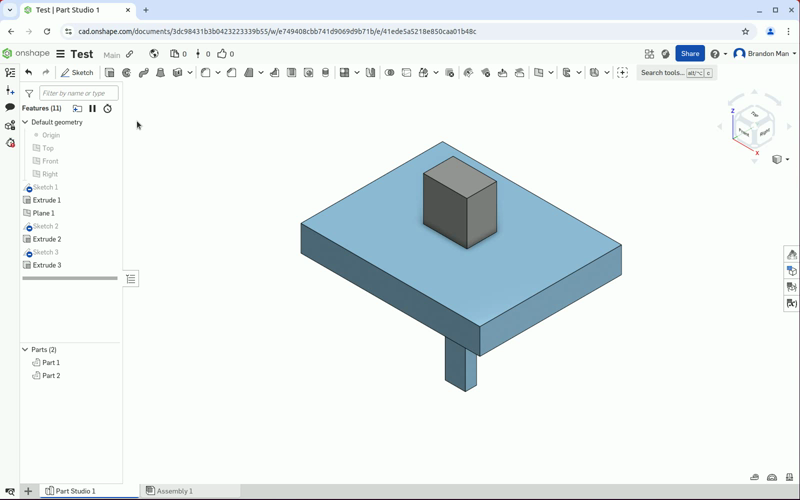
mouse_move(73, 189)
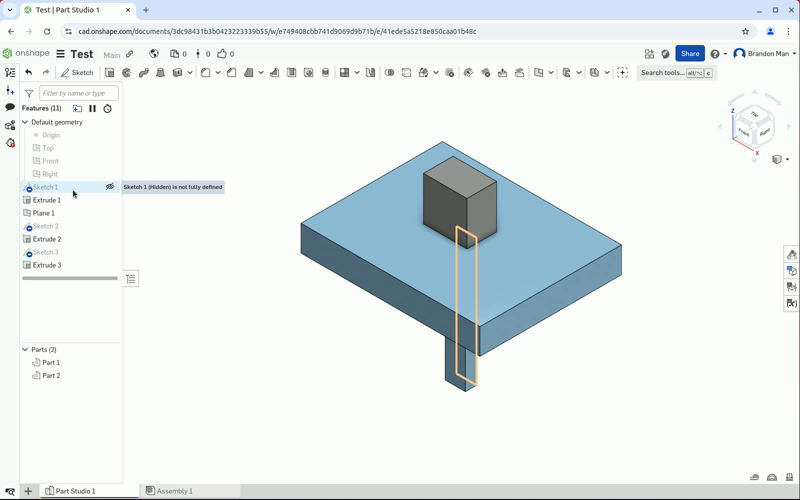
click(73, 189)